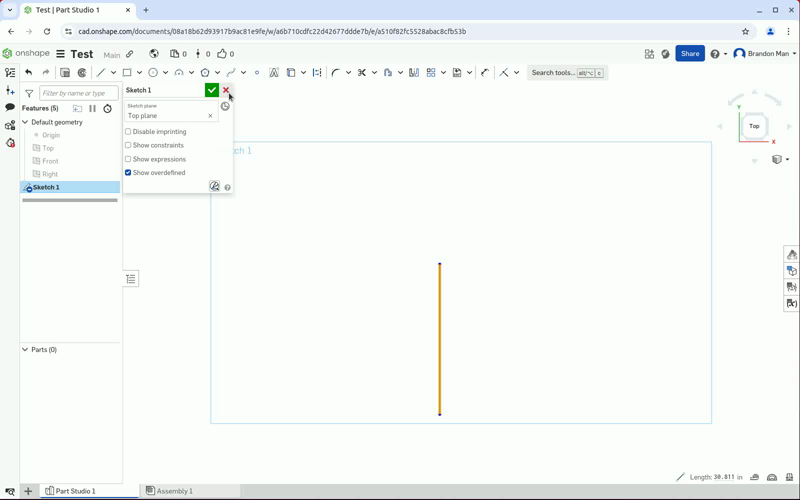
key(shift+h)
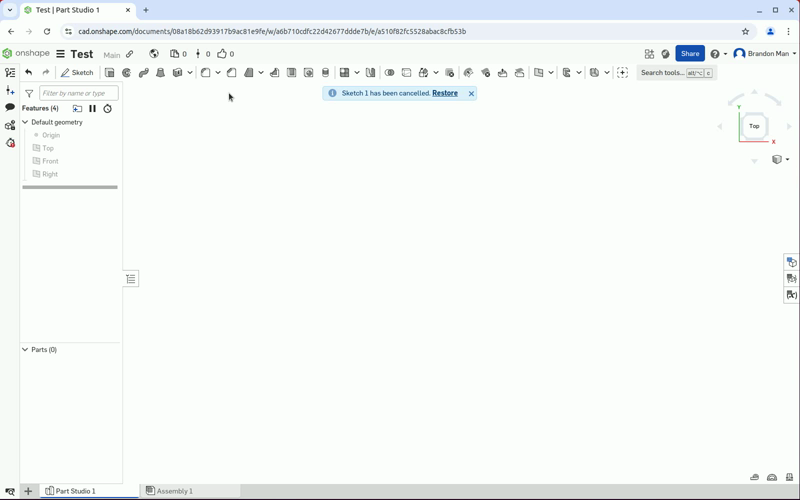
mouse_move(73, 352)
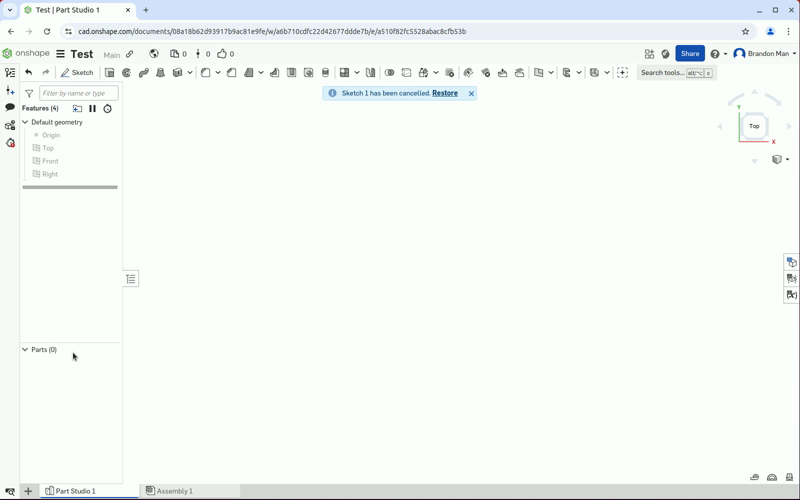
key(y)
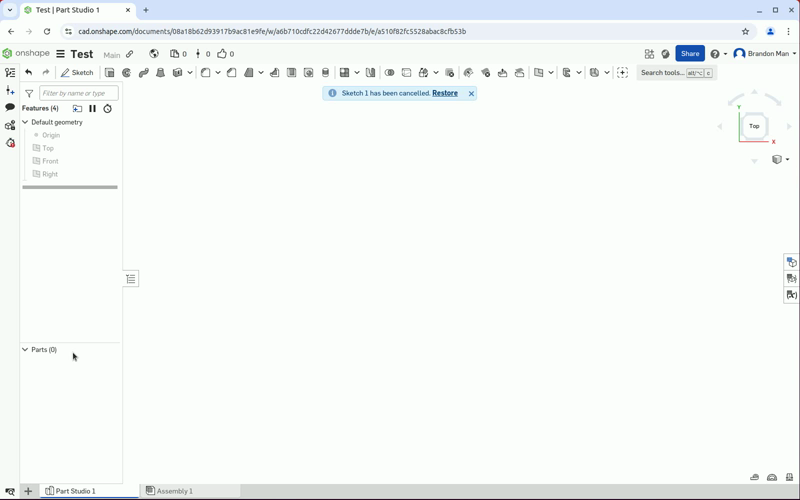
key(shift+p)
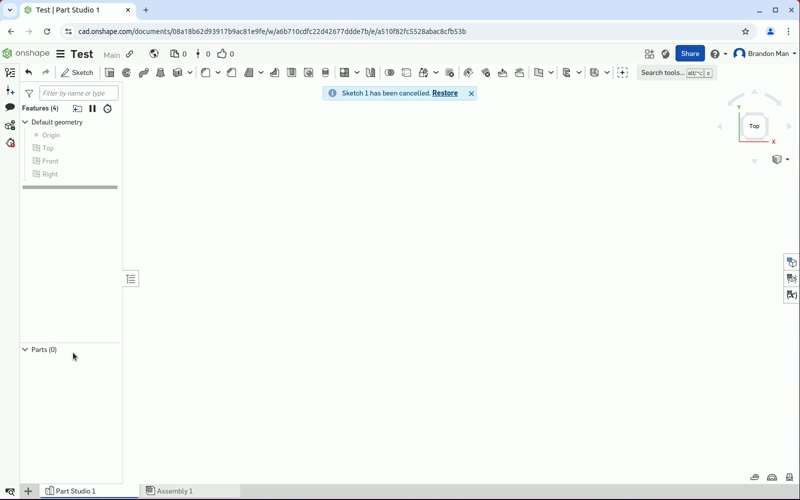
key(space)
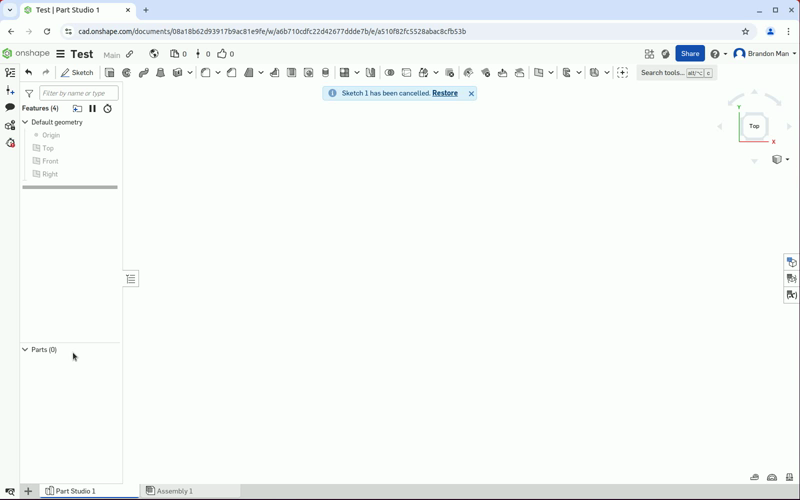
key_down(shift)
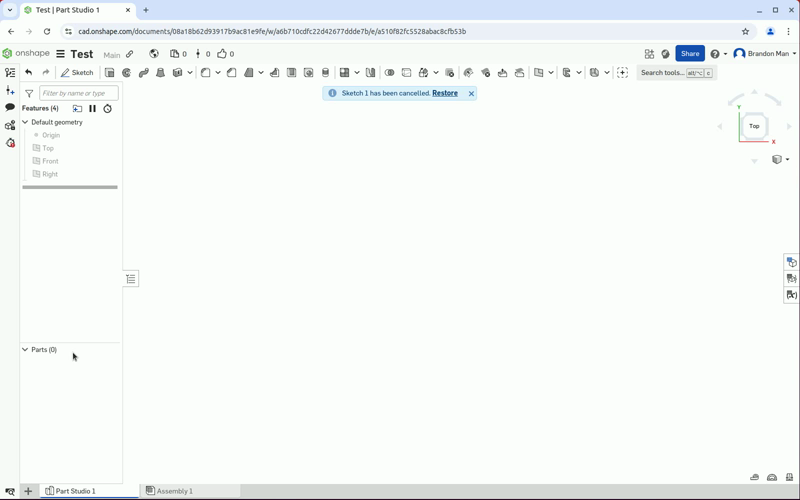
key(up)
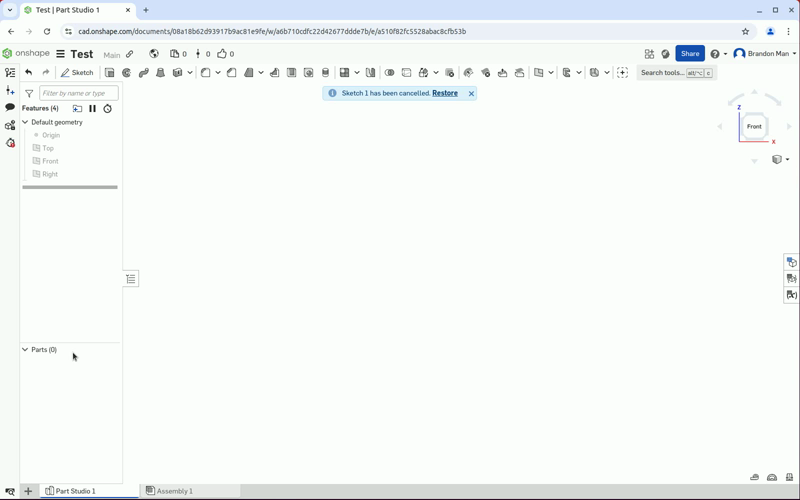
key_up(shift)
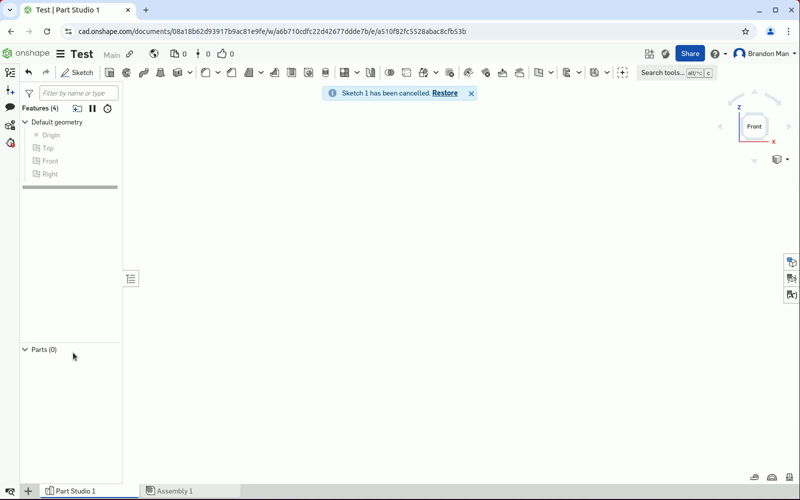
mouse_move(73, 352)
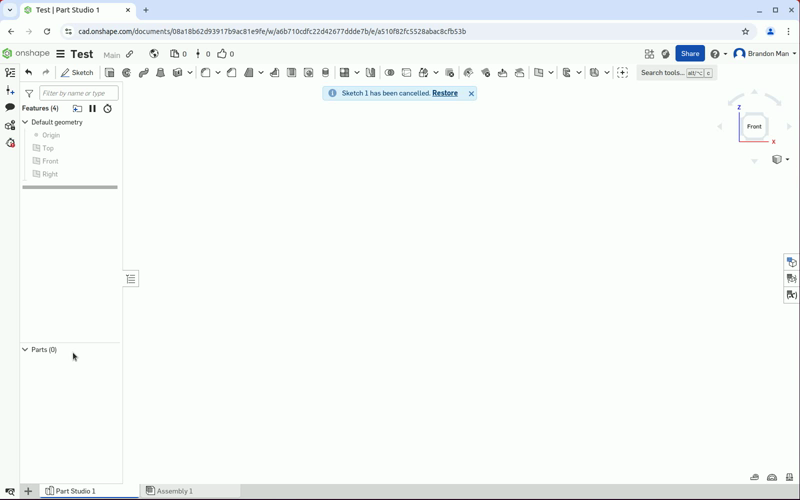
key(shift+y)
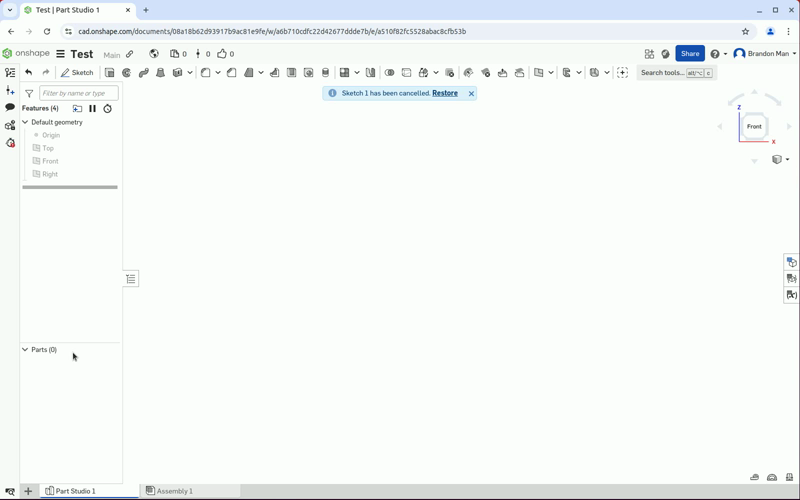
key(shift+s)
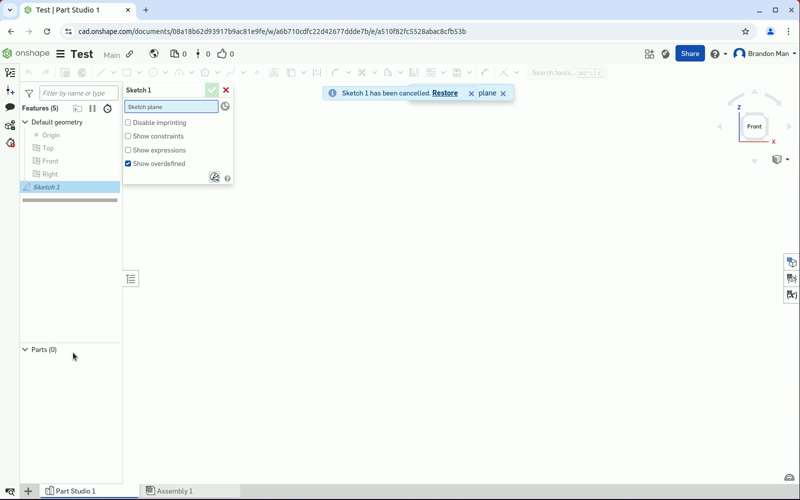
mouse_move(73, 163)
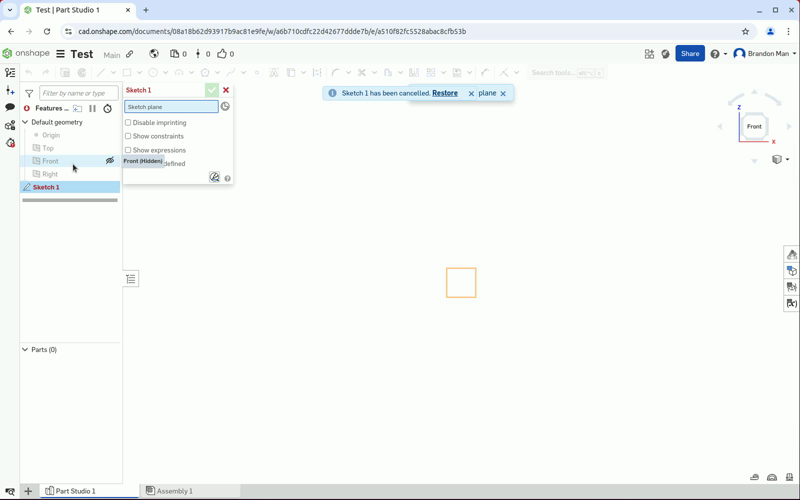
click(73, 163)
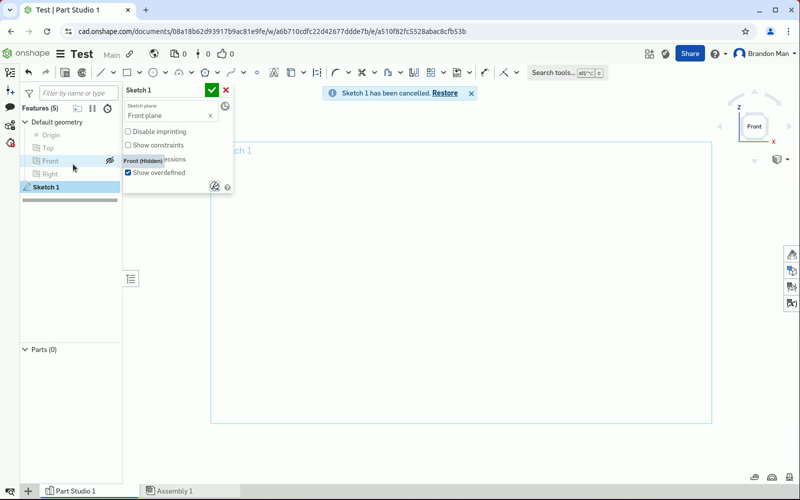
mouse_move(73, 352)
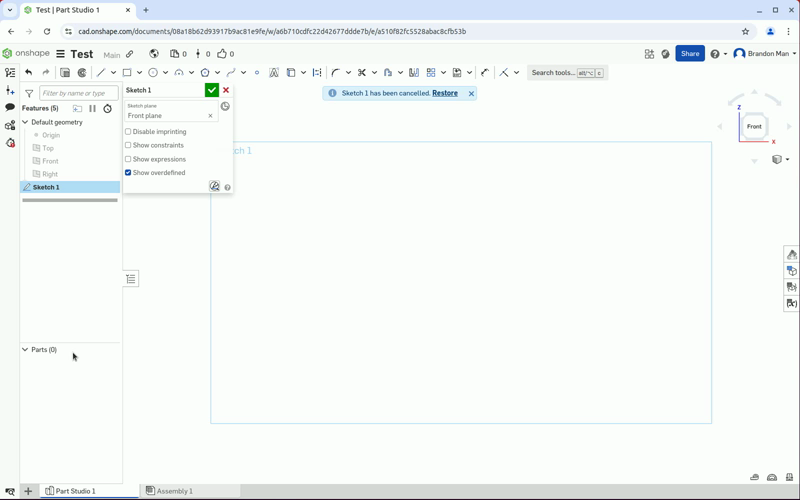
key(y)
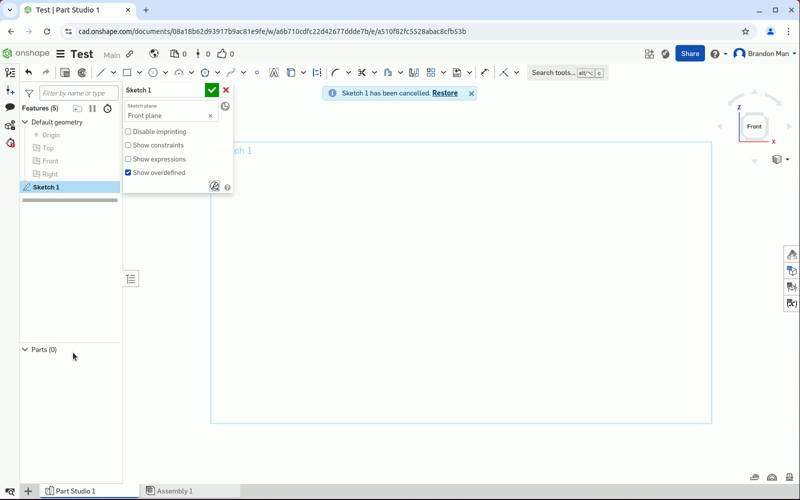
key(c)
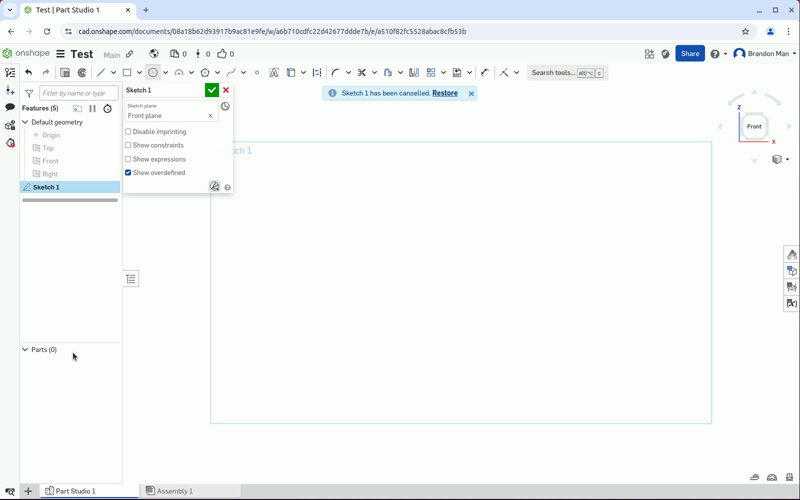
key_down(shift)
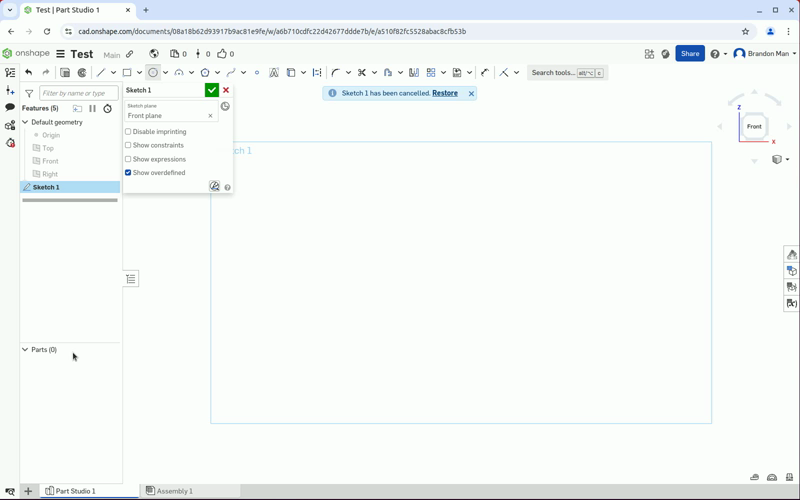
mouse_move(419, 282)
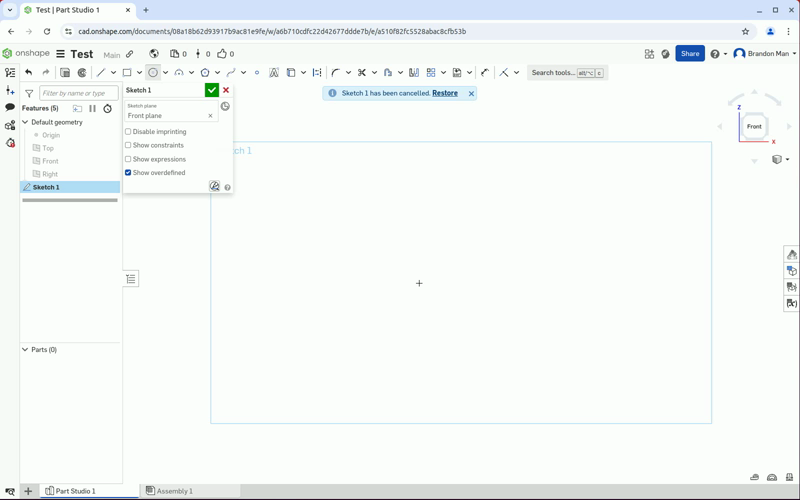
click(419, 282)
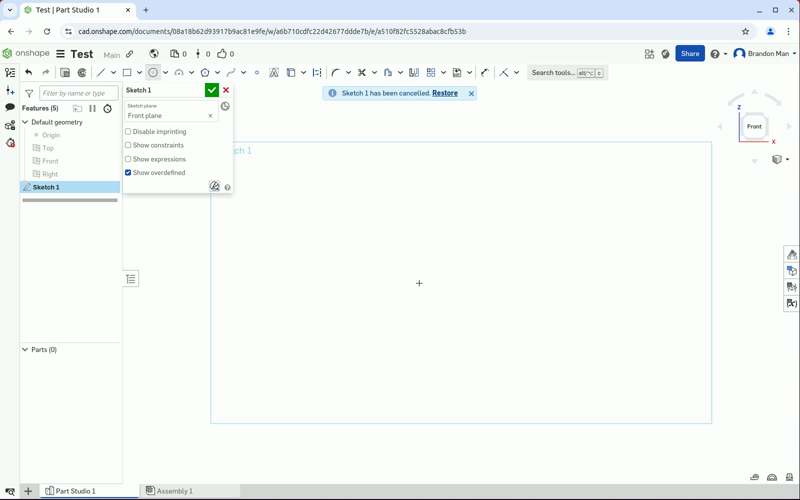
key_up(shift)
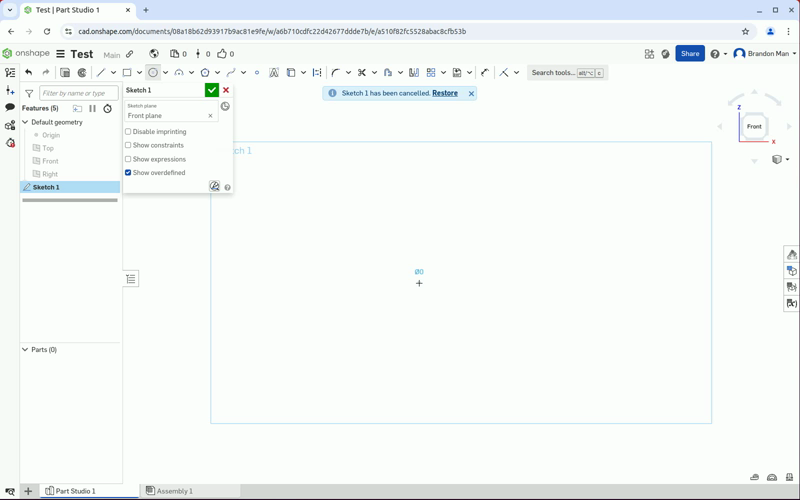
mouse_move(437, 282)
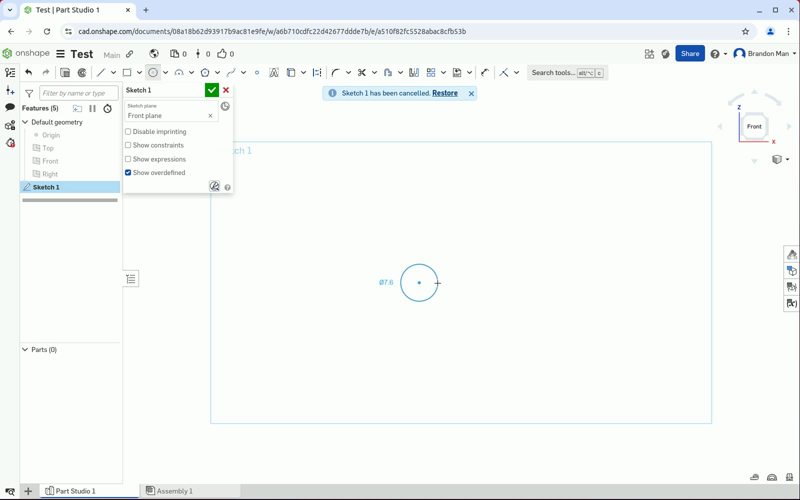
click(437, 282)
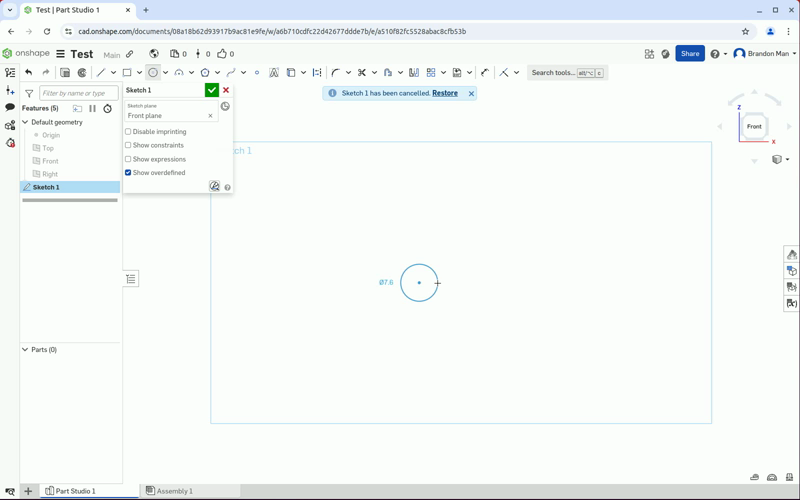
key(esc)
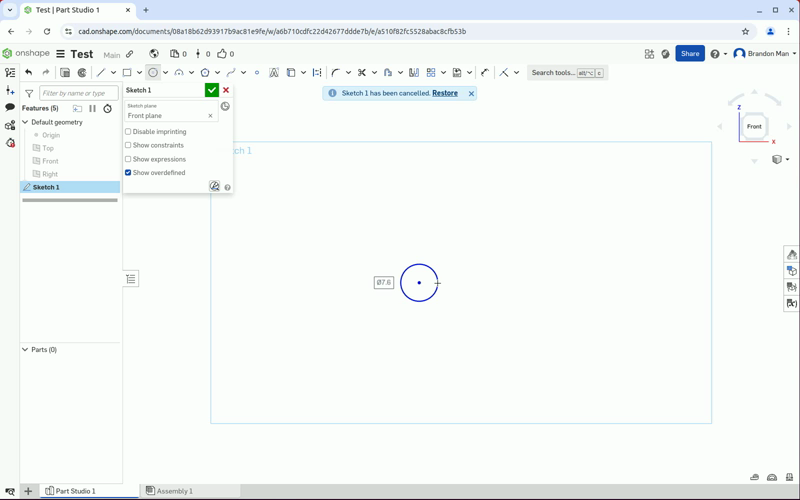
key(c)
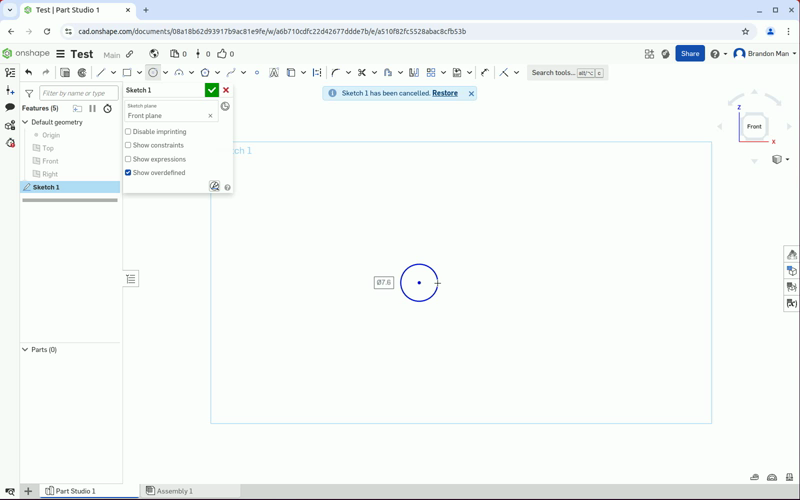
key_down(shift)
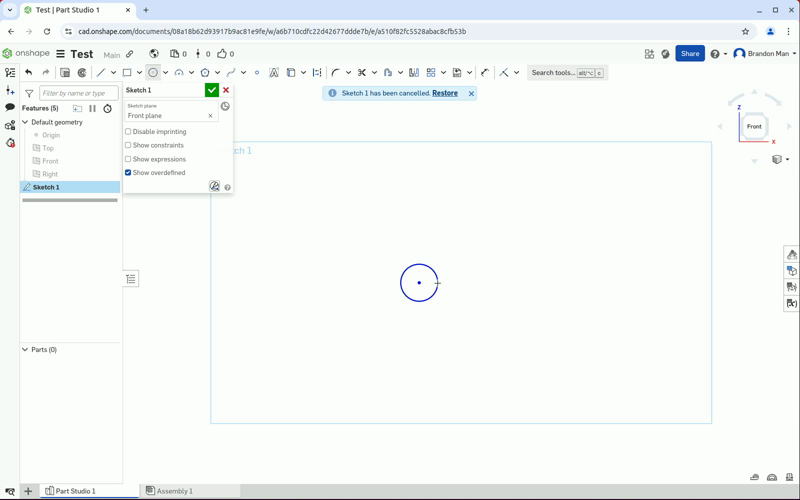
mouse_move(419, 282)
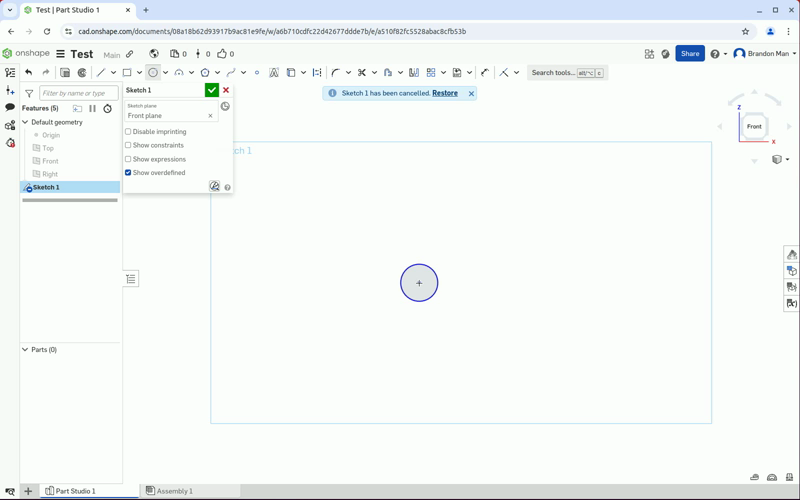
click(419, 282)
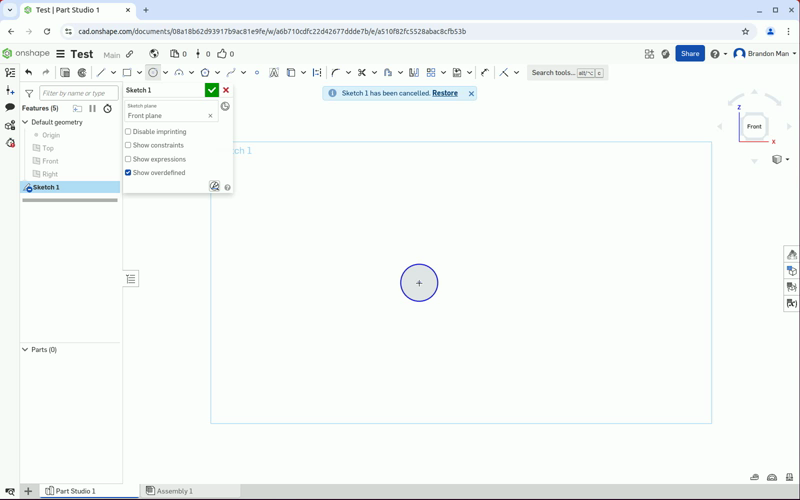
key_up(shift)
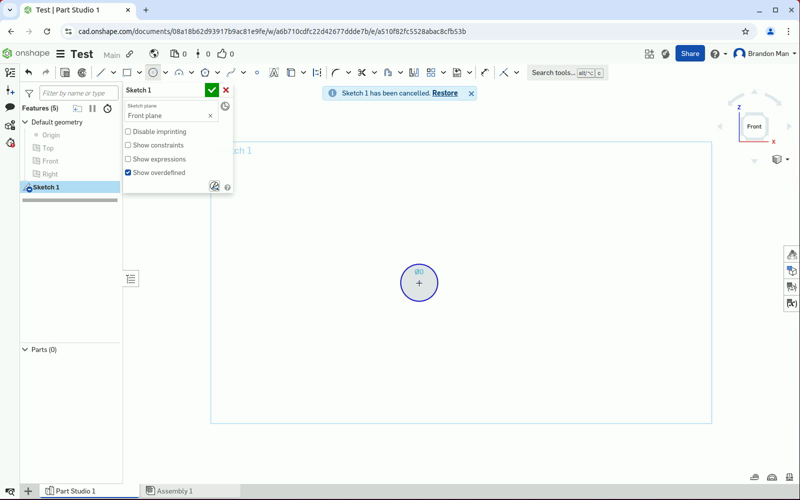
mouse_move(425, 282)
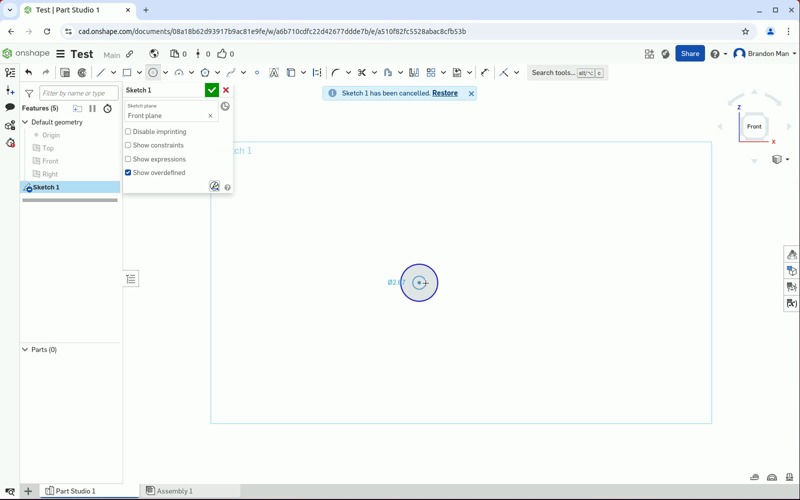
click(425, 282)
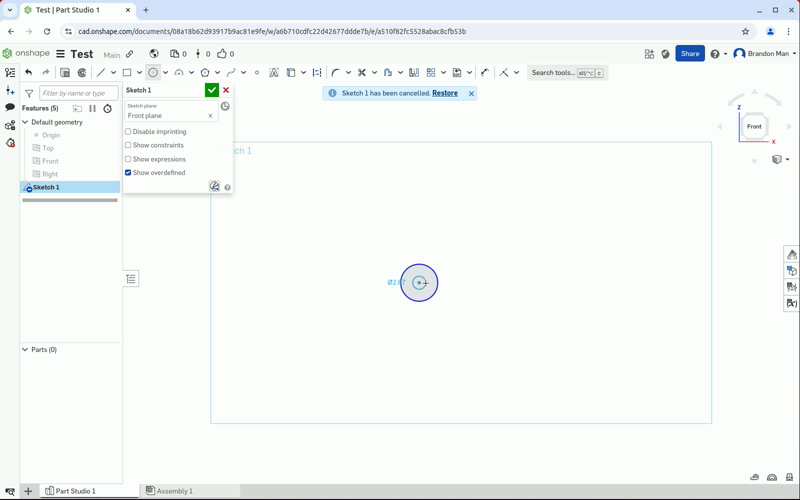
key(esc)
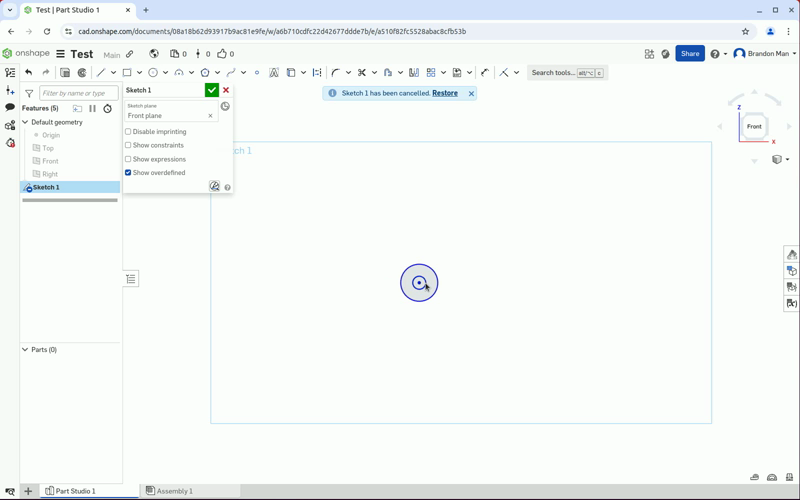
mouse_move(411, 286)
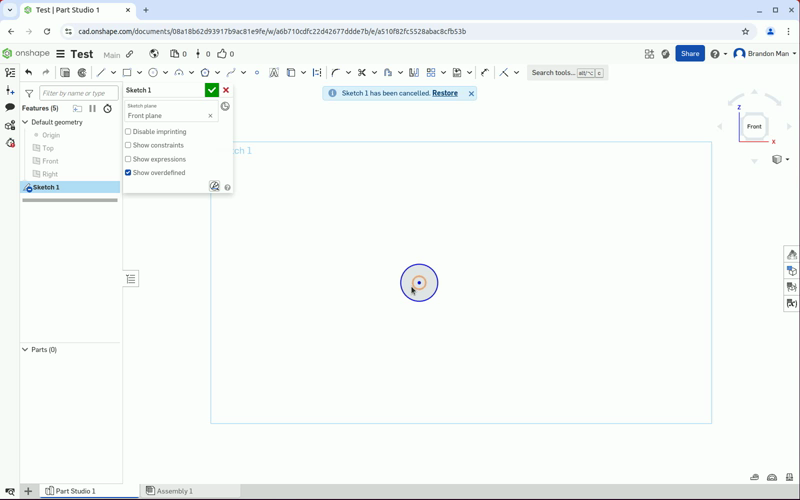
scroll(6)
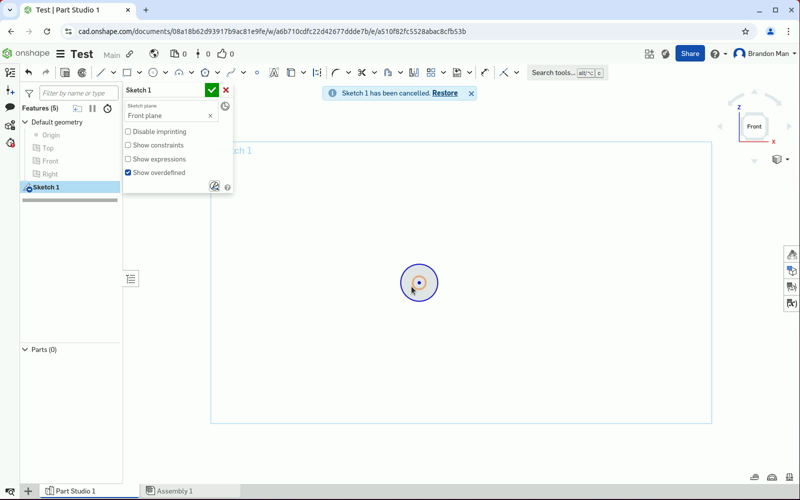
scroll(6)
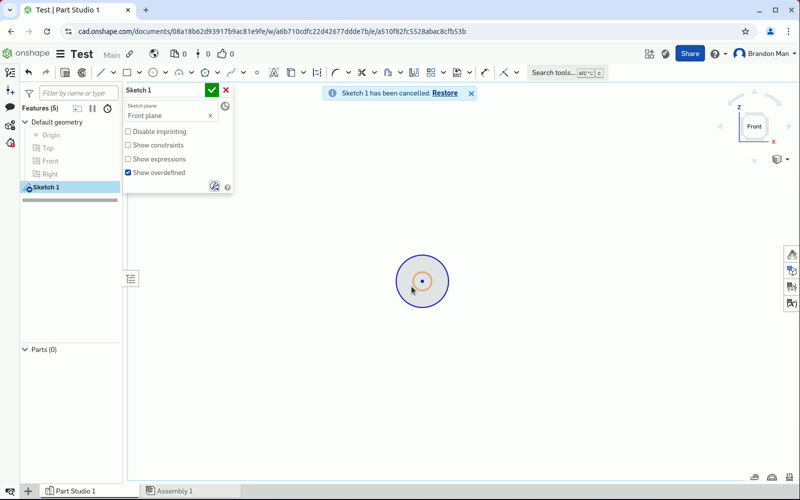
scroll(6)
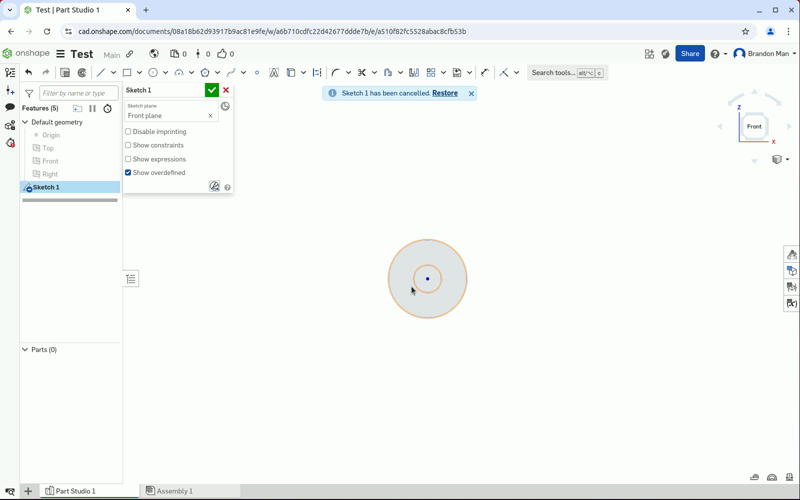
scroll(6)
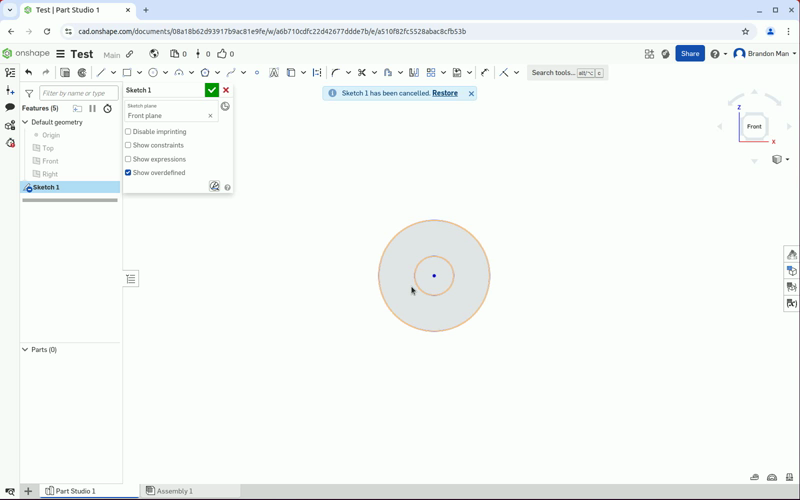
scroll(6)
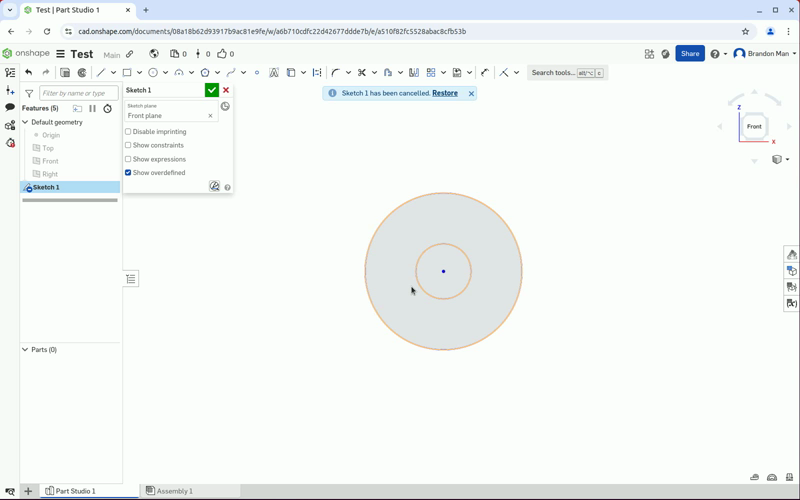
scroll(6)
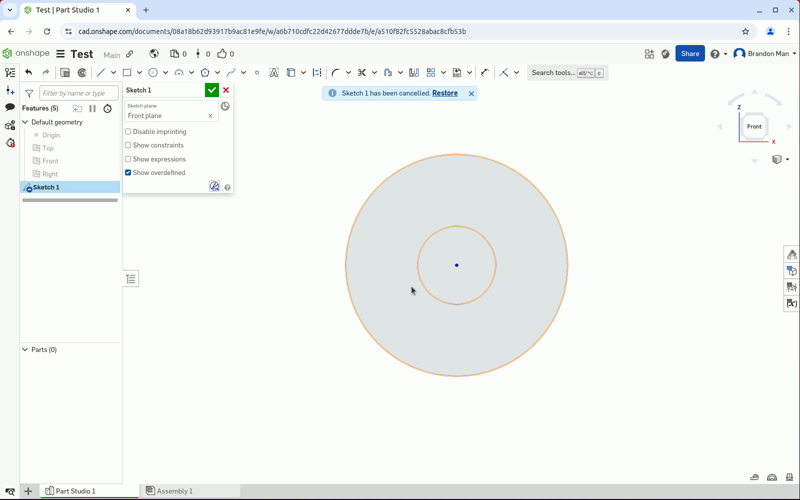
scroll(6)
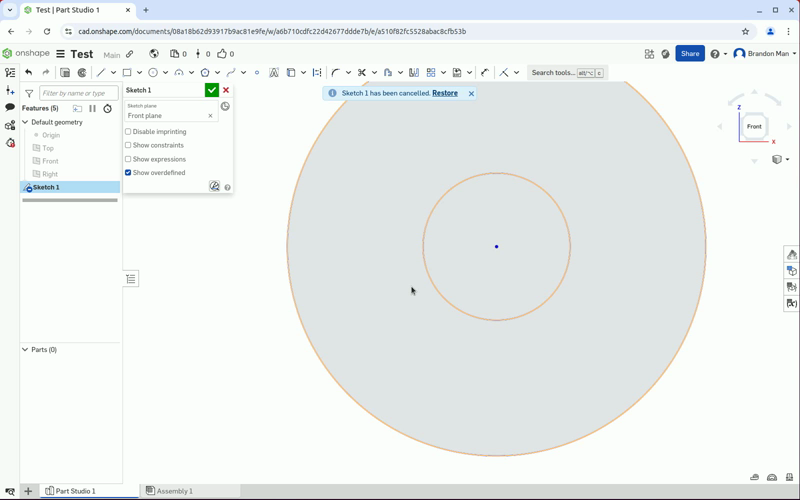
click(411, 286)
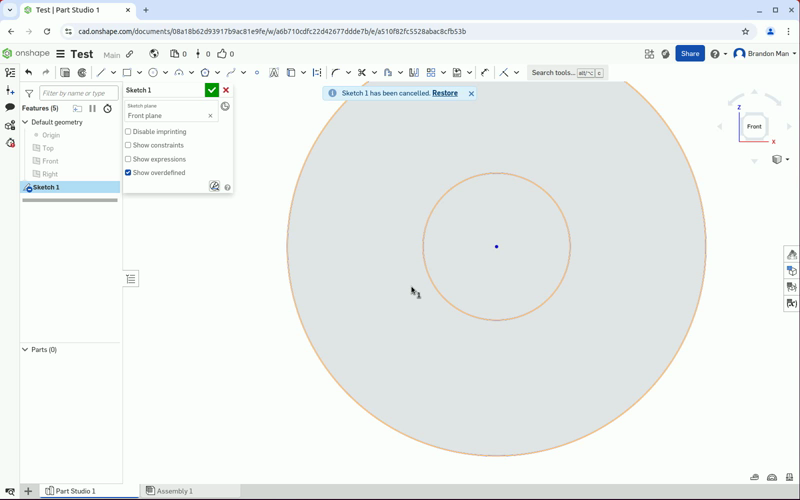
scroll(-6)
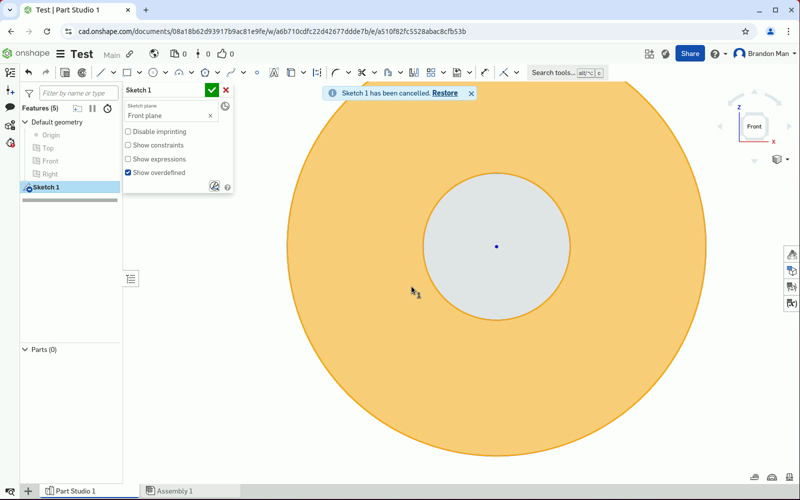
scroll(-6)
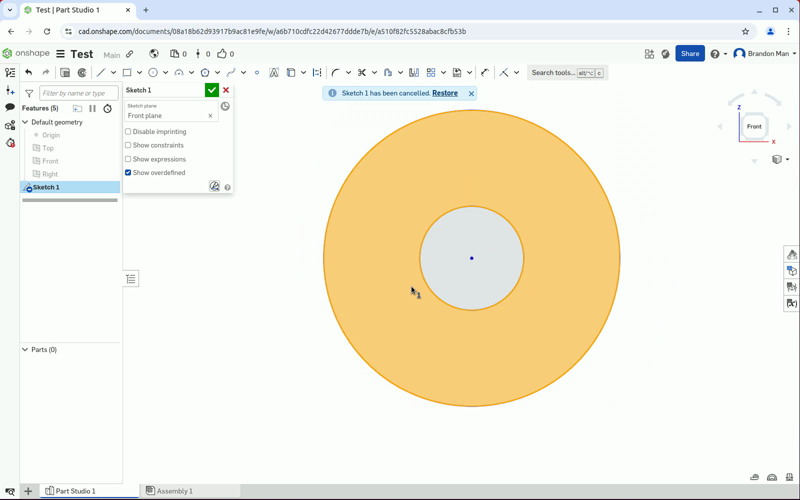
scroll(-6)
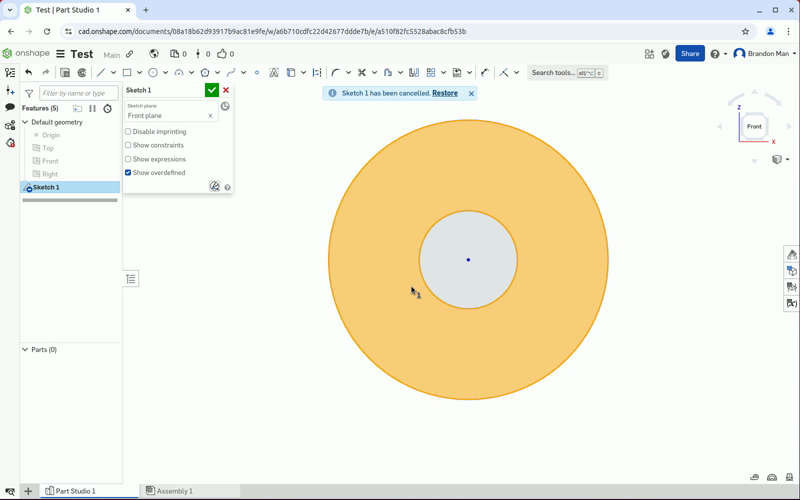
scroll(-6)
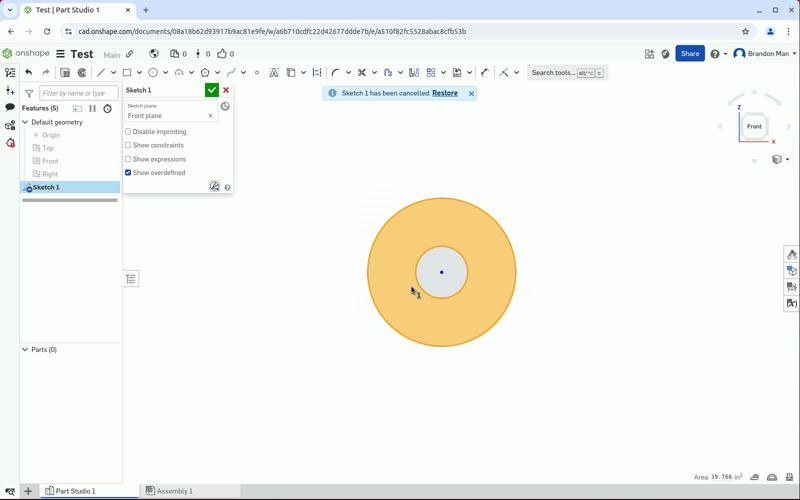
scroll(-6)
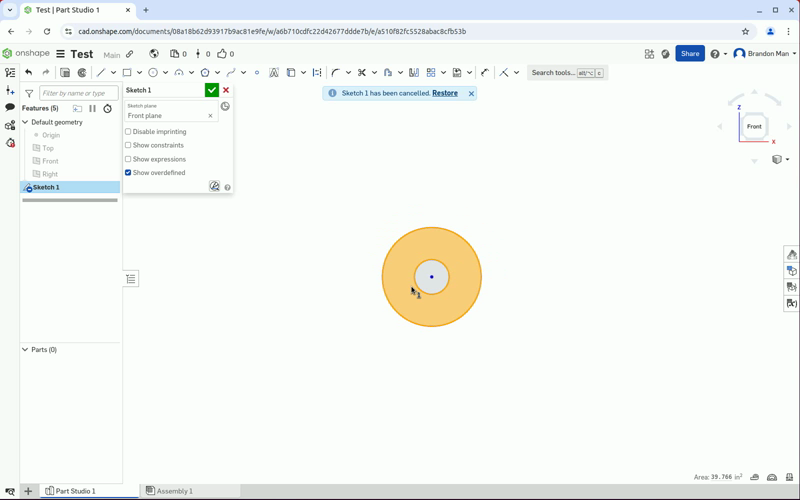
scroll(-6)
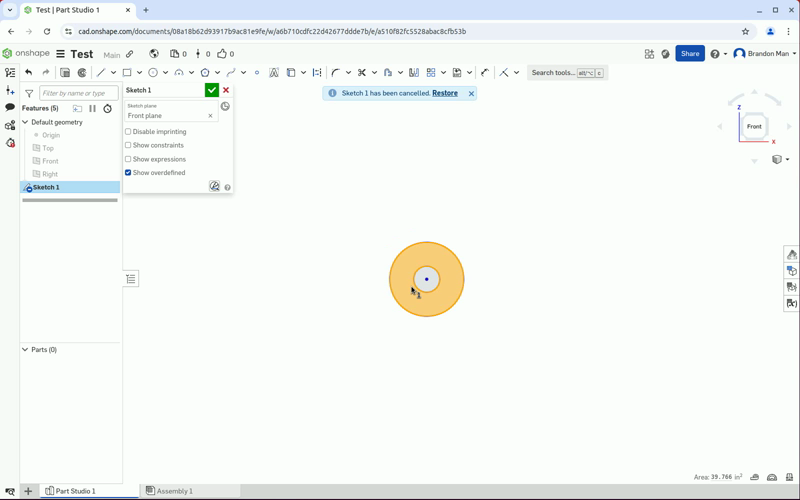
scroll(-6)
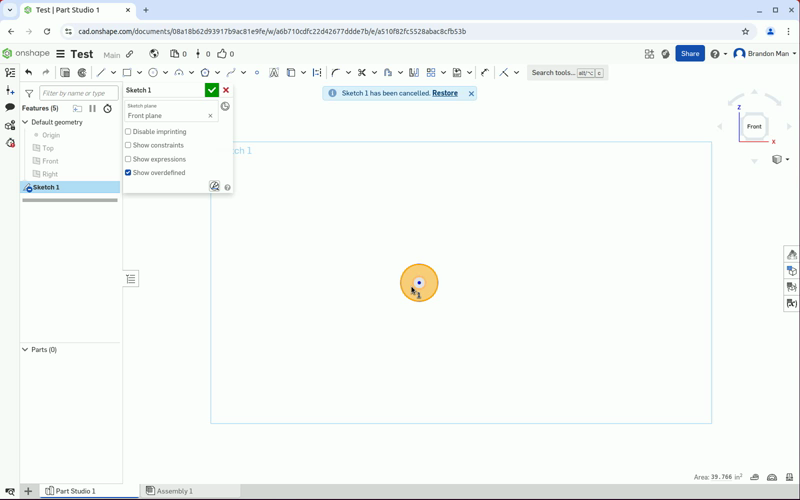
mouse_move(73, 352)
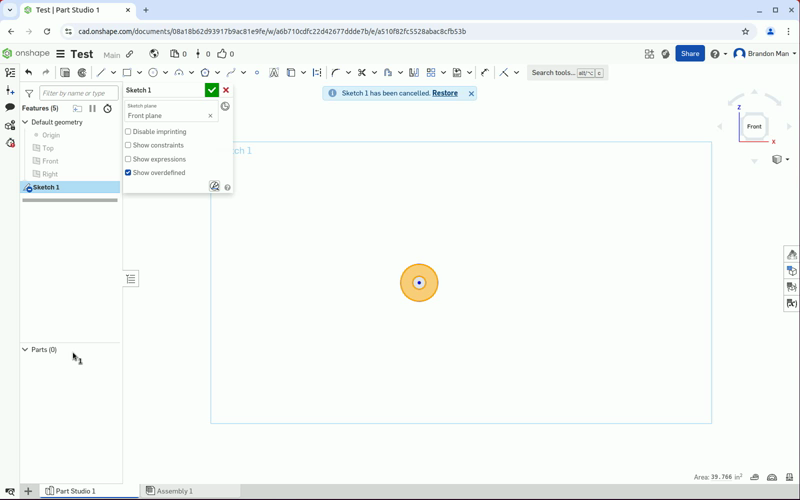
key(shift+y)
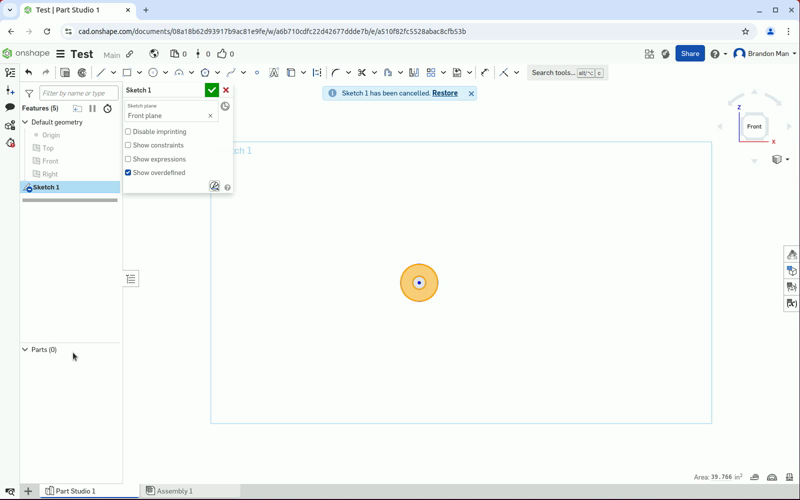
key(shift+e)
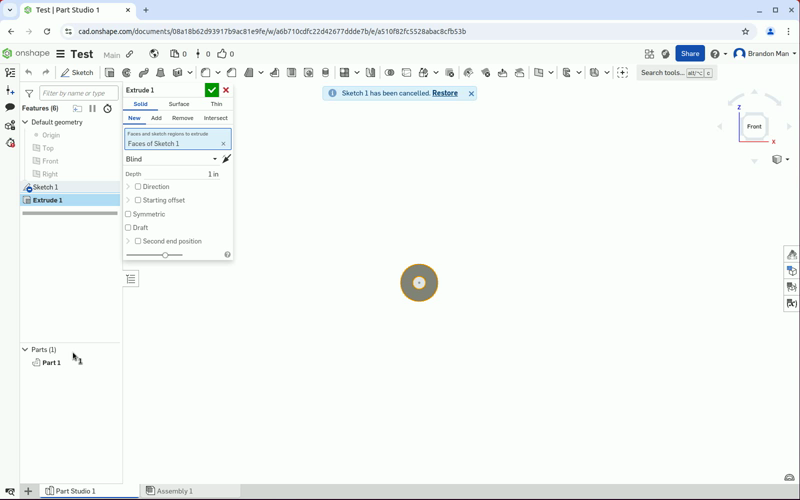
mouse_move(143, 106)
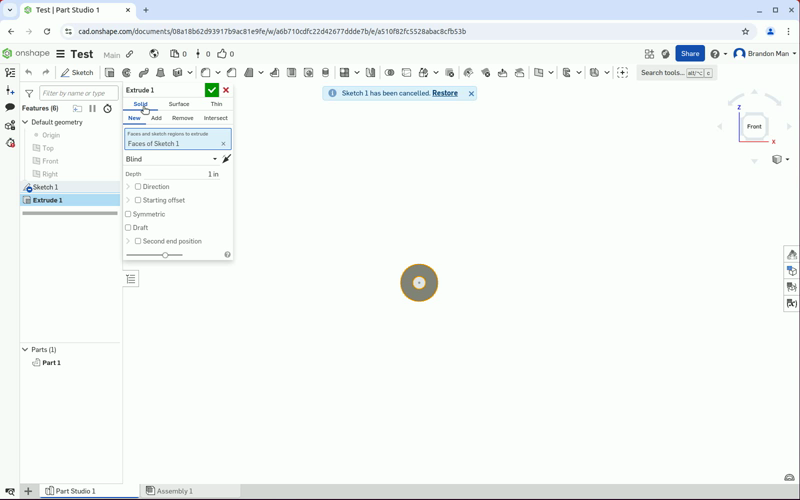
click(143, 106)
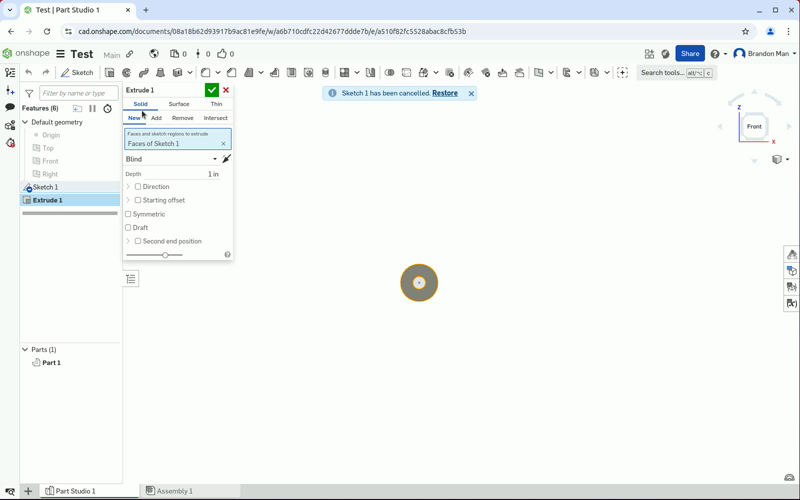
mouse_move(137, 120)
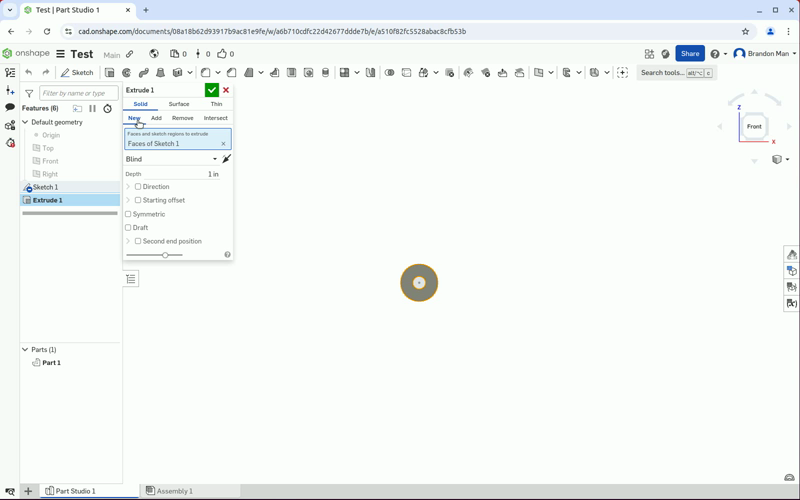
click(137, 120)
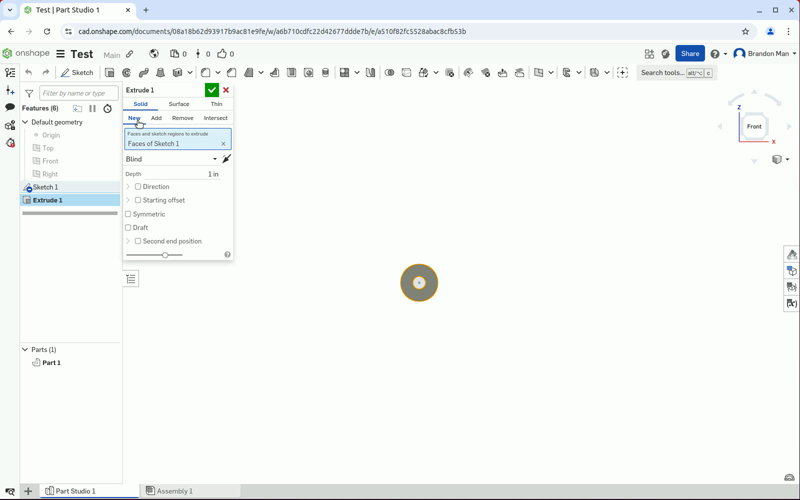
key(tab, 4)
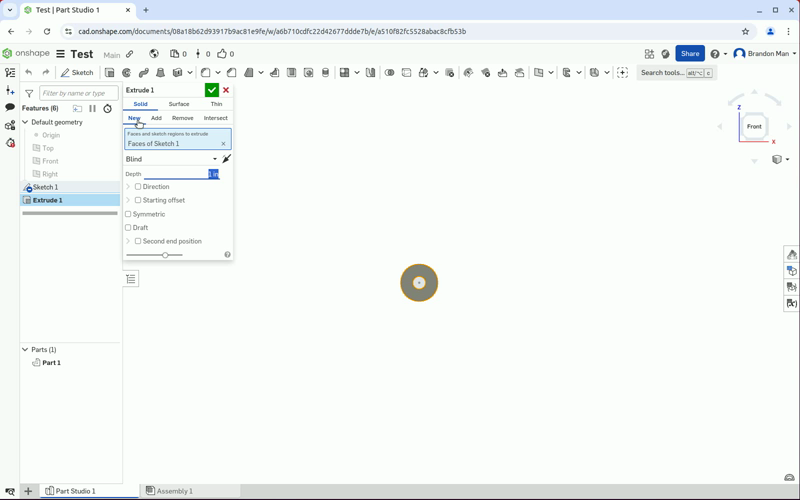
text(6.74)
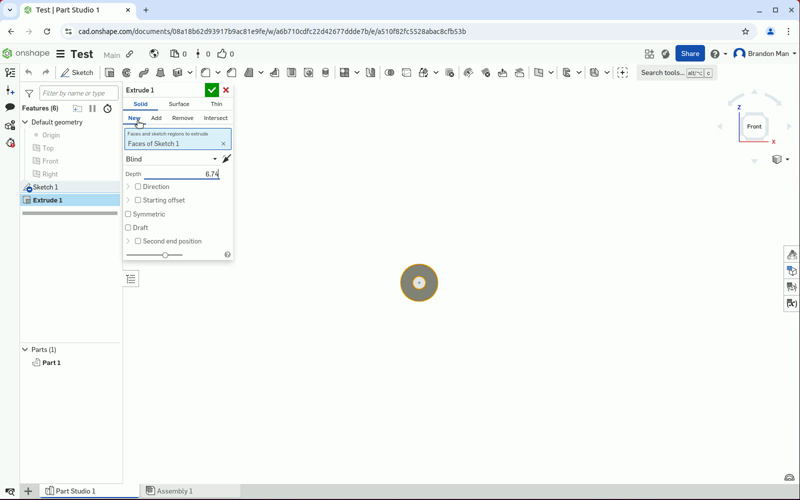
key(enter)
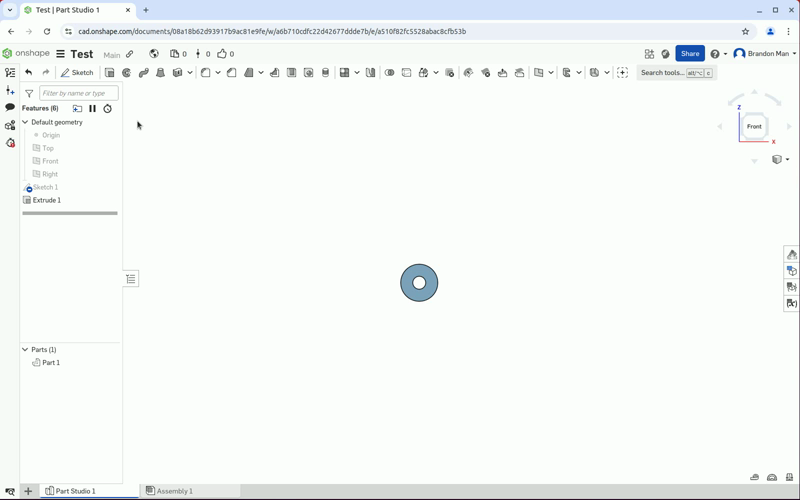
key(shift+h)
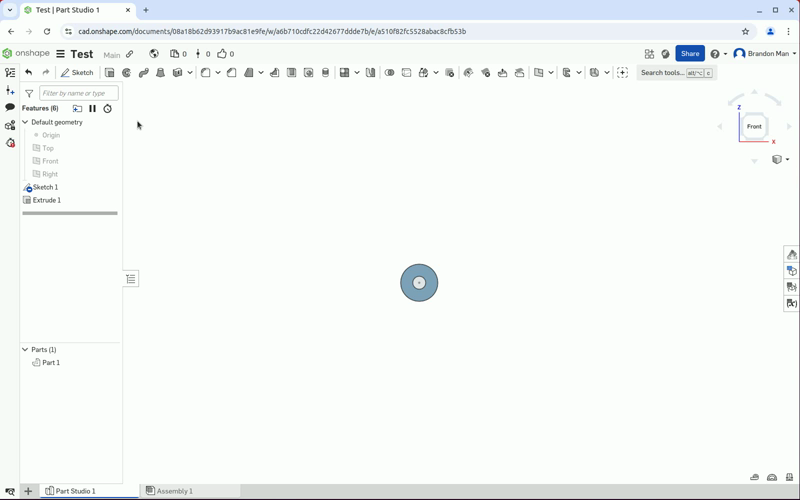
key(shift+h)
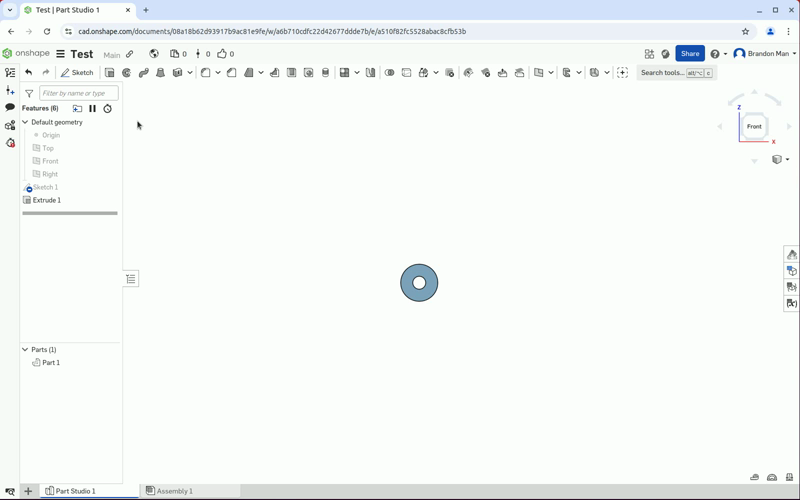
mouse_move(73, 189)
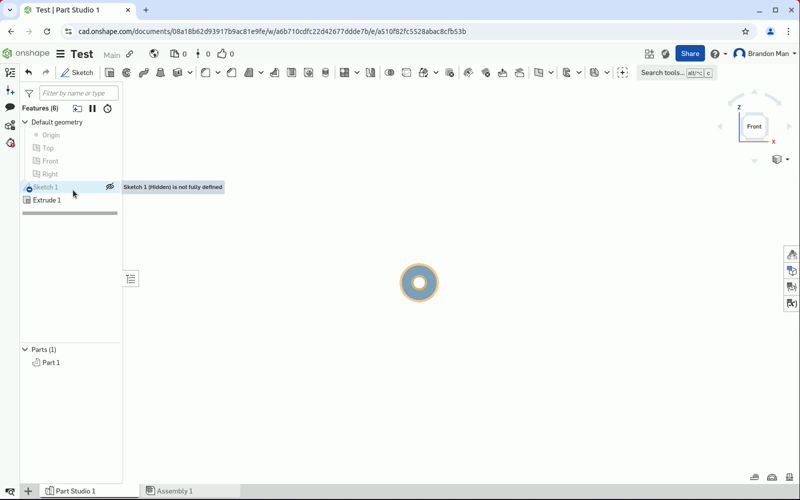
click(73, 189)
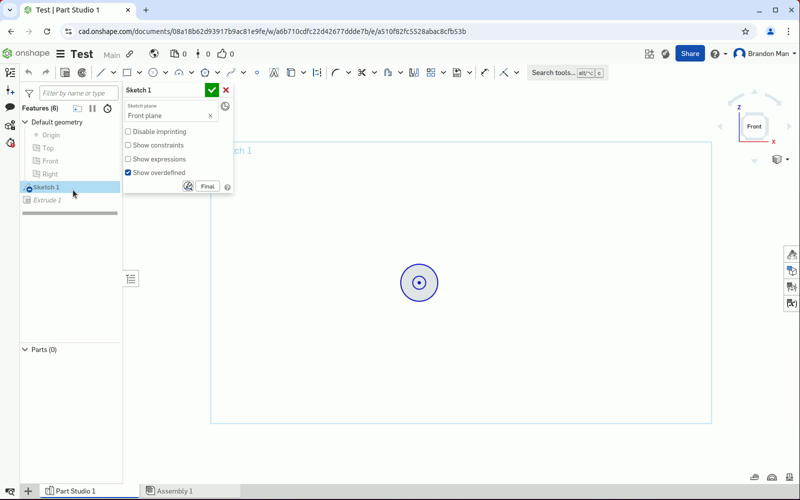
mouse_move(229, 92)
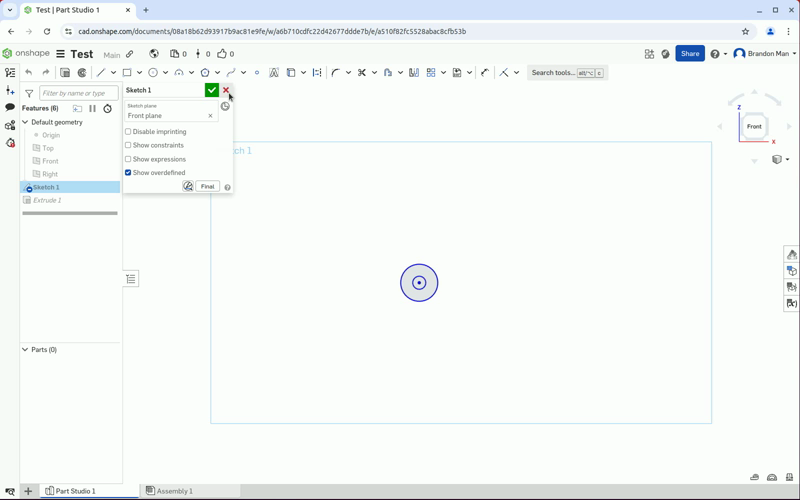
click(229, 92)
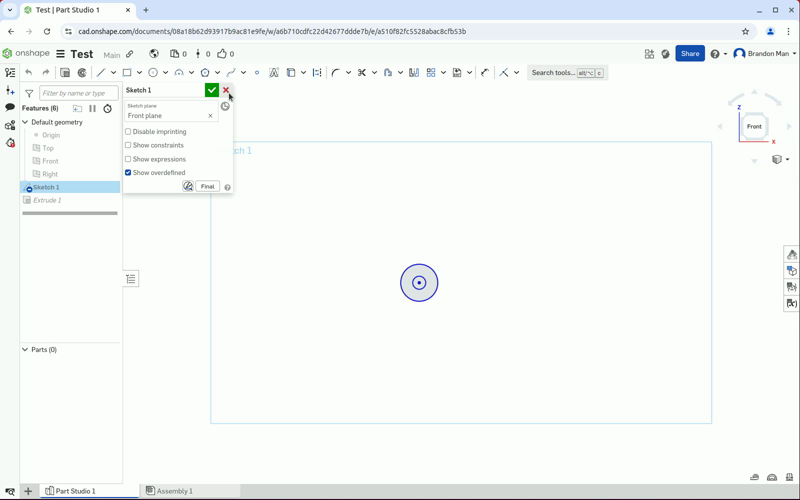
key(shift+s)
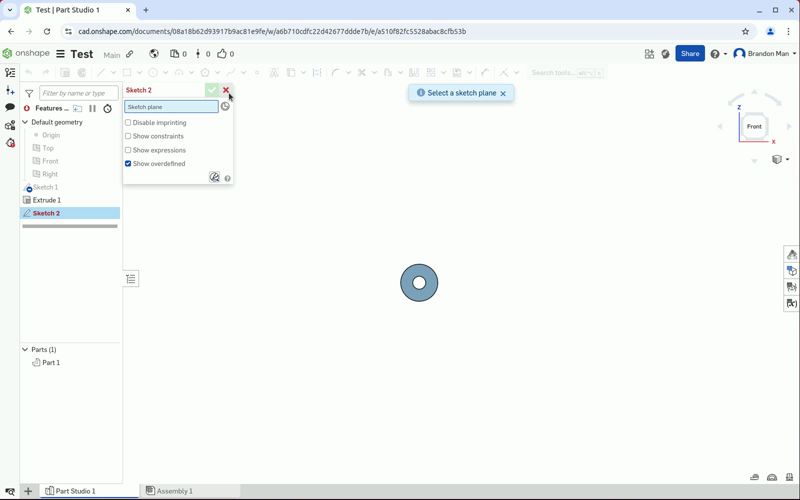
mouse_move(73, 163)
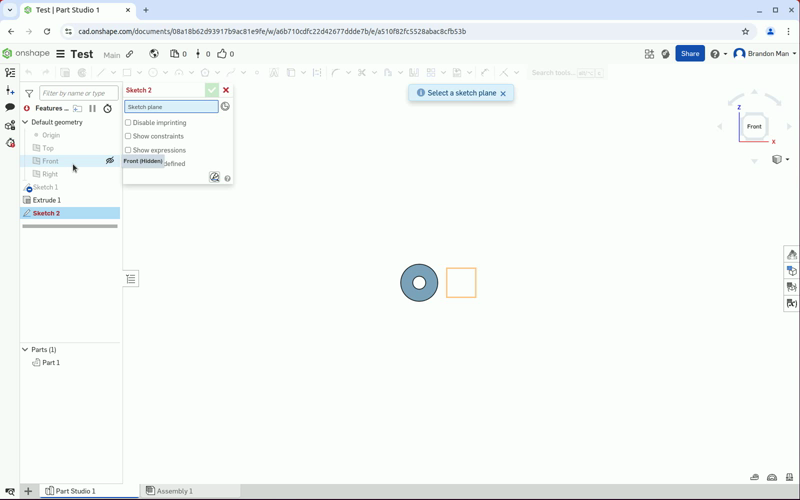
click(73, 163)
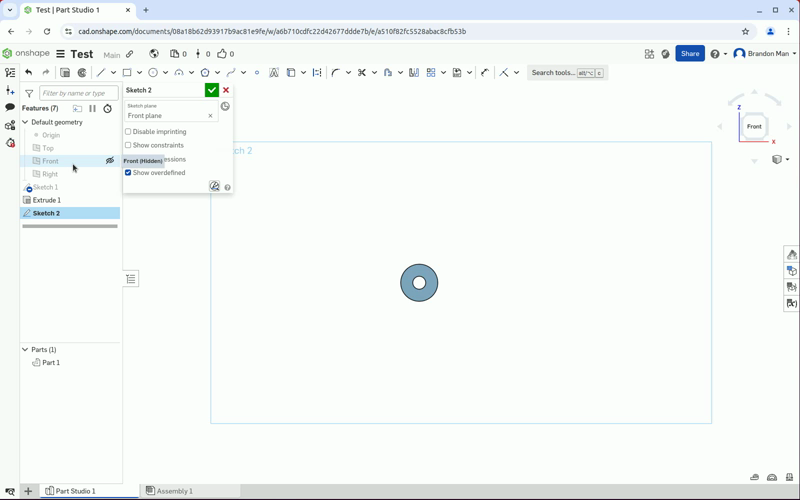
mouse_move(73, 352)
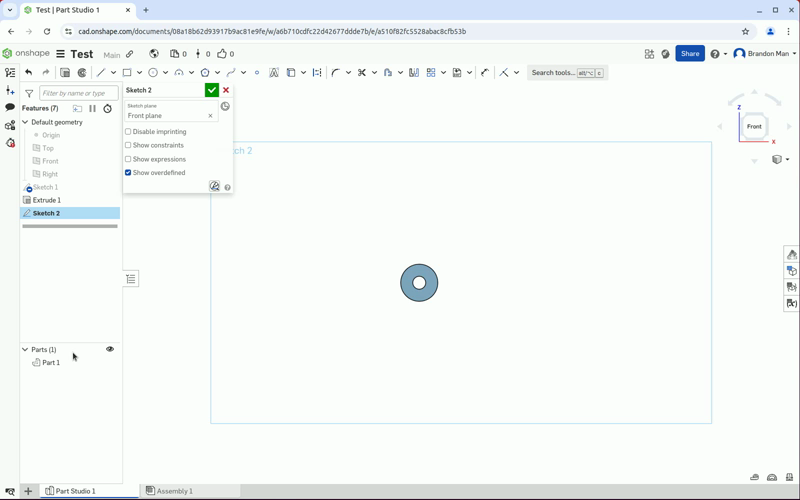
key(y)
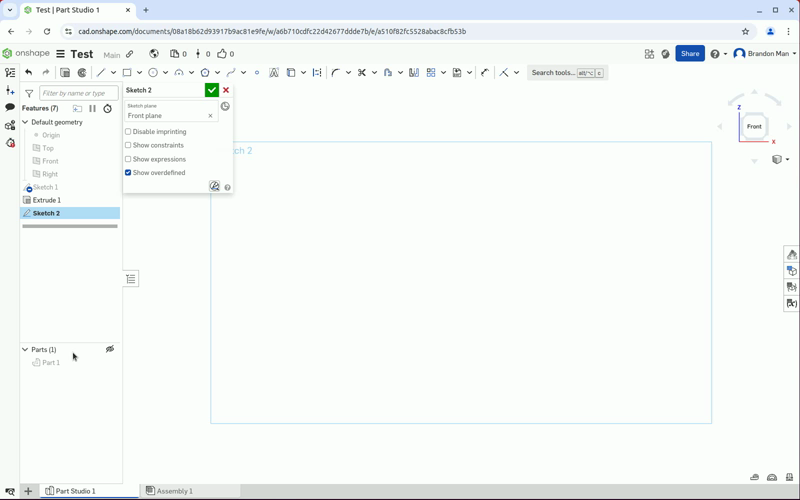
key(c)
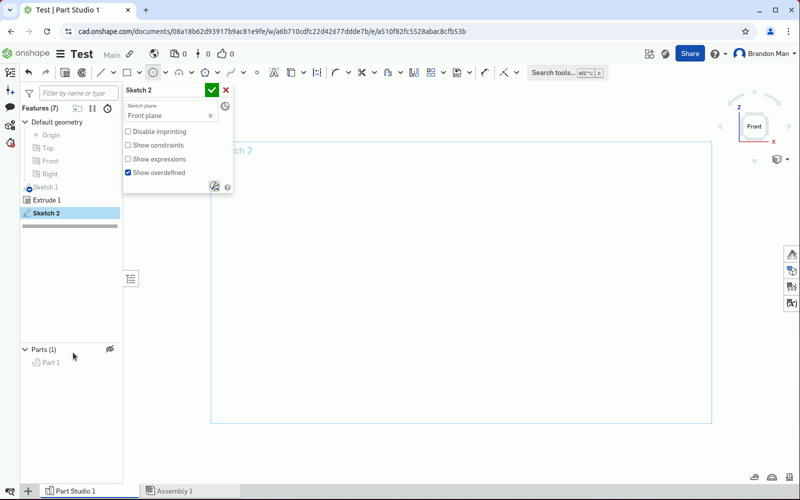
key_down(shift)
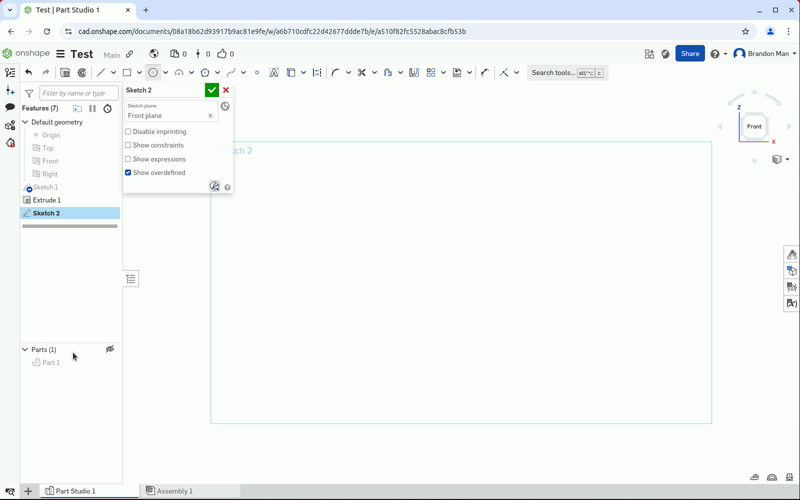
mouse_move(434, 244)
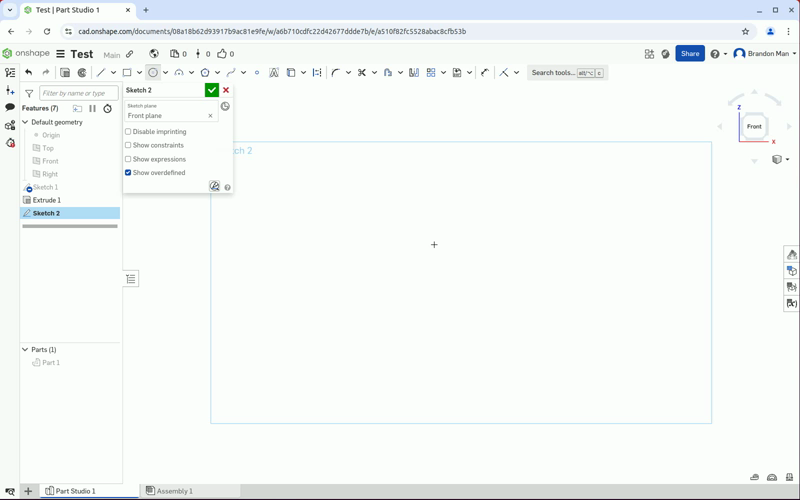
click(434, 244)
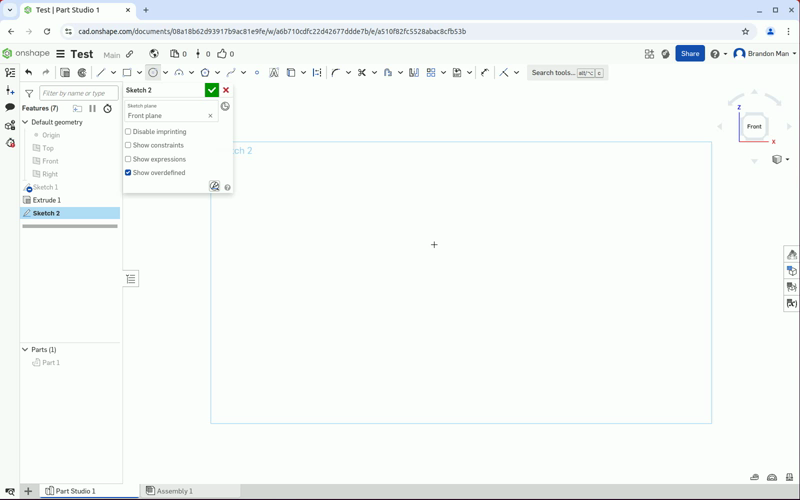
key_up(shift)
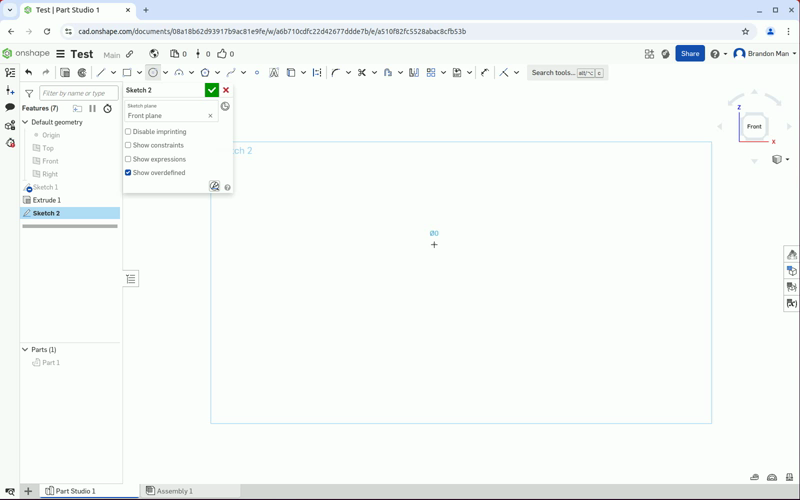
mouse_move(458, 244)
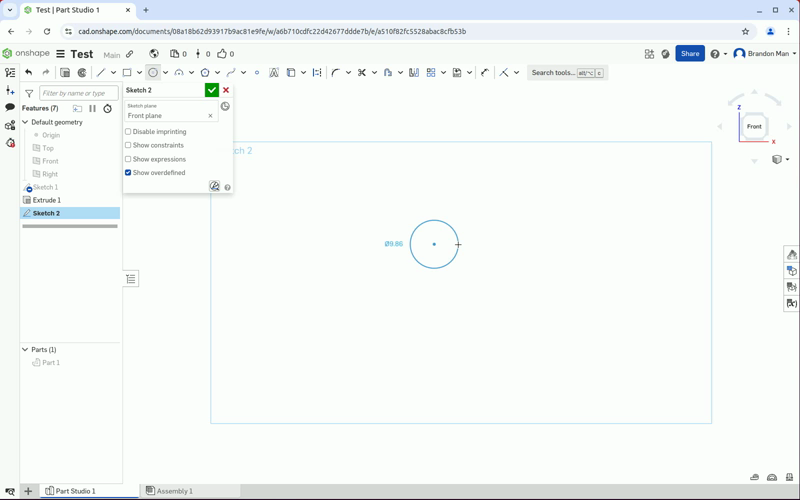
click(458, 244)
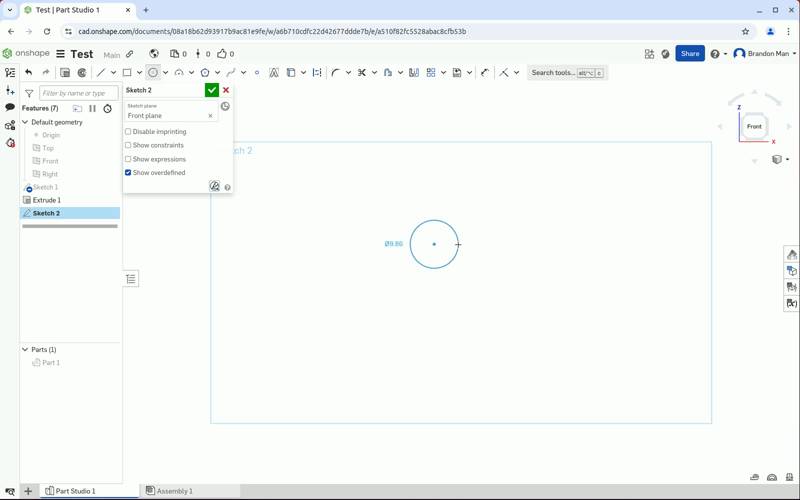
key(esc)
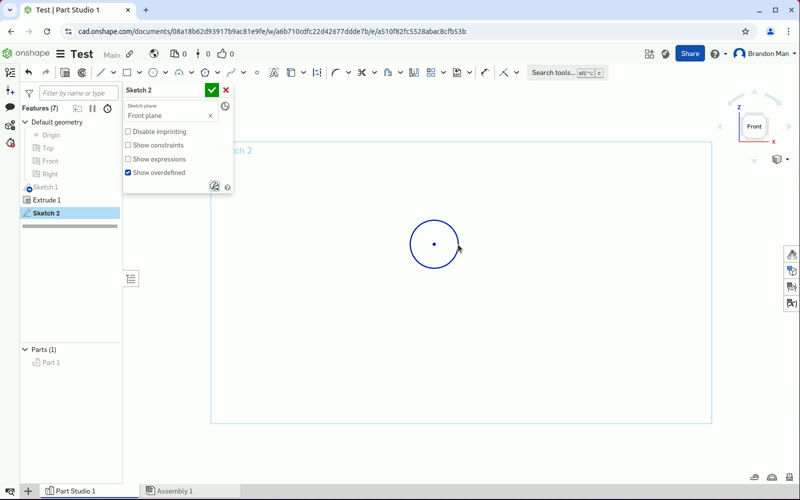
key(c)
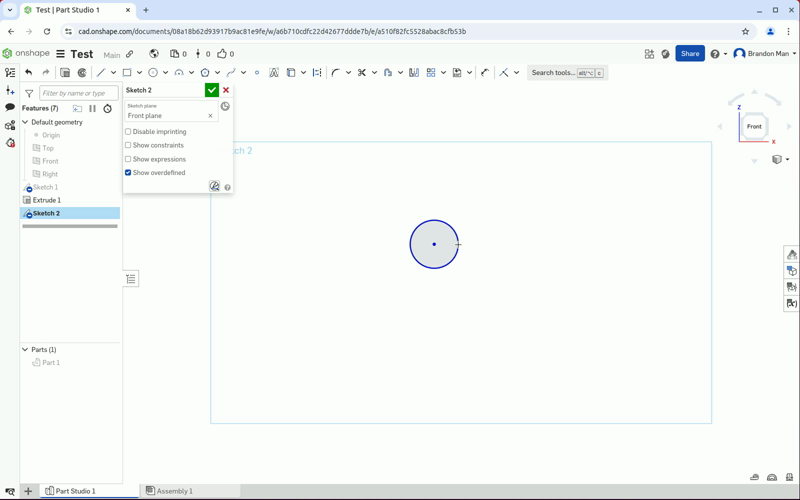
key_down(shift)
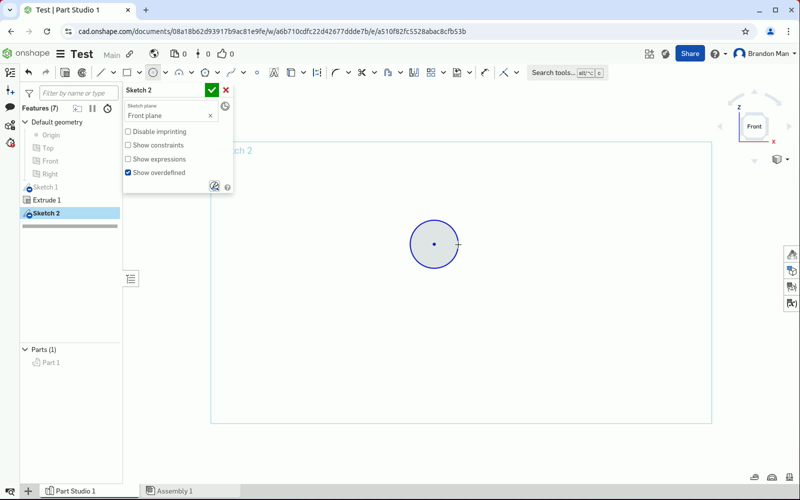
mouse_move(434, 244)
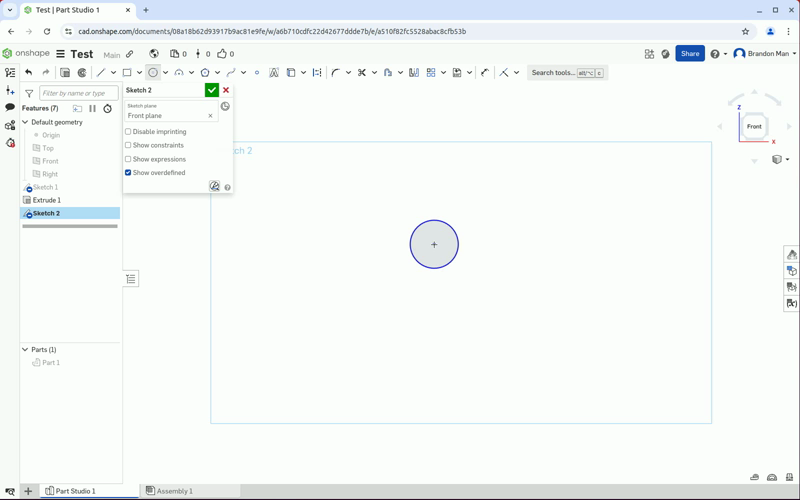
click(434, 244)
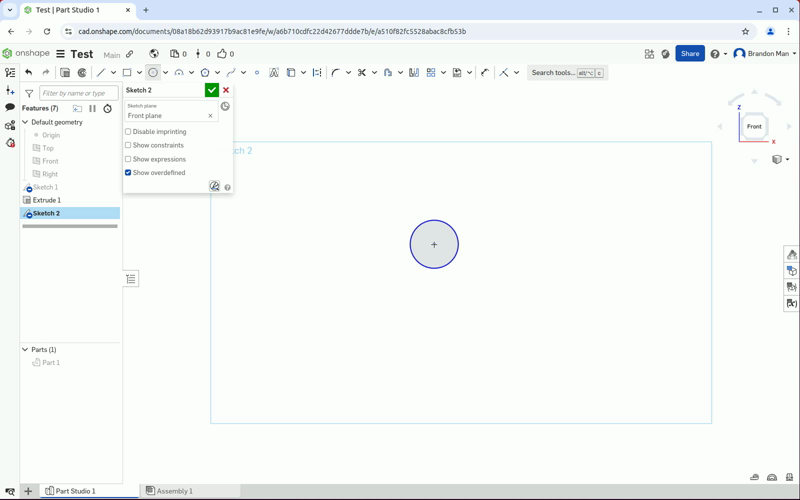
key_up(shift)
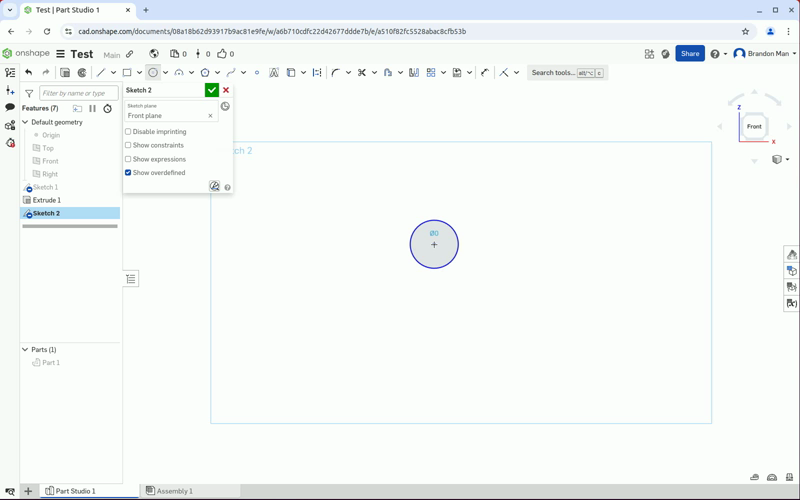
mouse_move(440, 244)
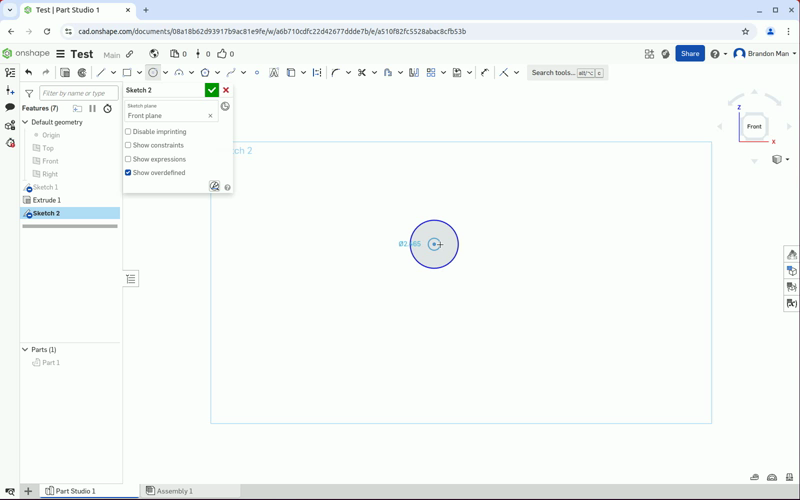
click(440, 244)
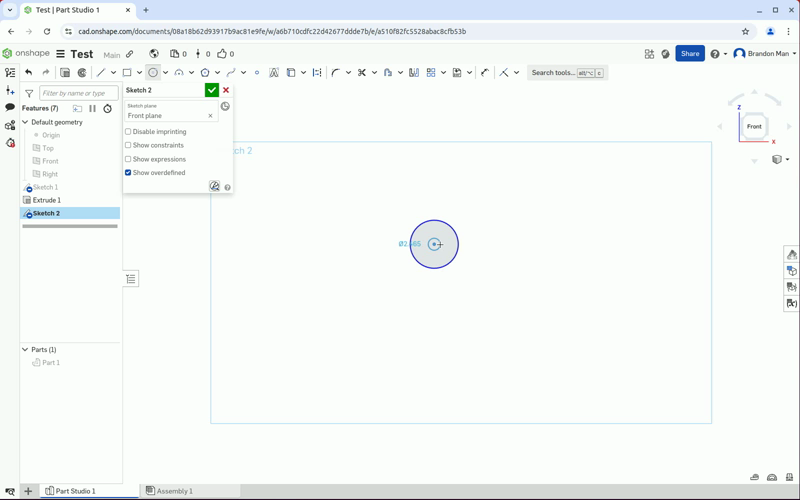
key(esc)
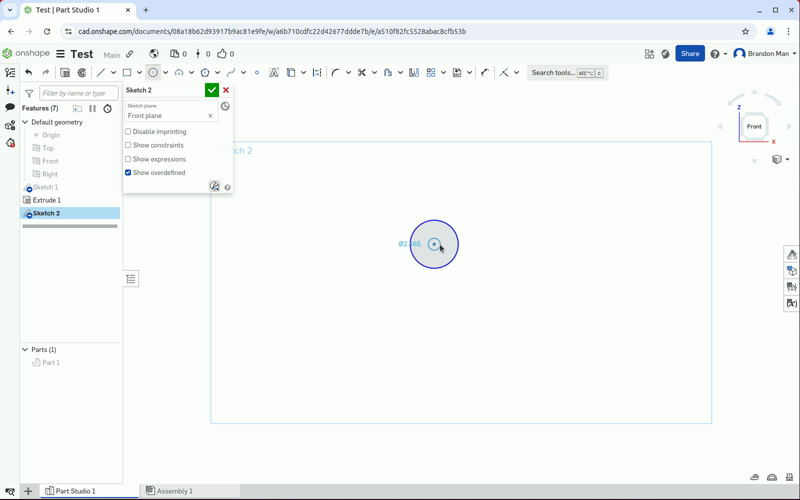
mouse_move(446, 251)
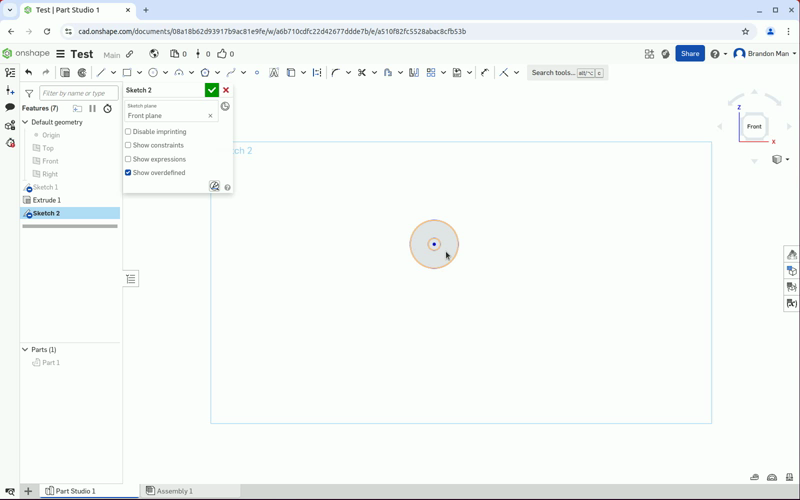
scroll(6)
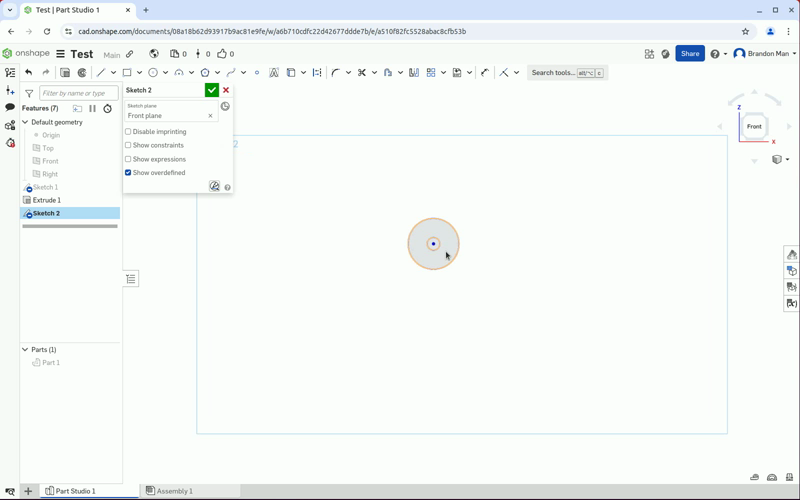
scroll(6)
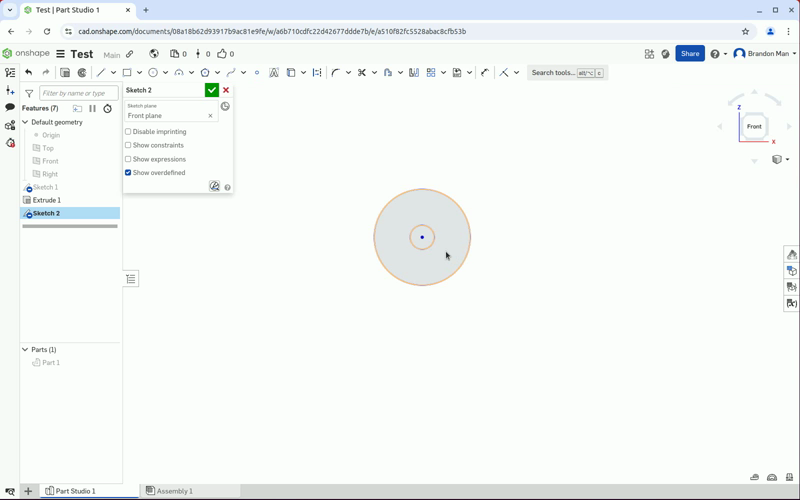
scroll(6)
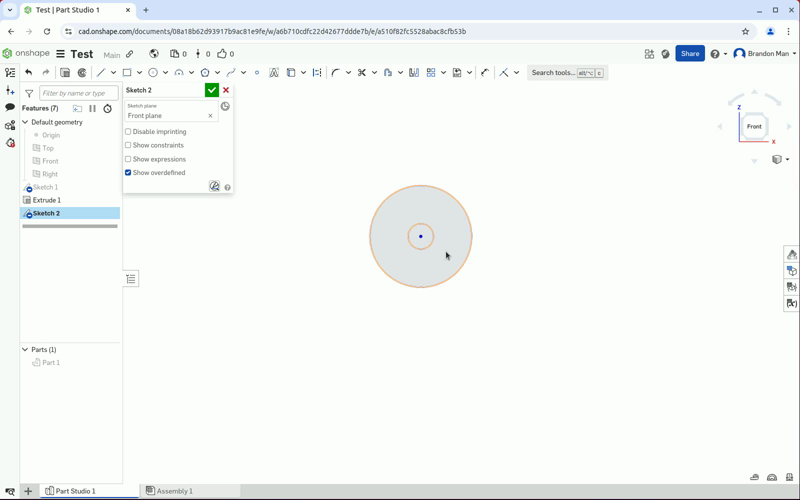
scroll(6)
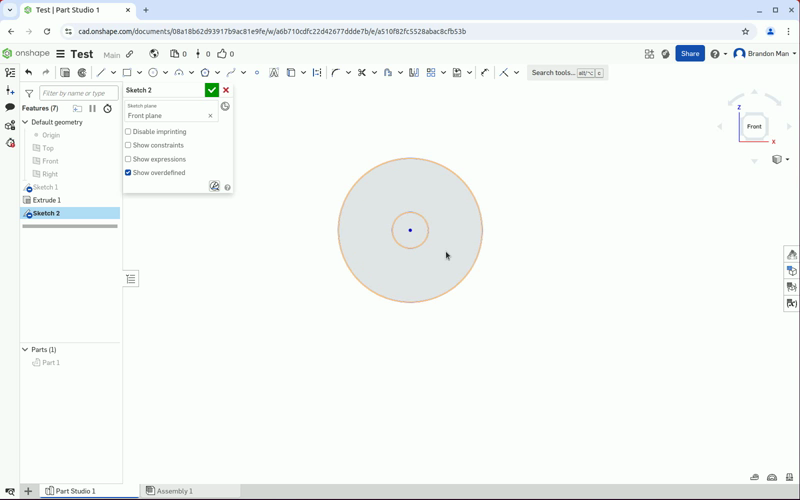
scroll(6)
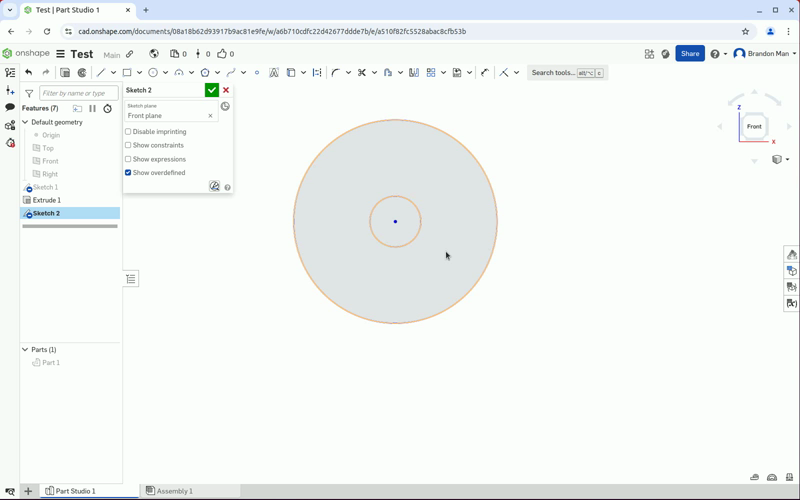
scroll(6)
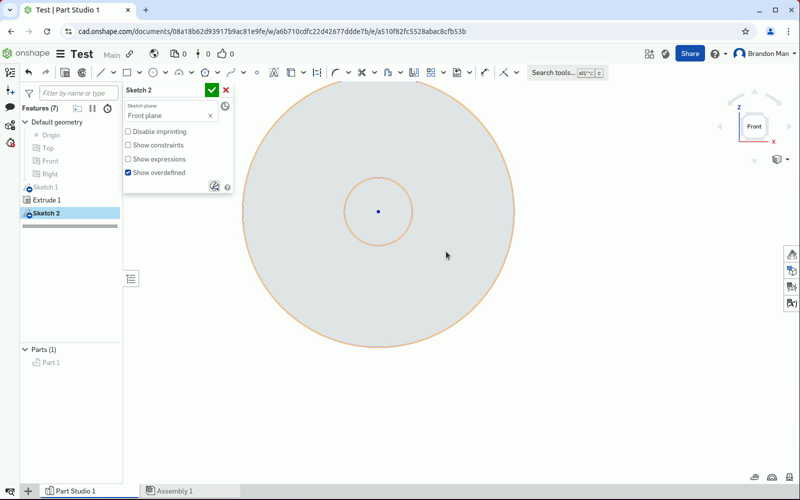
scroll(6)
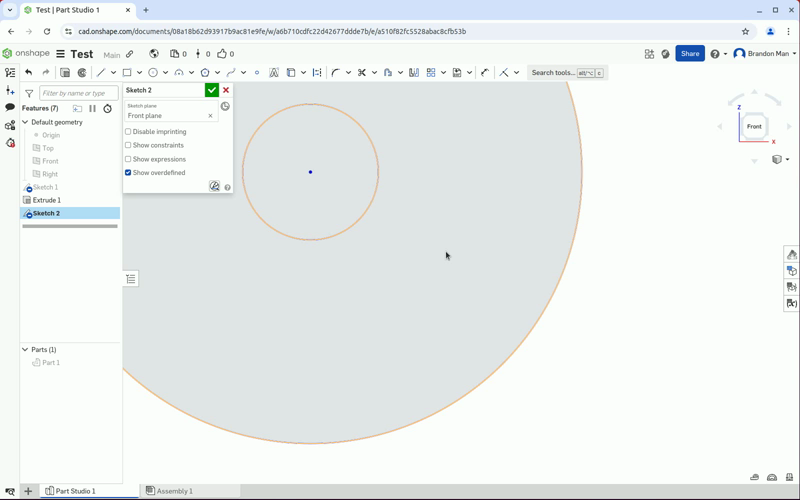
click(446, 251)
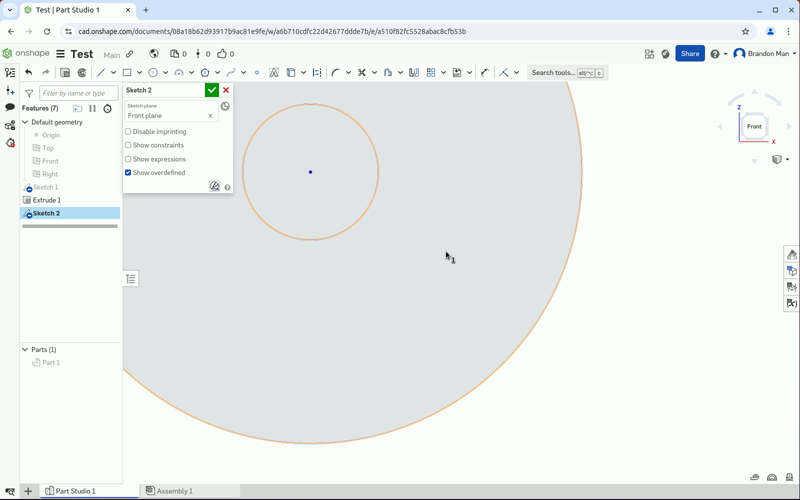
scroll(-6)
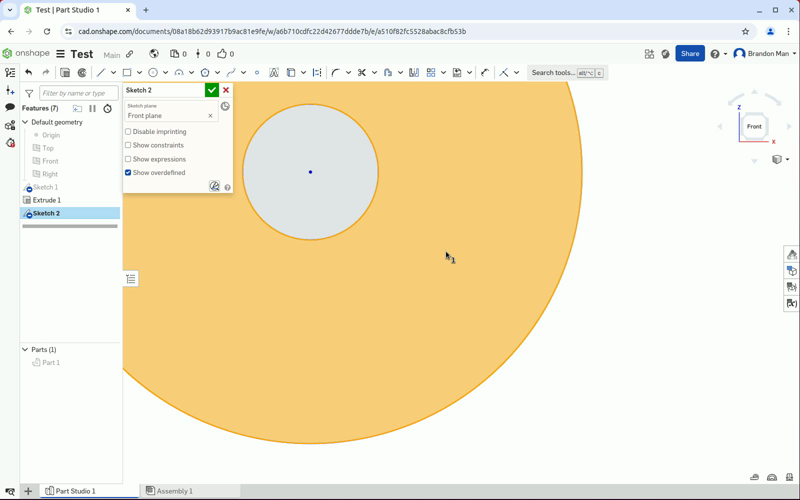
scroll(-6)
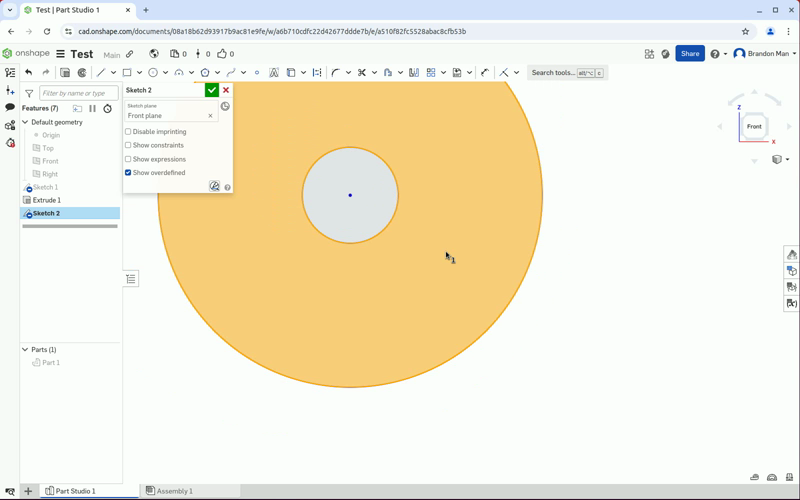
scroll(-6)
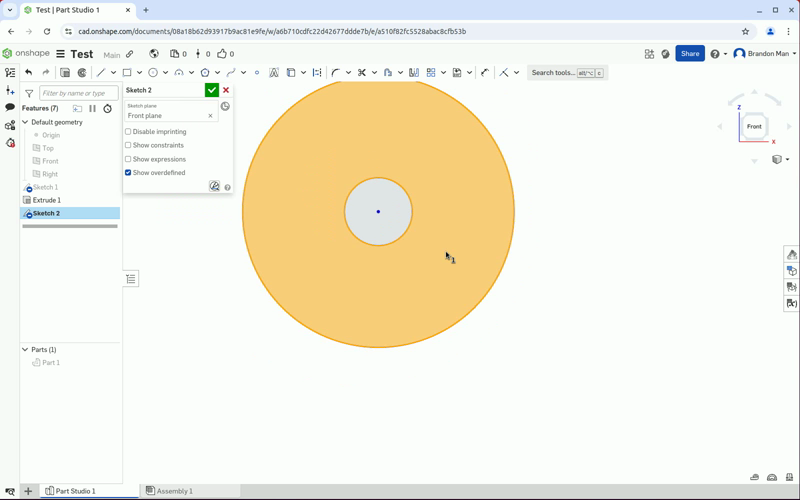
scroll(-6)
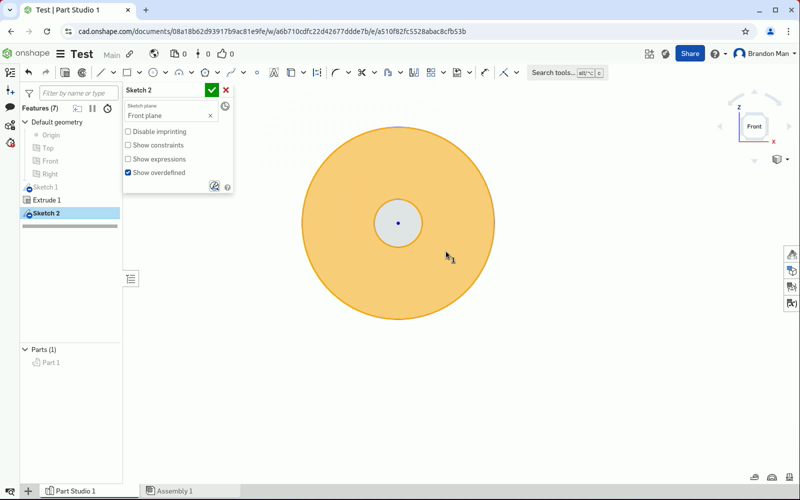
scroll(-6)
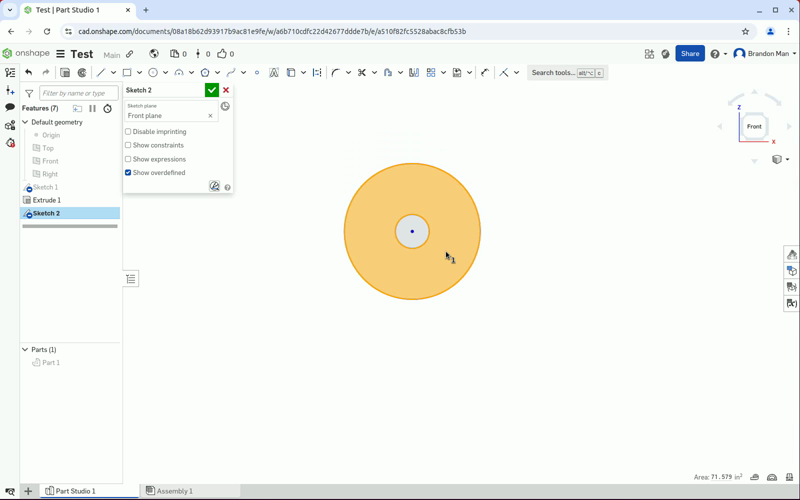
scroll(-6)
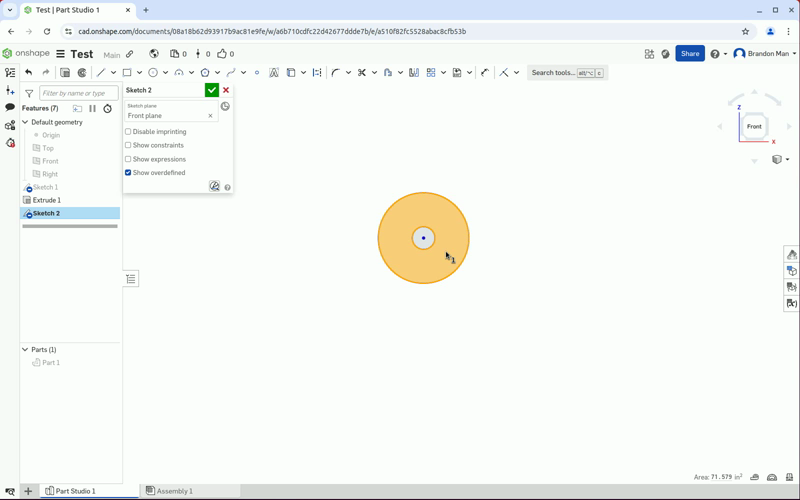
scroll(-6)
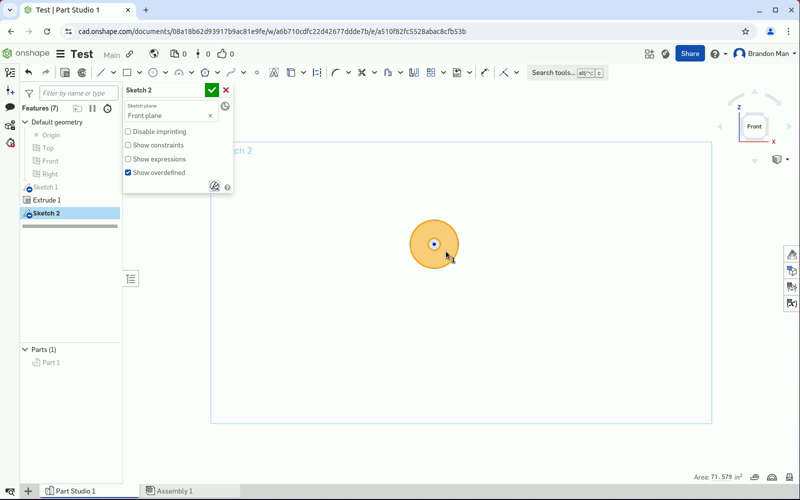
mouse_move(73, 352)
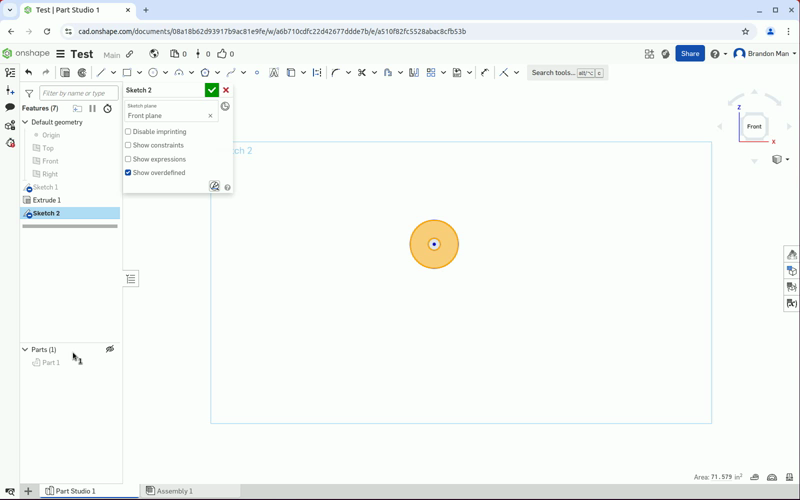
key(shift+y)
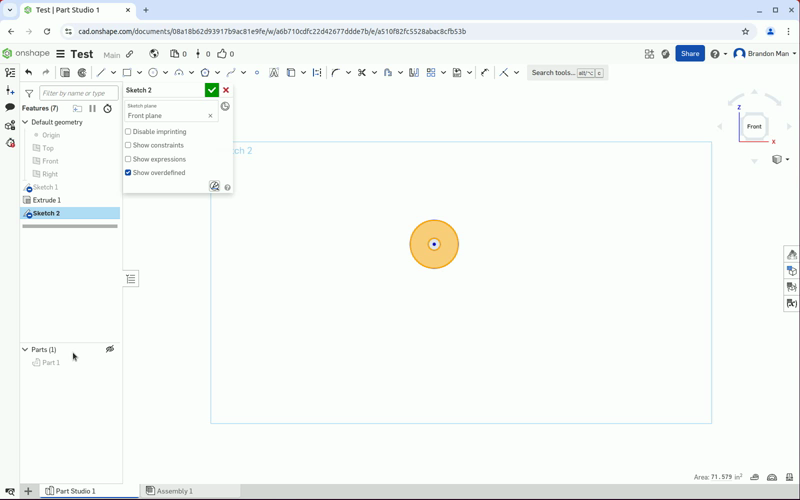
key(shift+e)
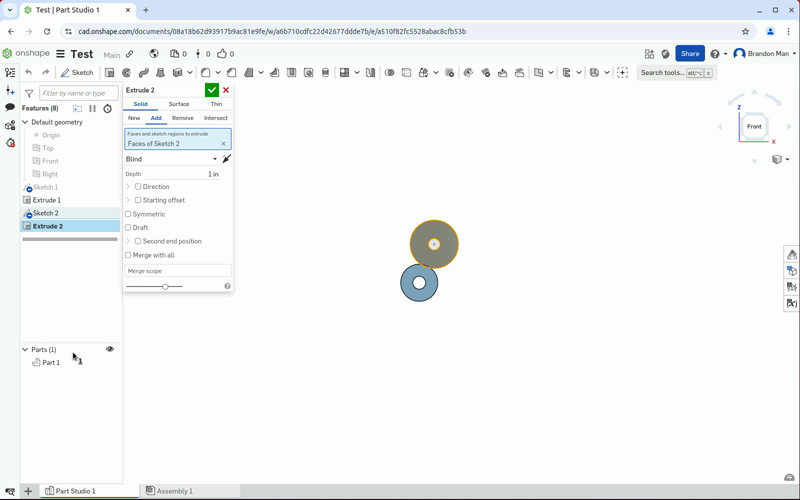
mouse_move(143, 106)
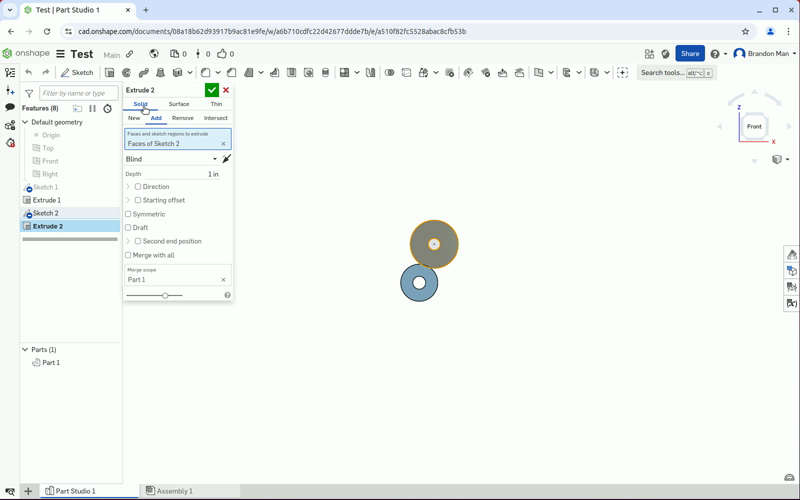
click(143, 106)
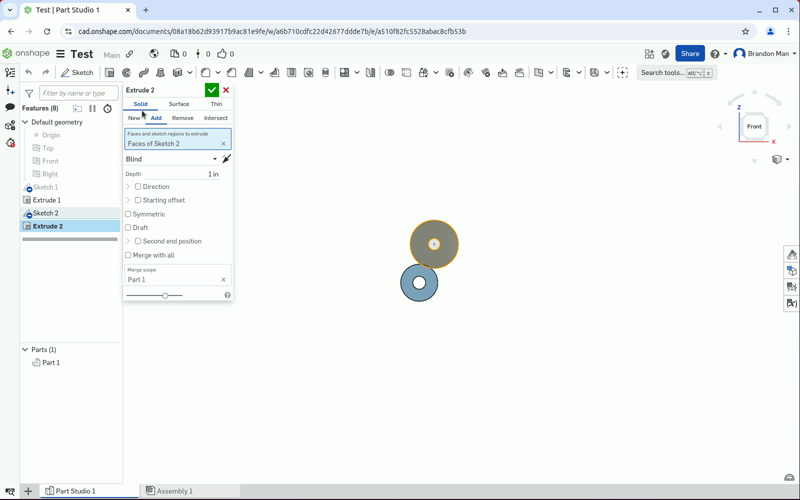
mouse_move(137, 120)
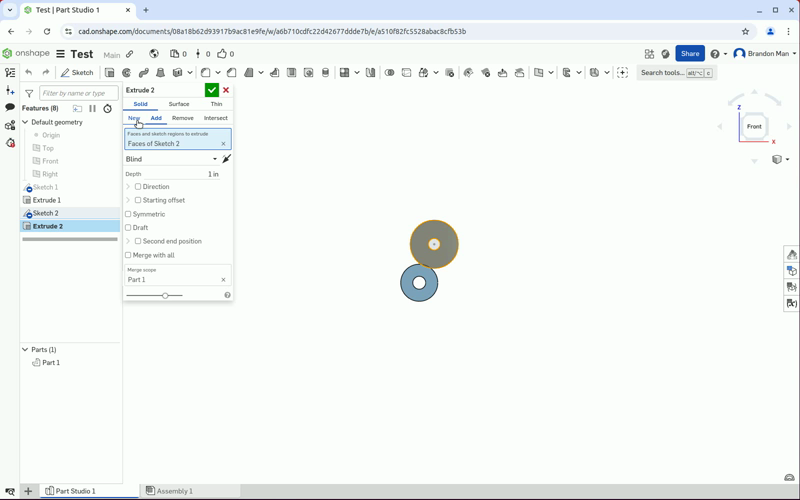
click(137, 120)
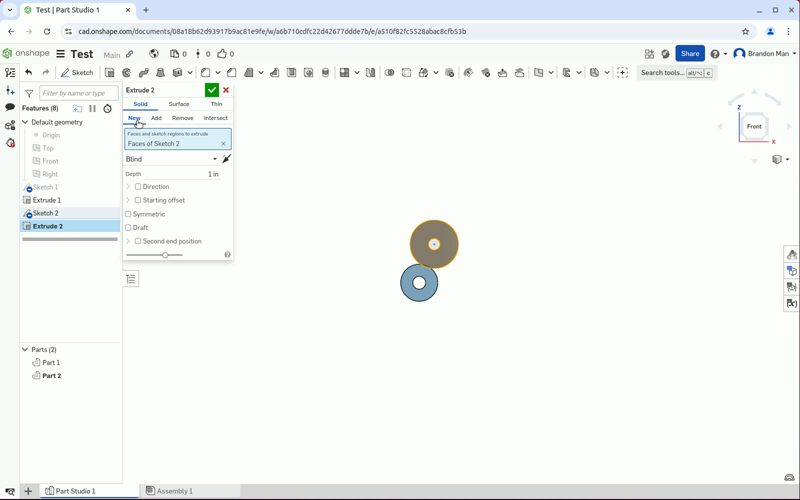
key(tab, 4)
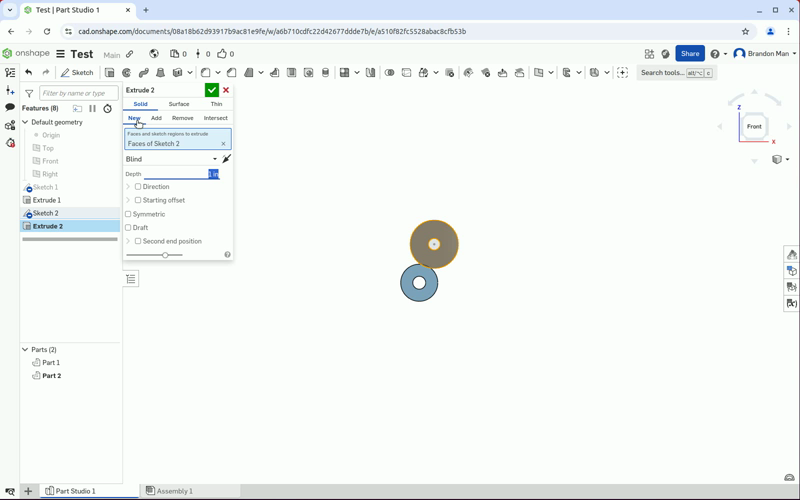
text(11.554)
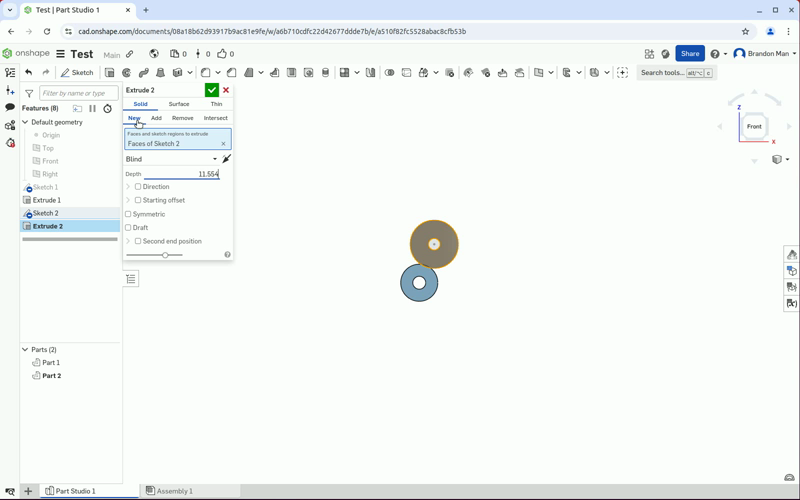
key(enter)
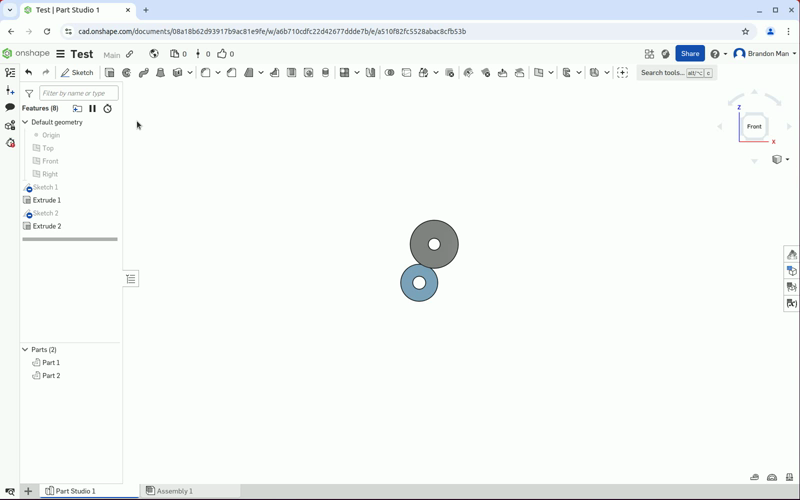
key(shift+h)
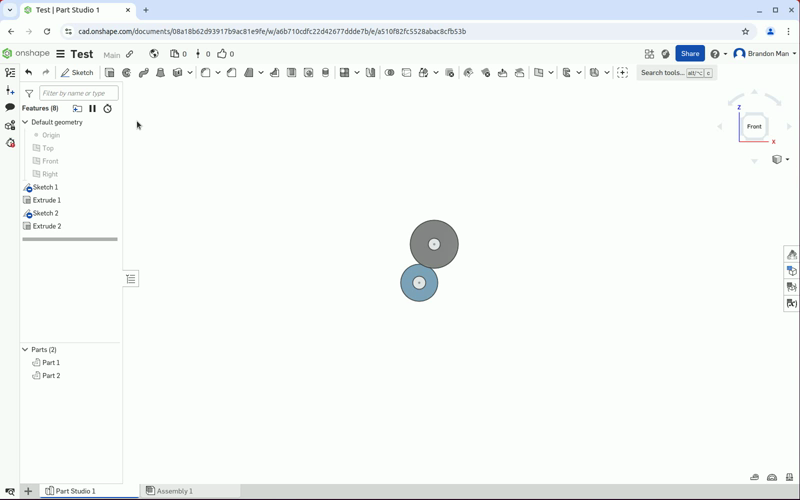
key(shift+h)
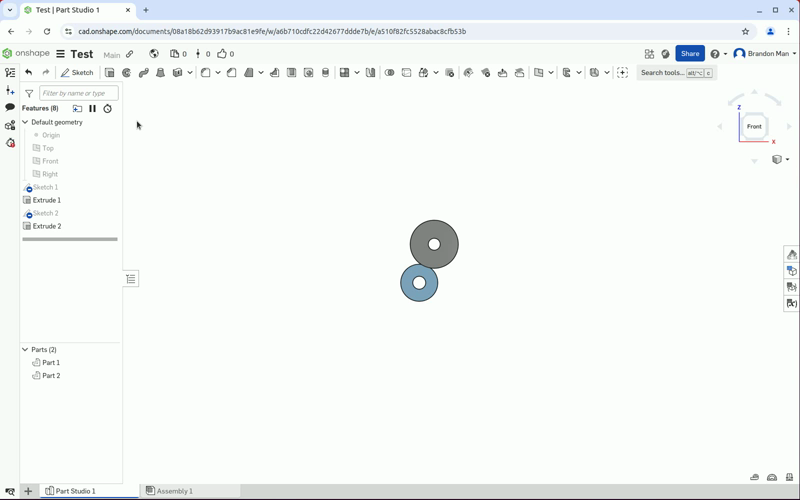
mouse_move(73, 189)
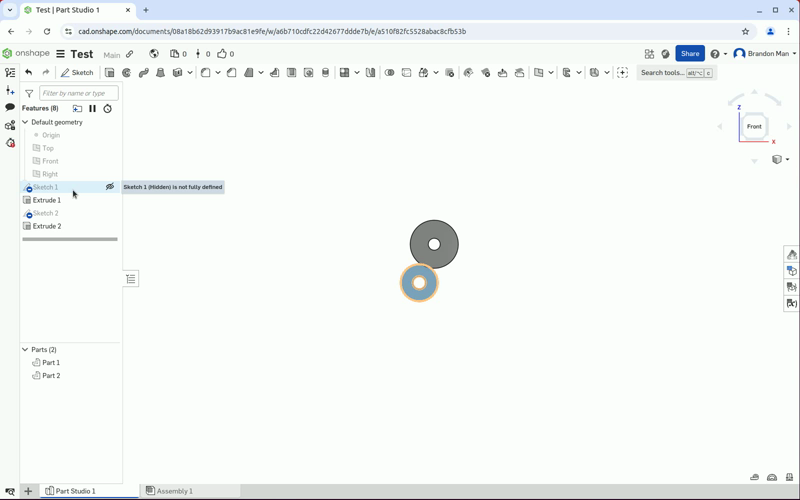
click(73, 189)
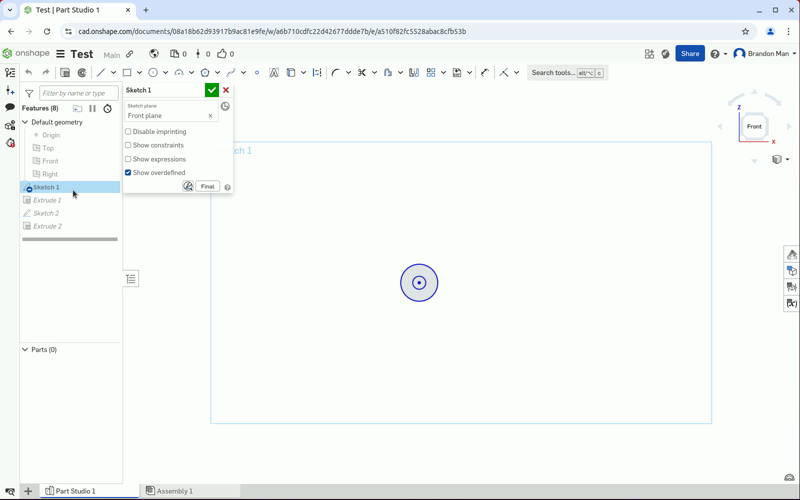
mouse_move(229, 92)
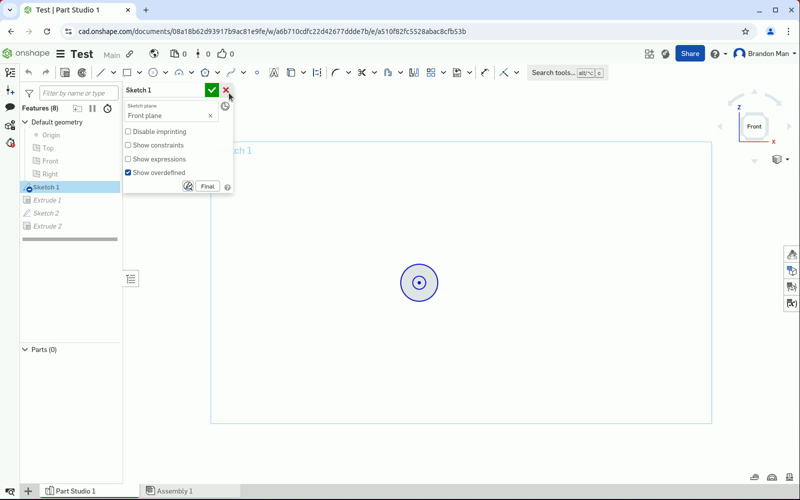
click(229, 92)
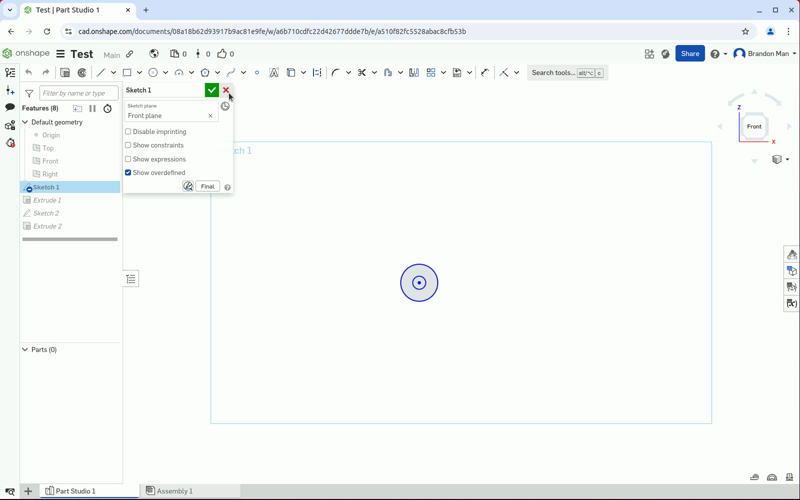
key(shift+s)
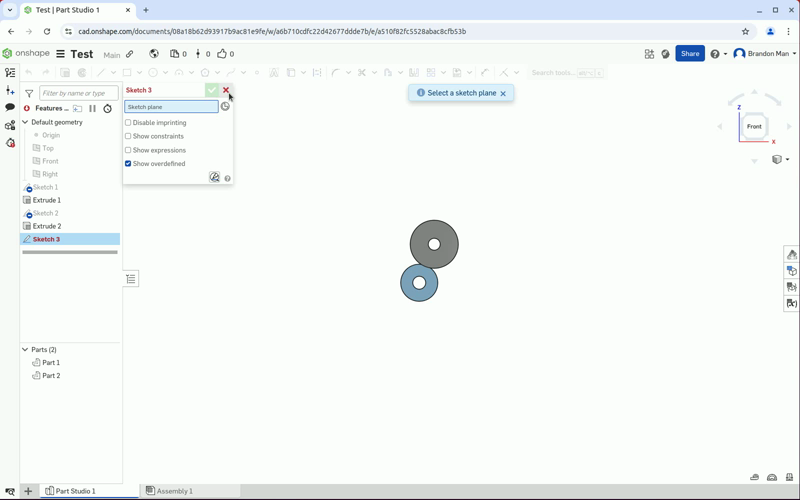
mouse_move(73, 163)
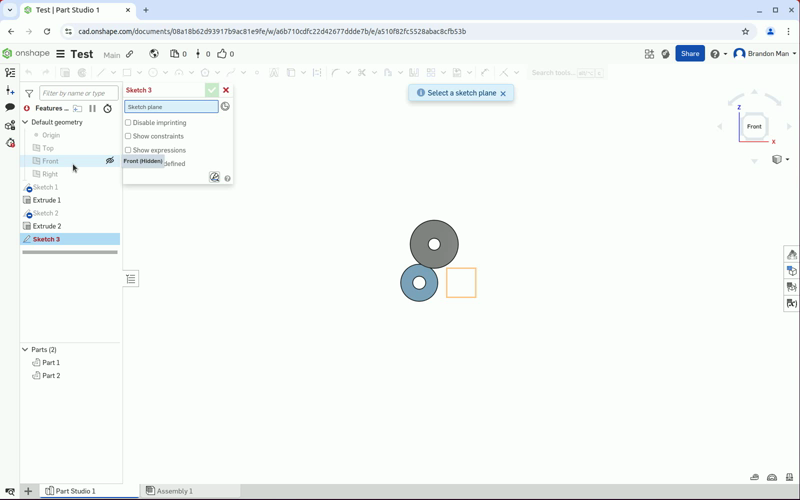
click(73, 163)
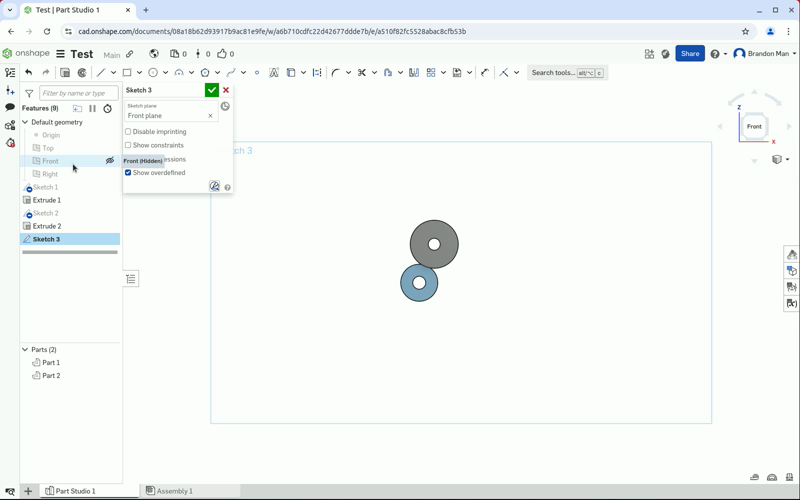
mouse_move(73, 352)
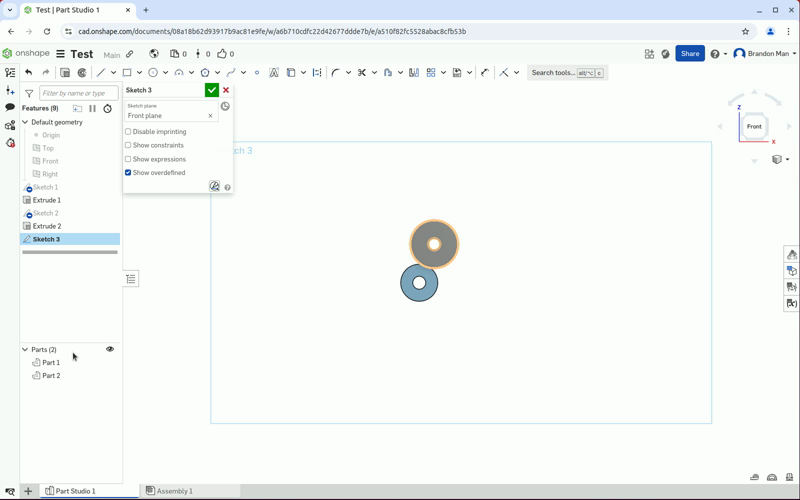
key(y)
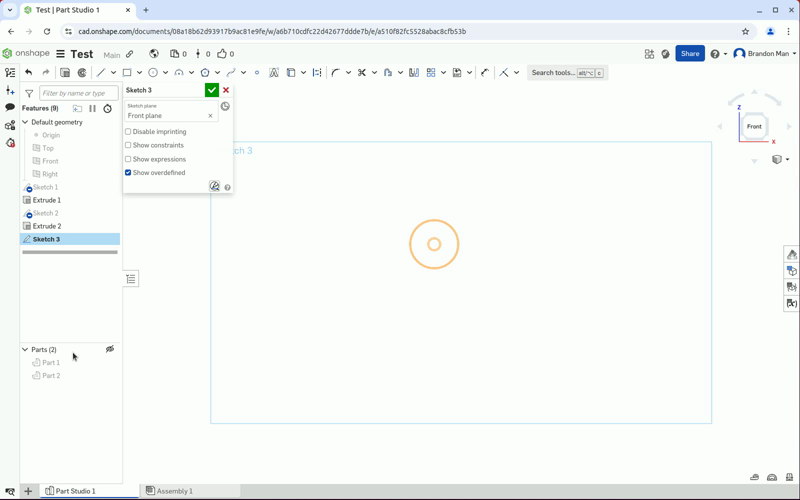
key(c)
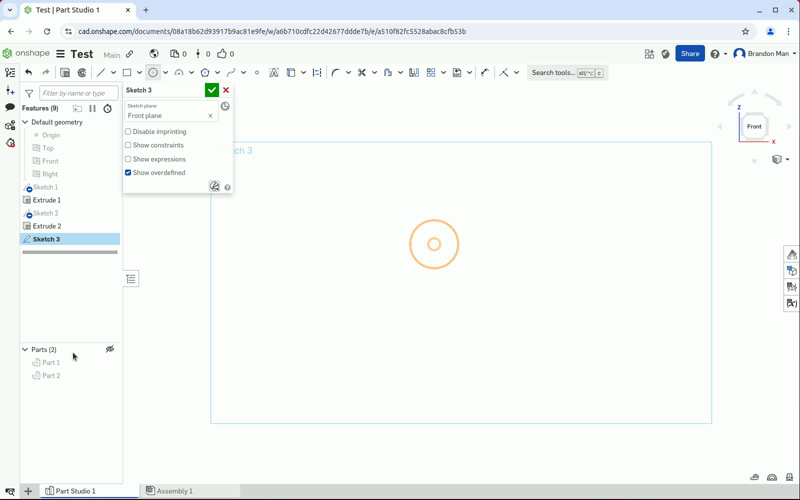
key_down(shift)
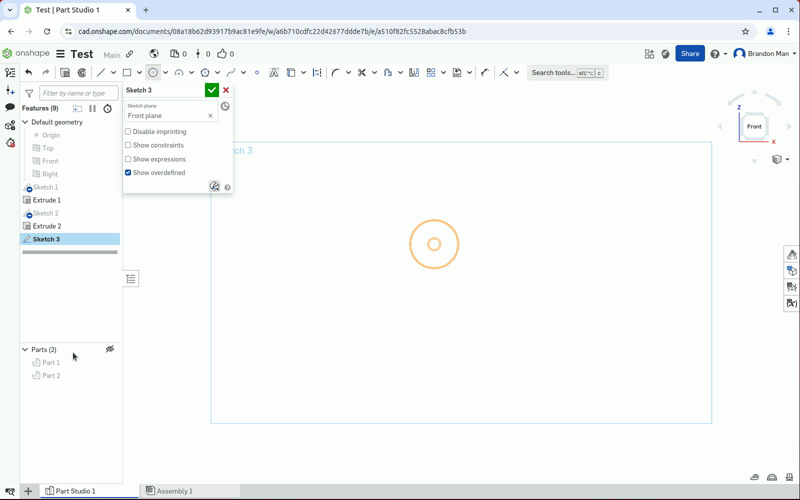
mouse_move(434, 244)
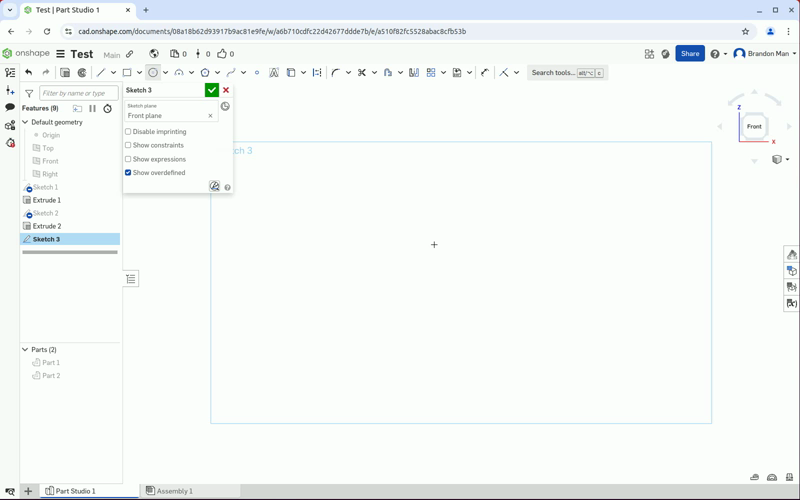
click(434, 244)
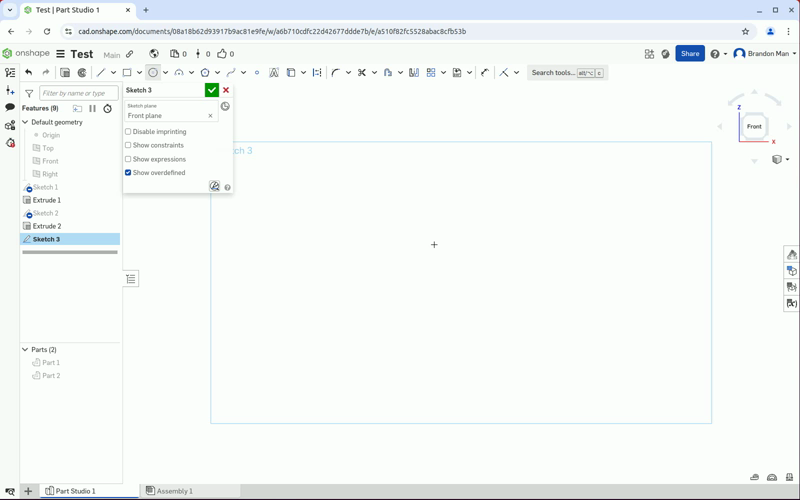
key_up(shift)
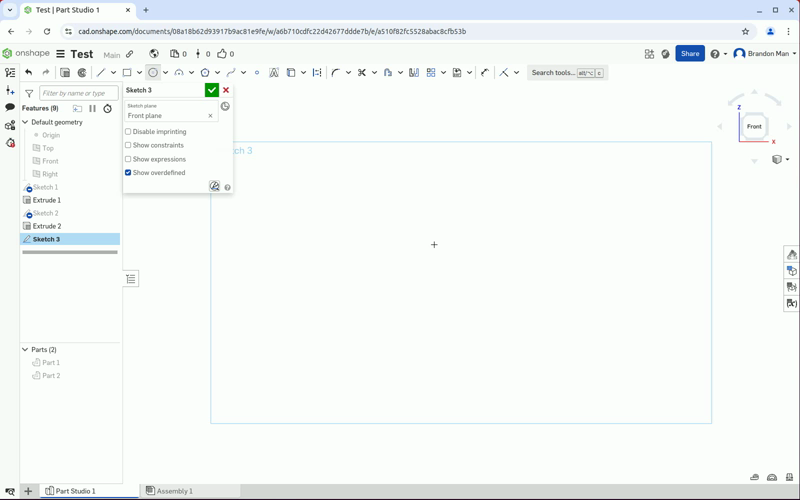
mouse_move(440, 244)
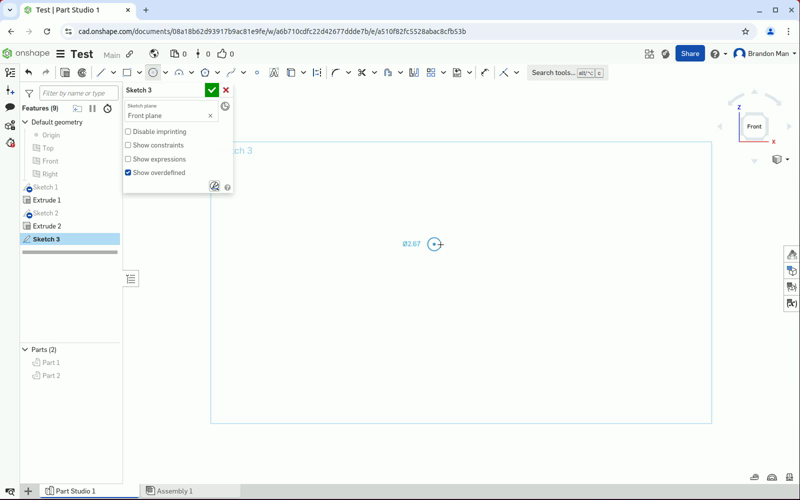
click(440, 244)
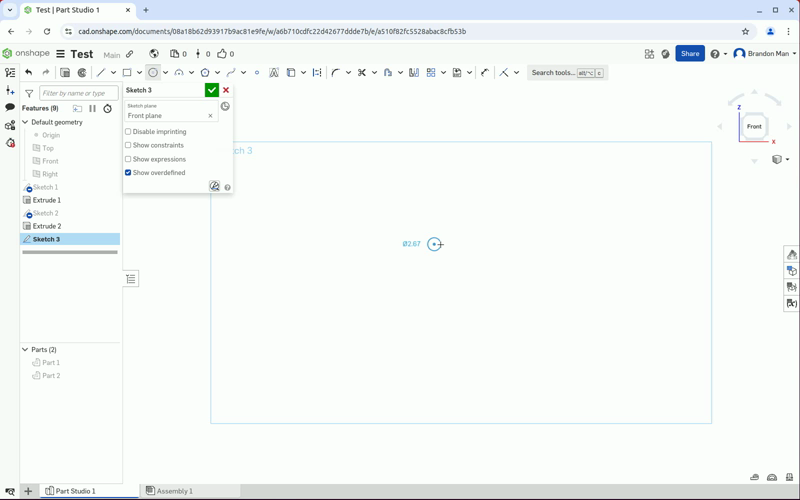
key(esc)
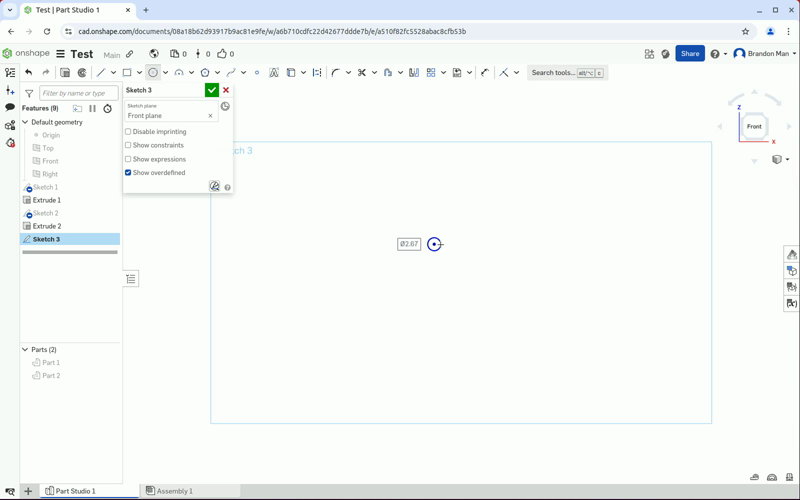
mouse_move(430, 246)
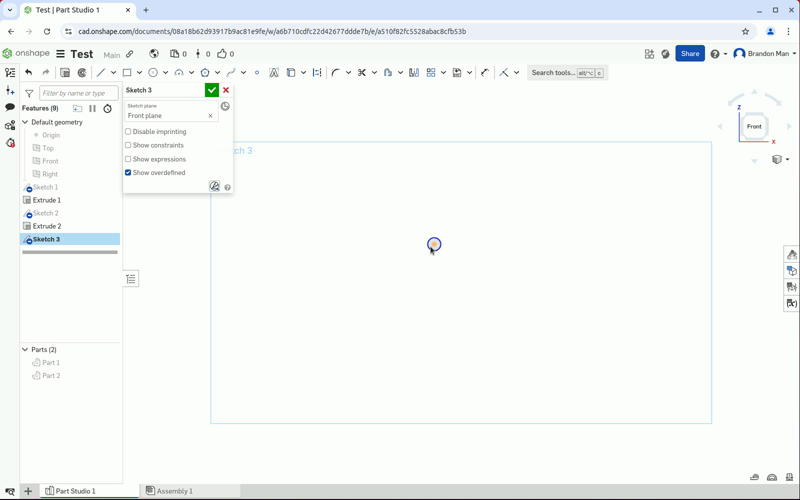
scroll(6)
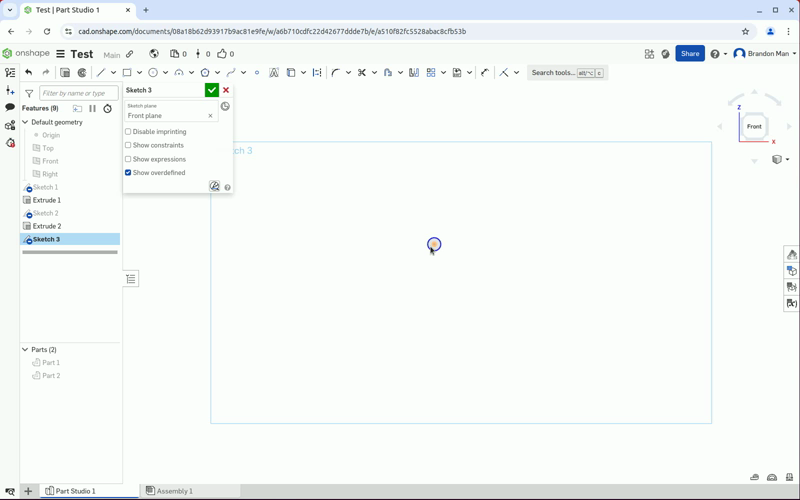
scroll(6)
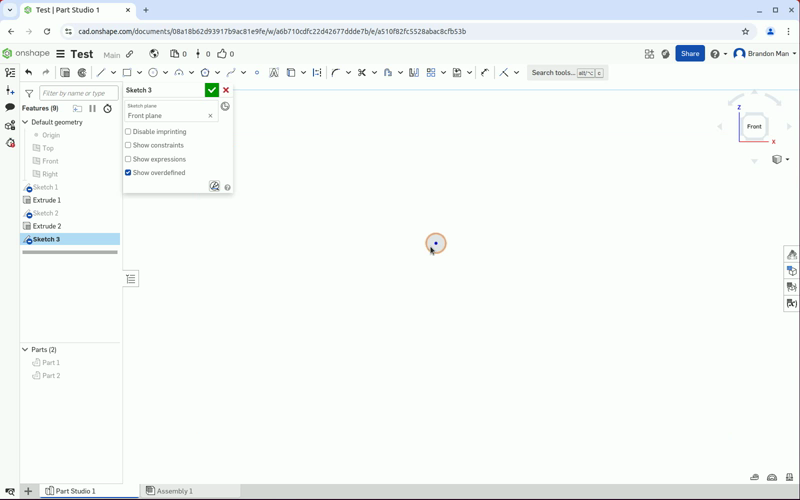
scroll(6)
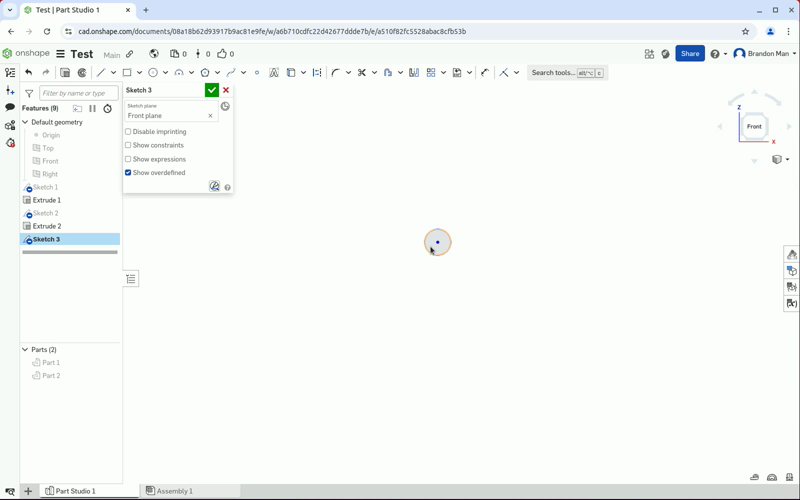
scroll(6)
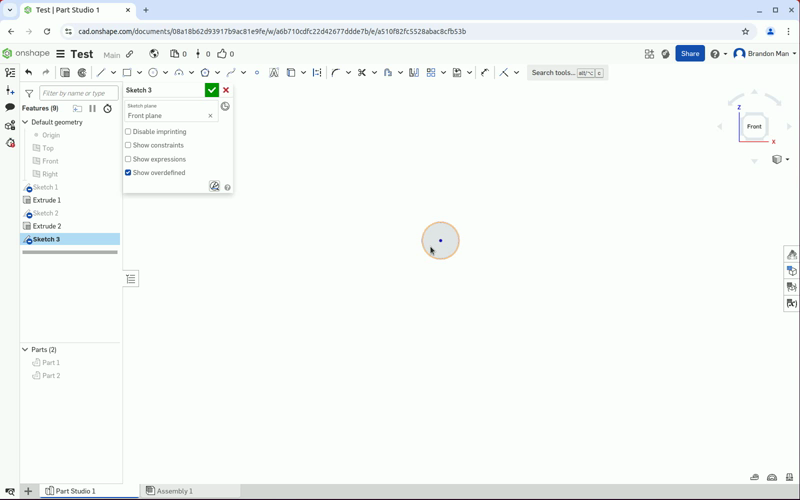
scroll(6)
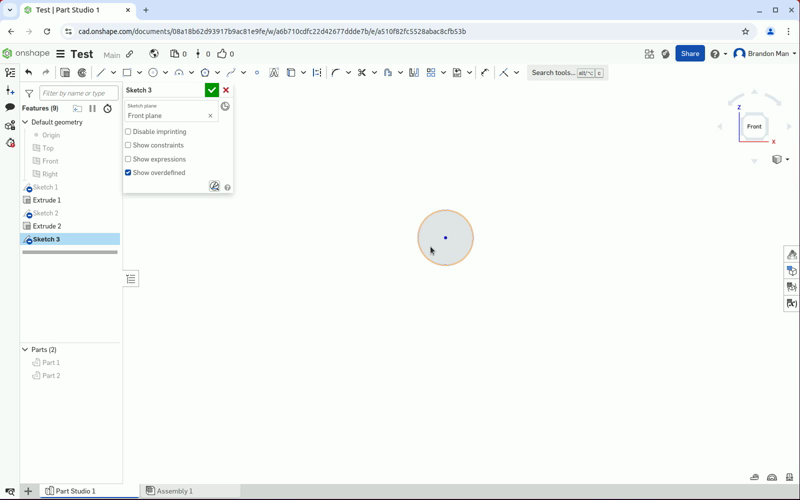
scroll(6)
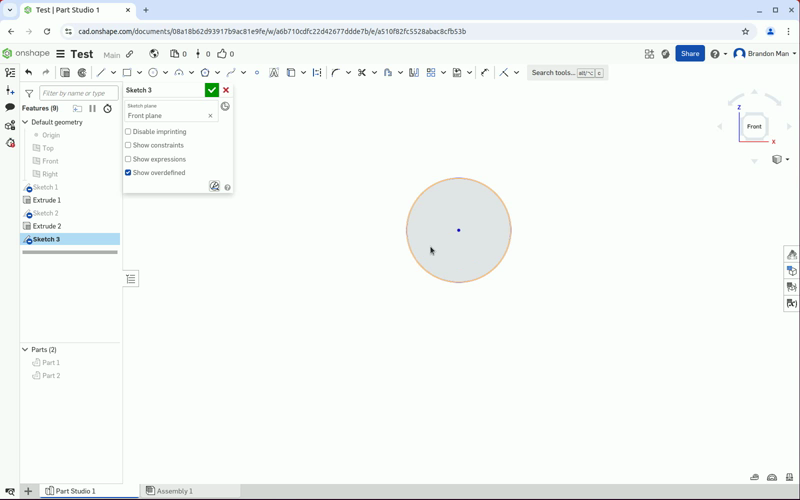
scroll(6)
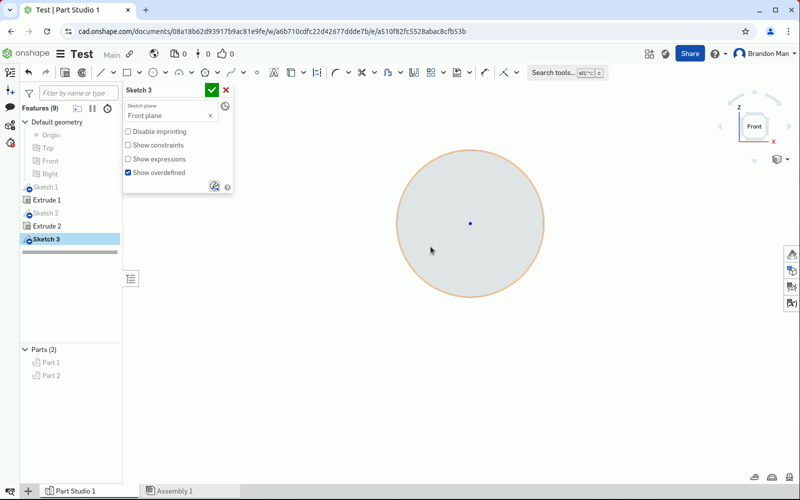
click(430, 246)
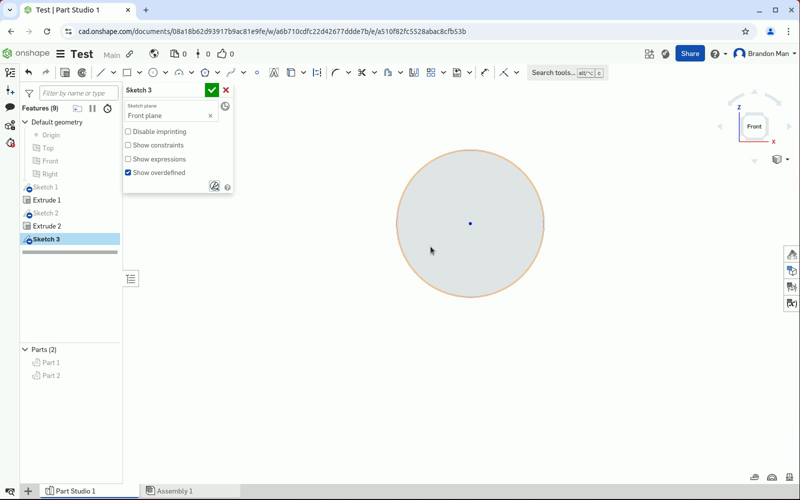
scroll(-6)
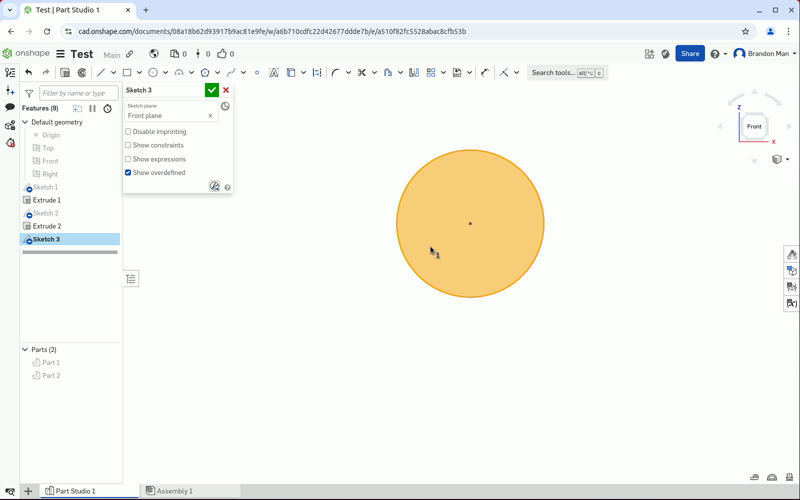
scroll(-6)
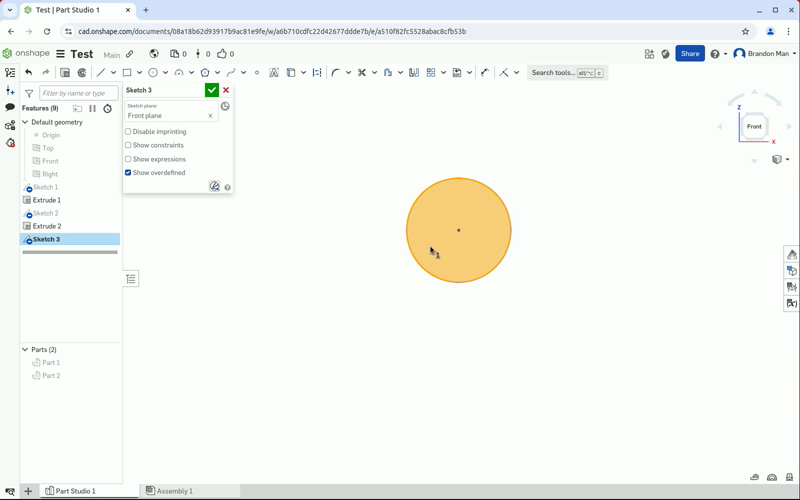
scroll(-6)
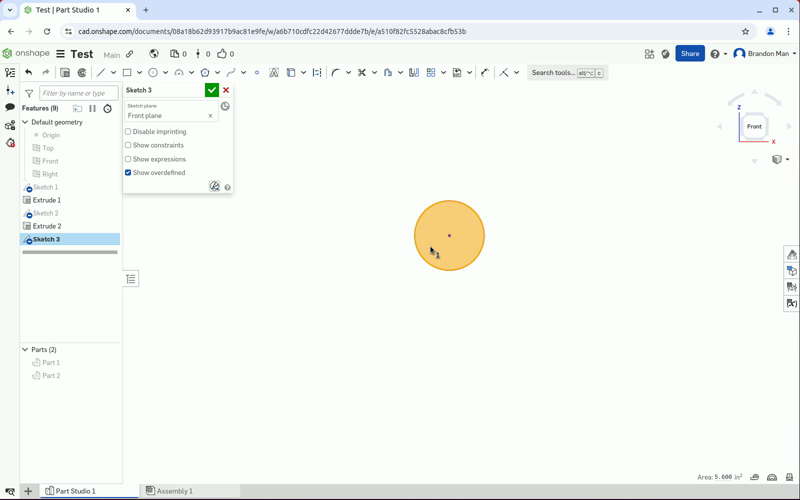
scroll(-6)
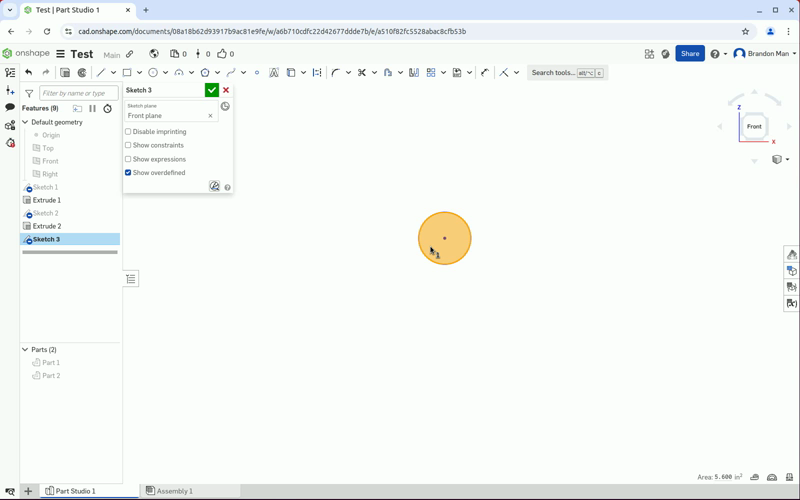
scroll(-6)
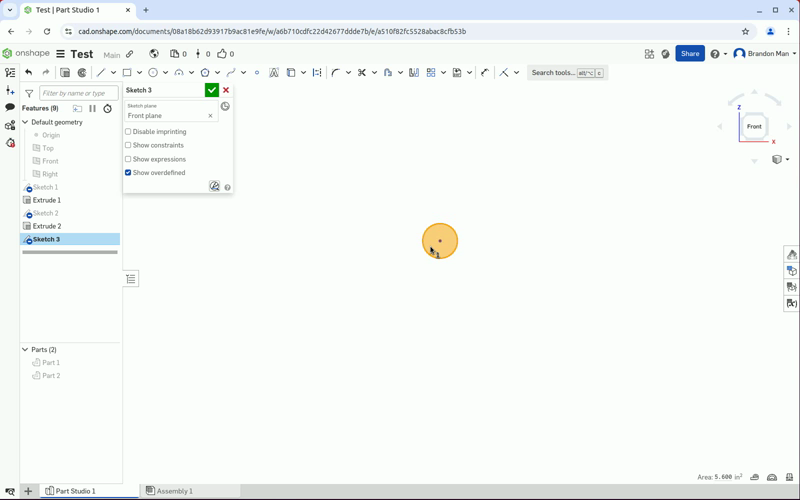
scroll(-6)
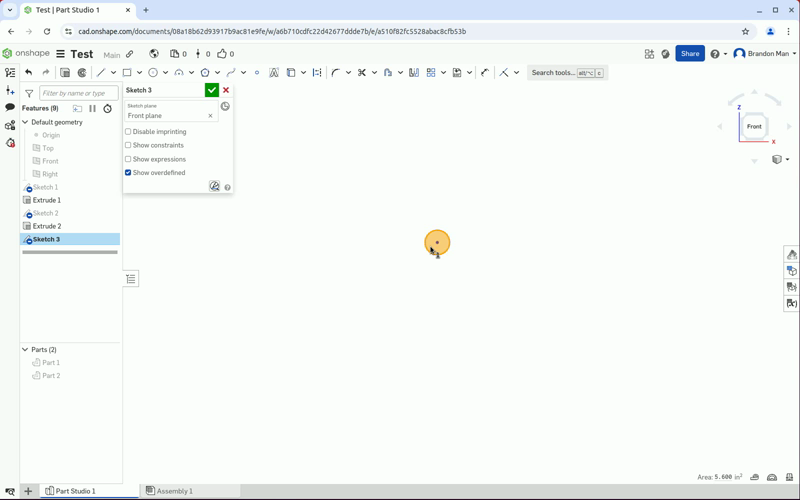
scroll(-6)
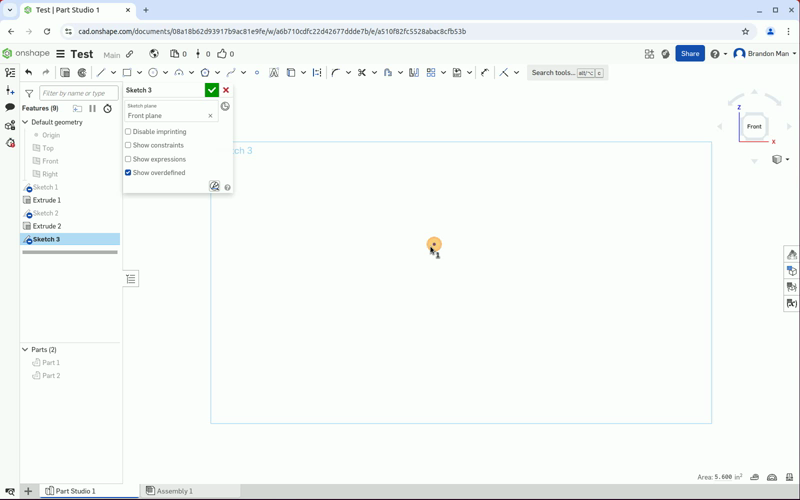
mouse_move(73, 352)
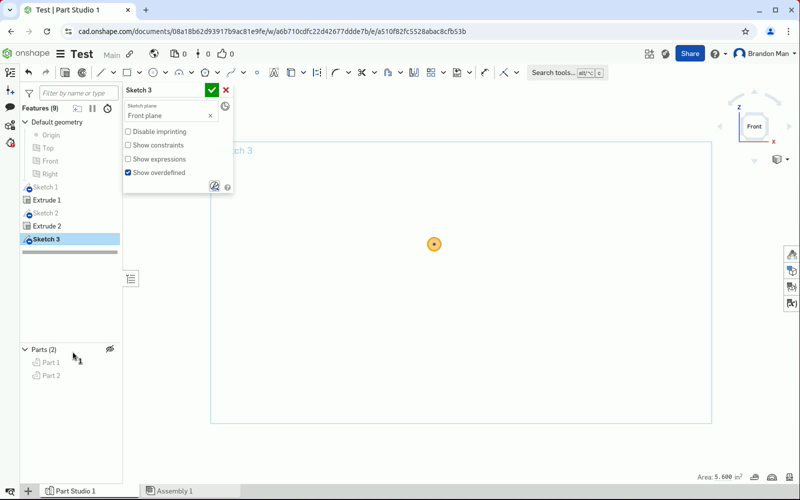
key(shift+y)
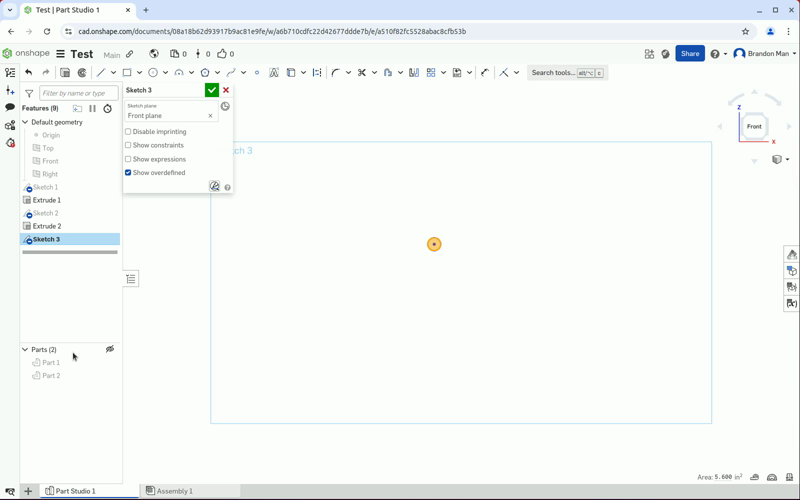
key(shift+e)
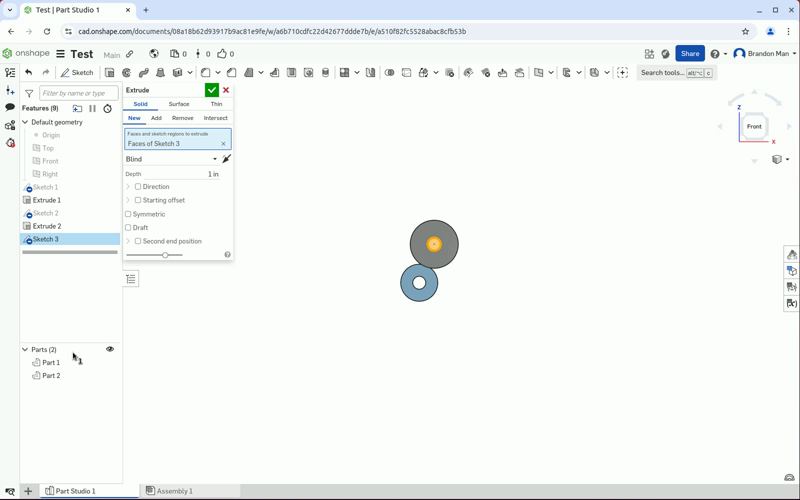
mouse_move(143, 106)
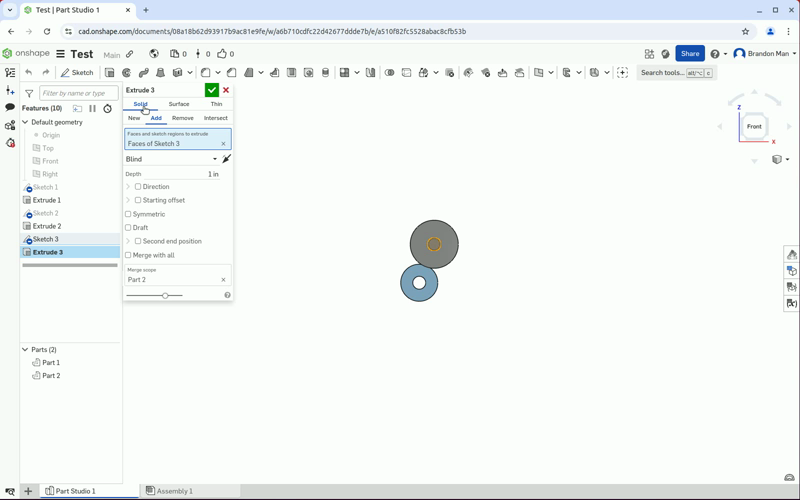
click(143, 106)
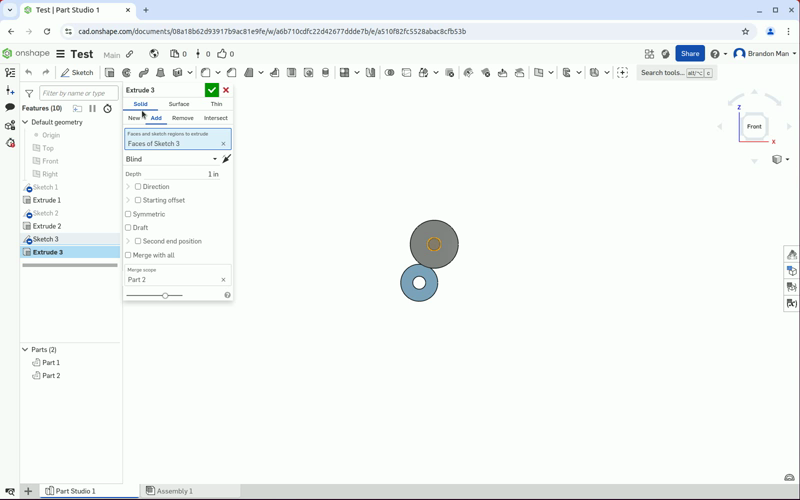
mouse_move(137, 120)
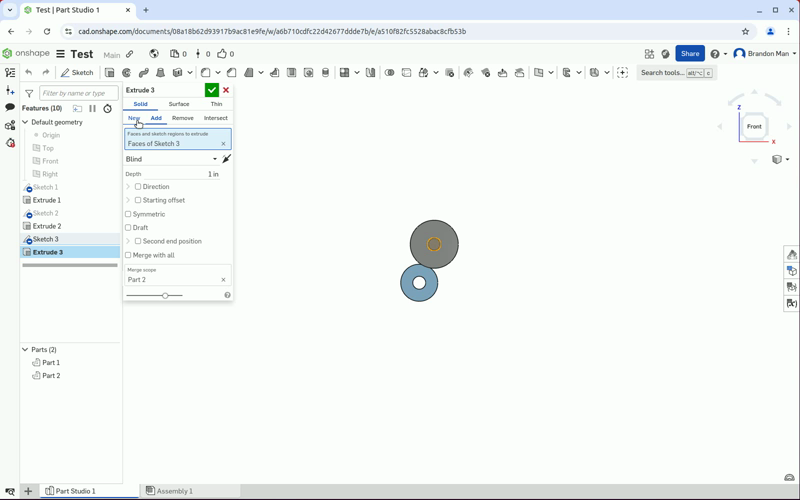
click(137, 120)
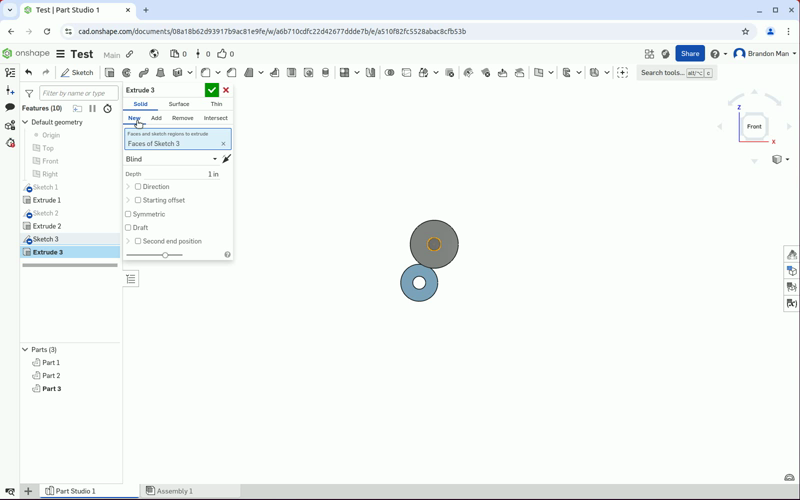
key(tab, 4)
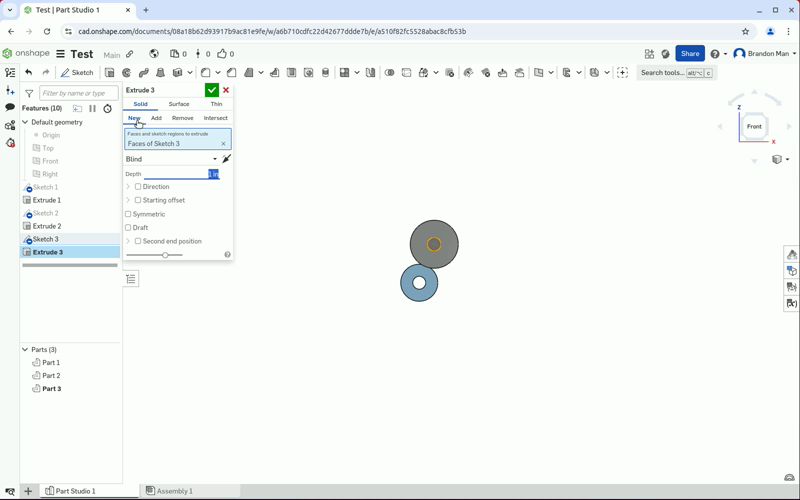
text(23.108)
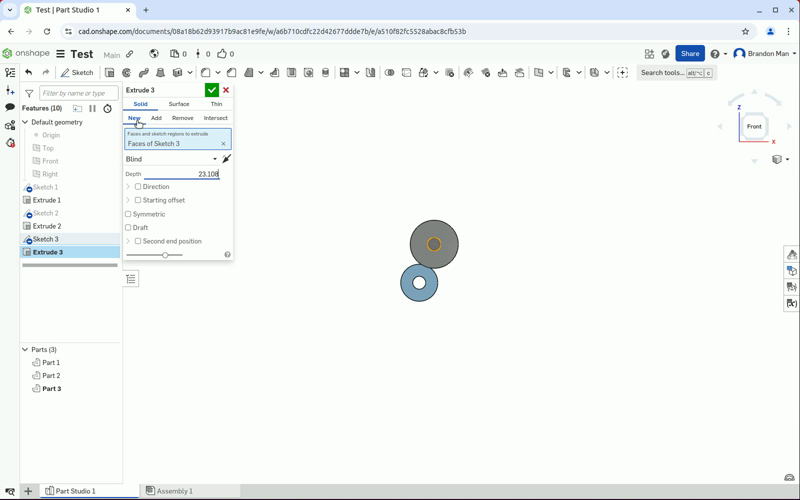
key(tab, 3)
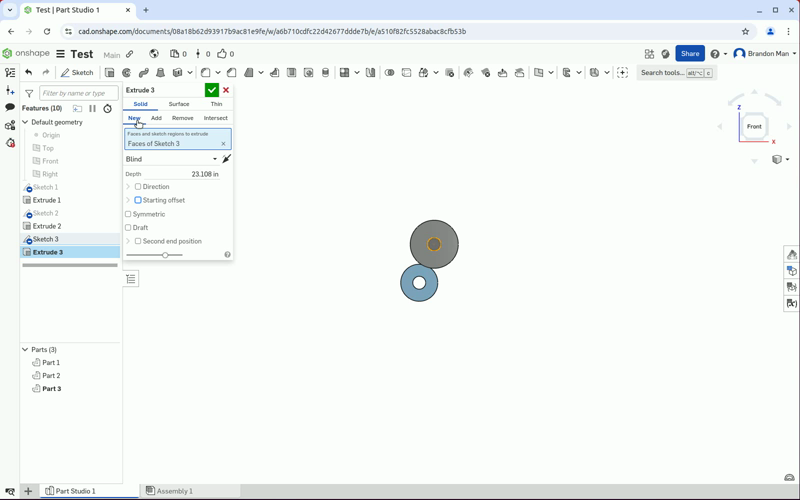
key(tab, 2)
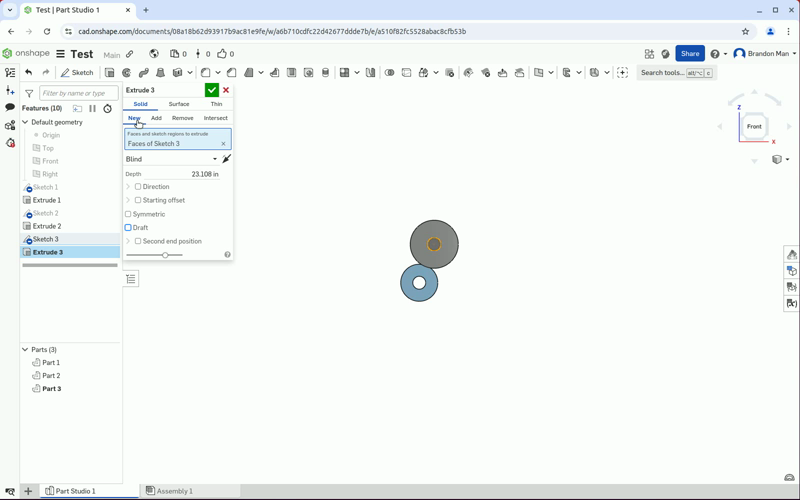
key(space)
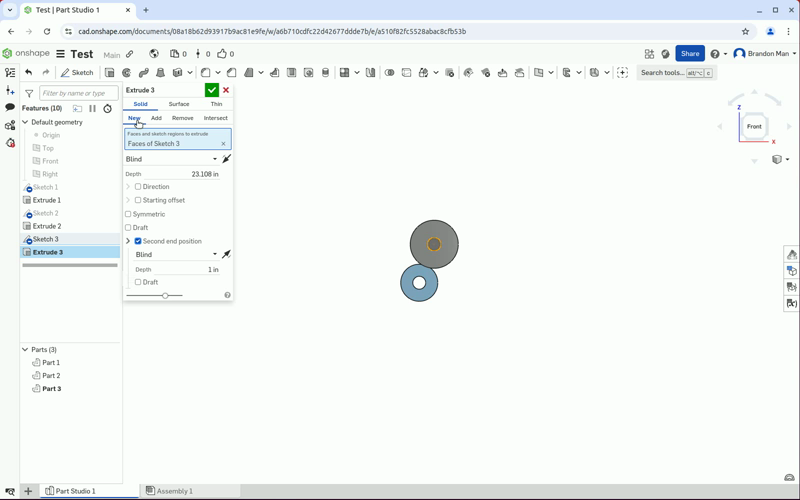
key(tab, 3)
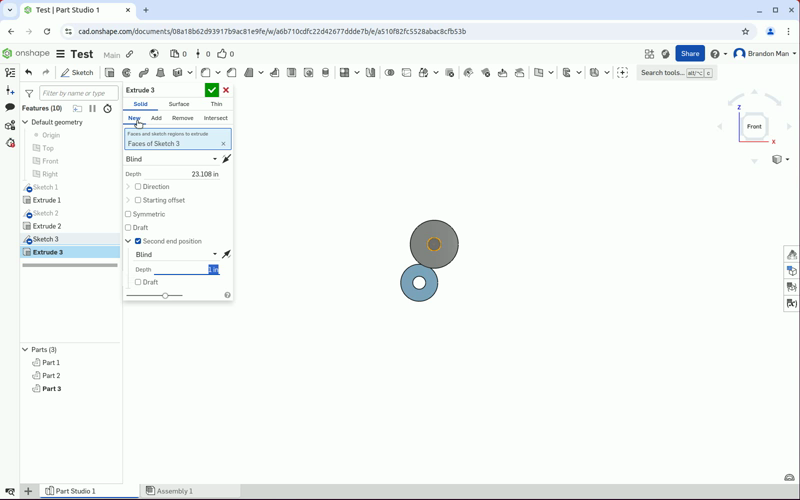
text(13.961)
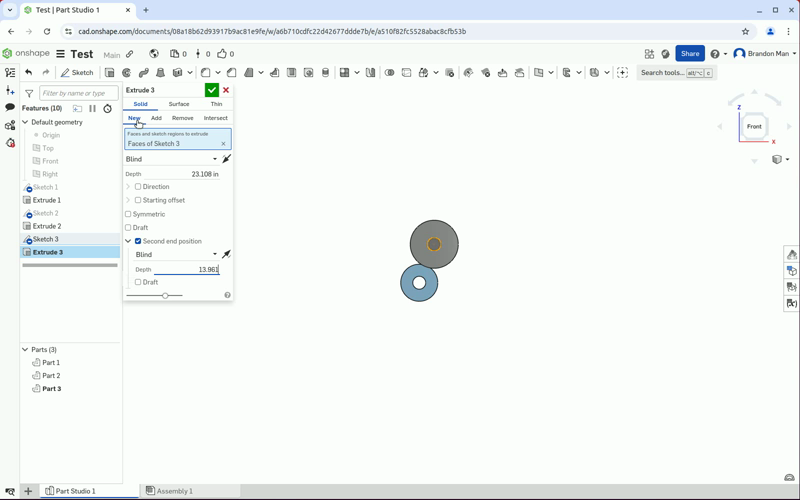
key(enter)
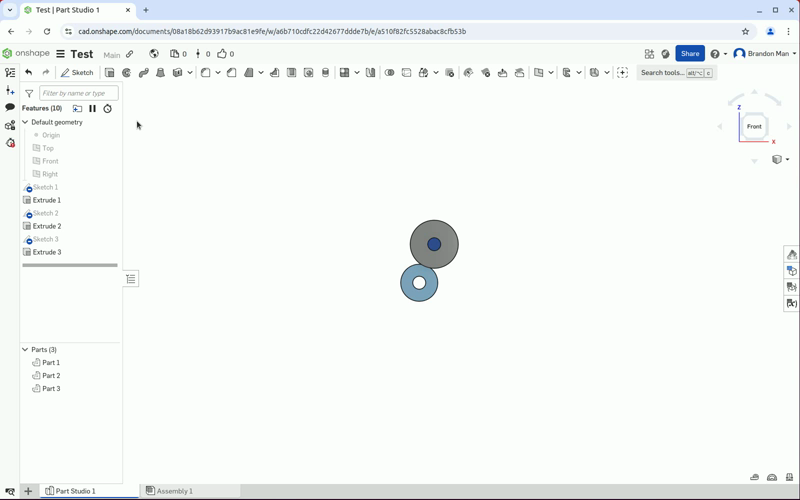
key(shift+h)
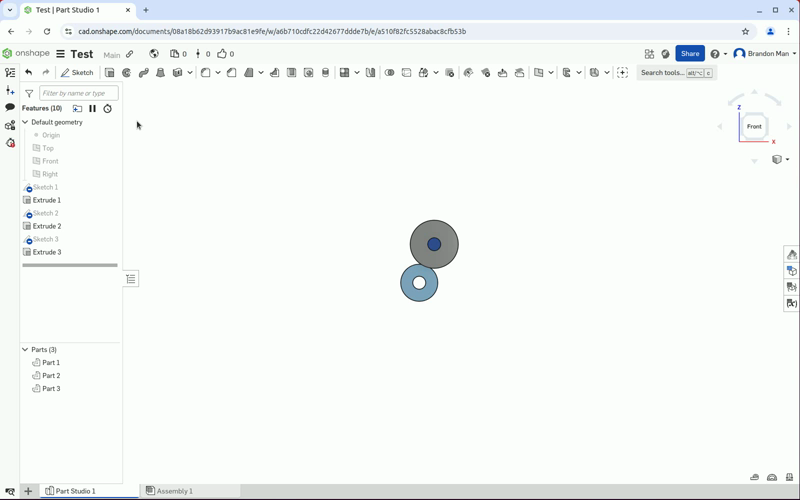
key(shift+h)
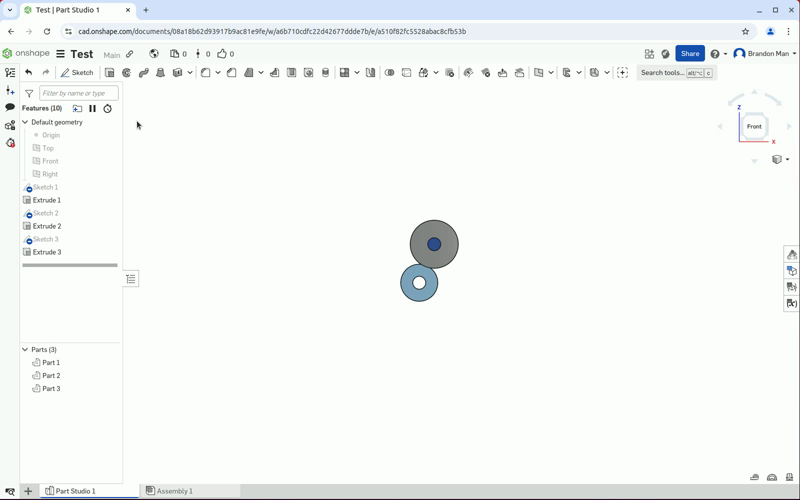
mouse_move(73, 189)
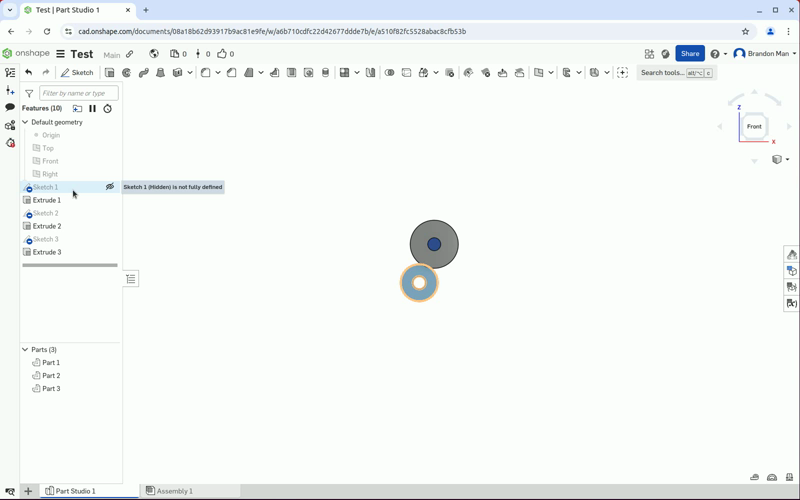
click(73, 189)
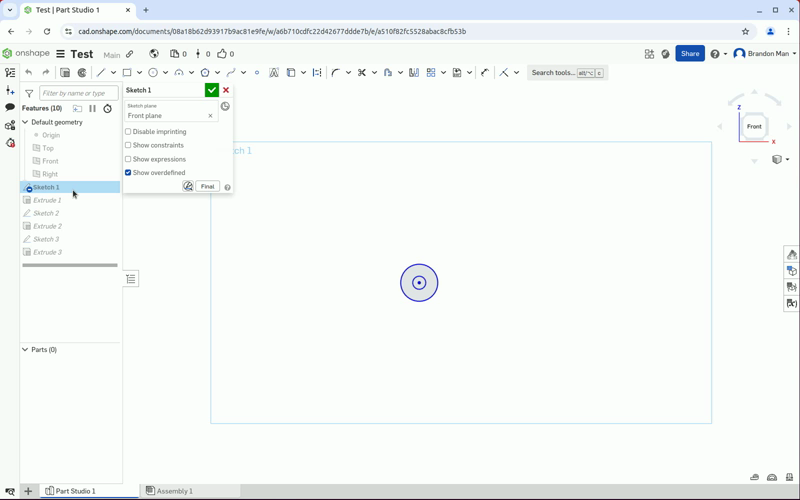
mouse_move(229, 92)
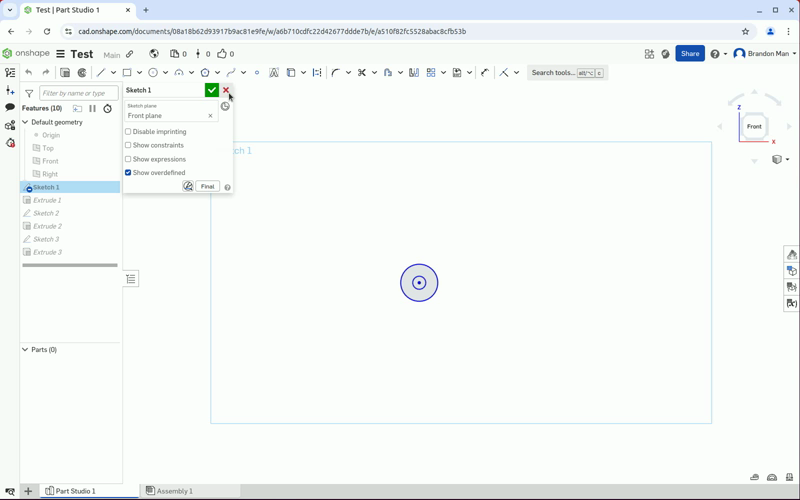
click(229, 92)
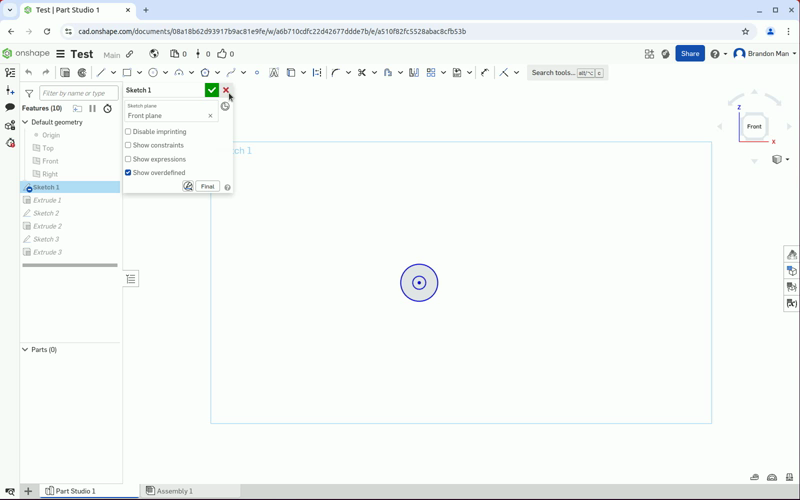
key(shift+s)
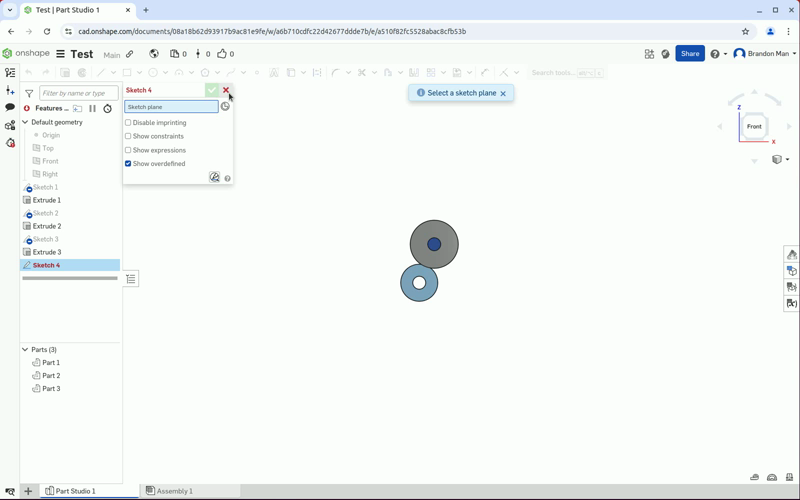
mouse_move(73, 163)
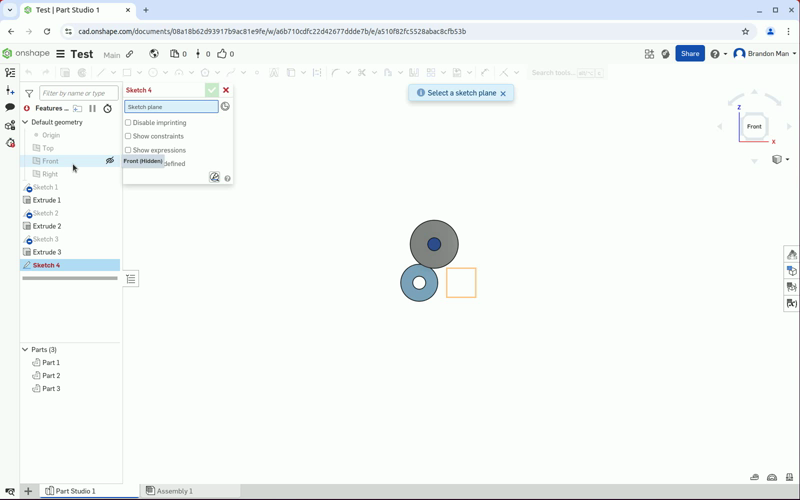
click(73, 163)
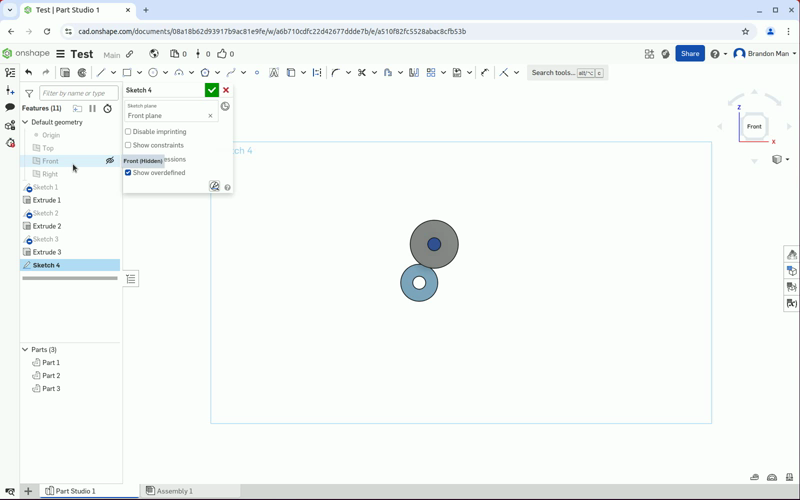
mouse_move(73, 352)
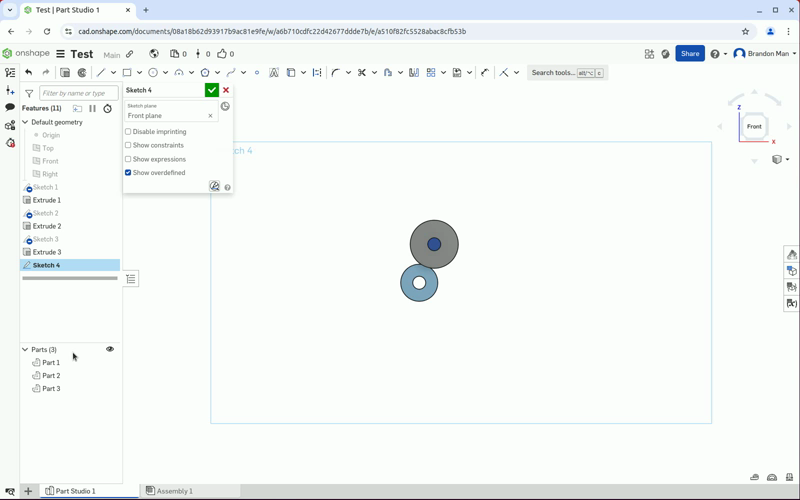
key(y)
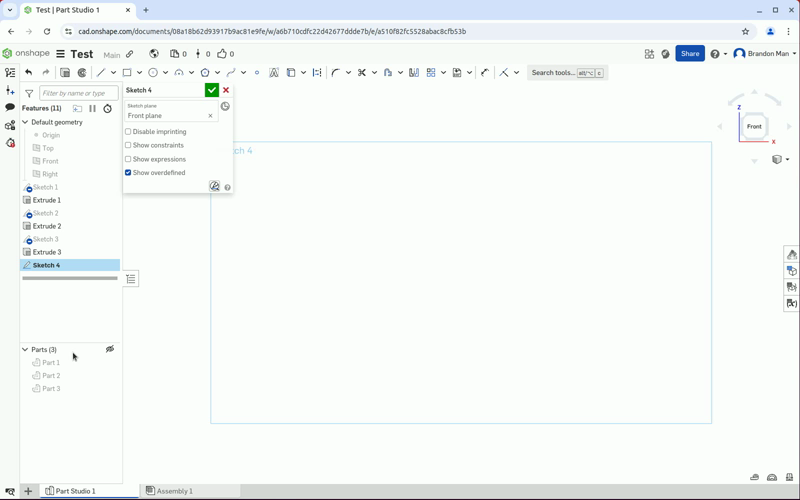
key(c)
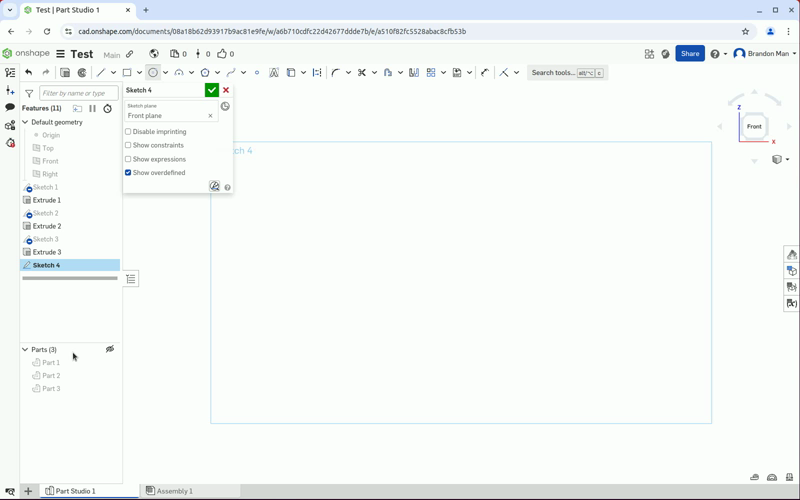
key_down(shift)
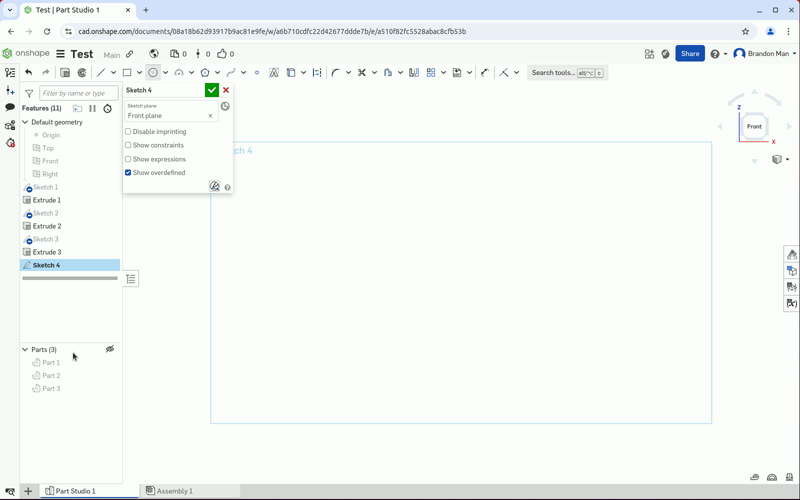
mouse_move(419, 282)
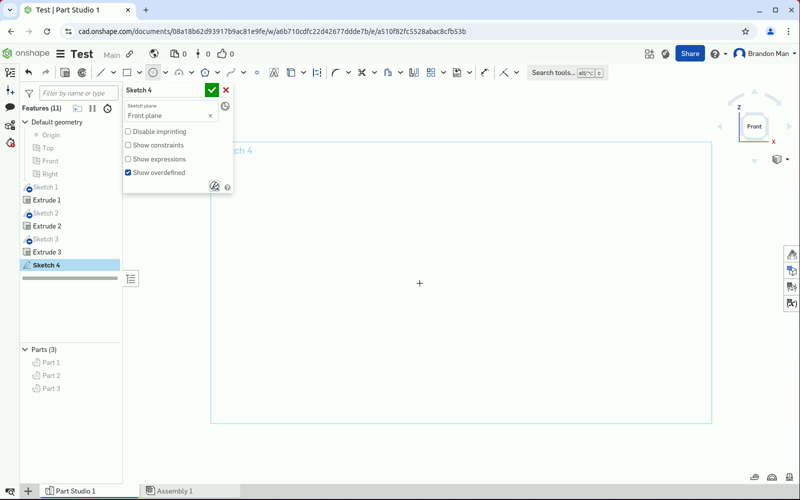
click(419, 282)
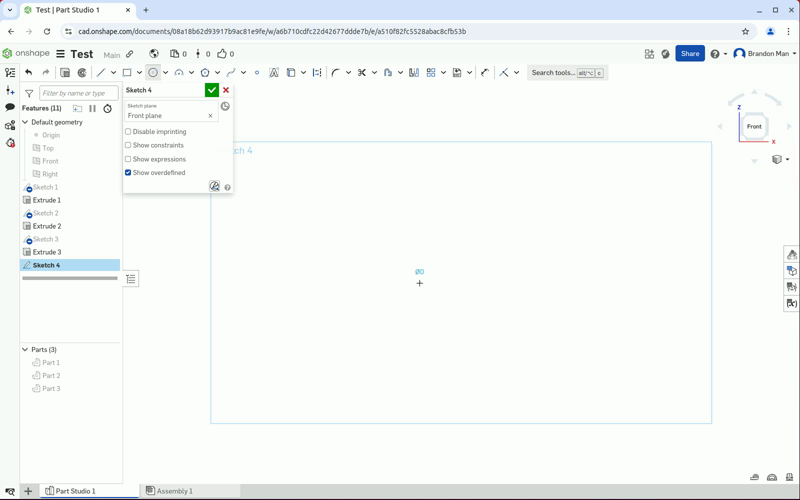
key_up(shift)
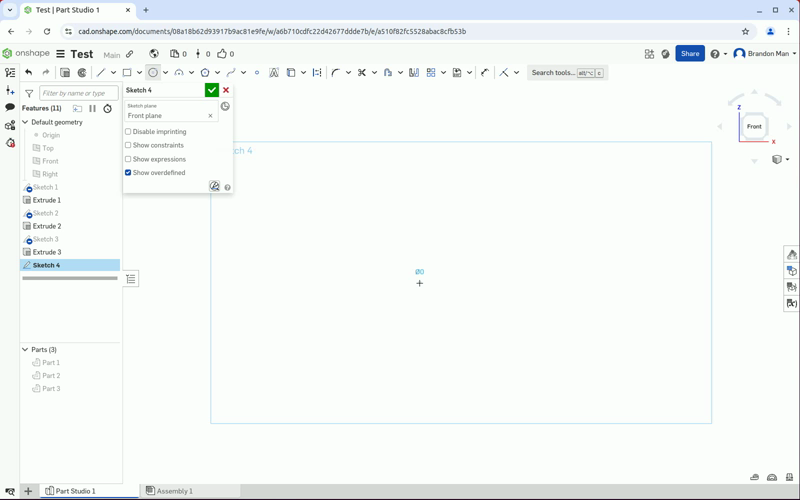
mouse_move(426, 282)
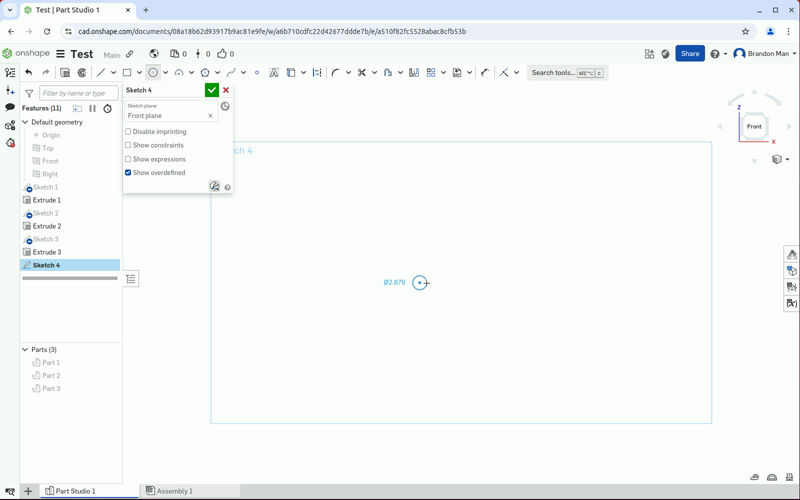
click(426, 282)
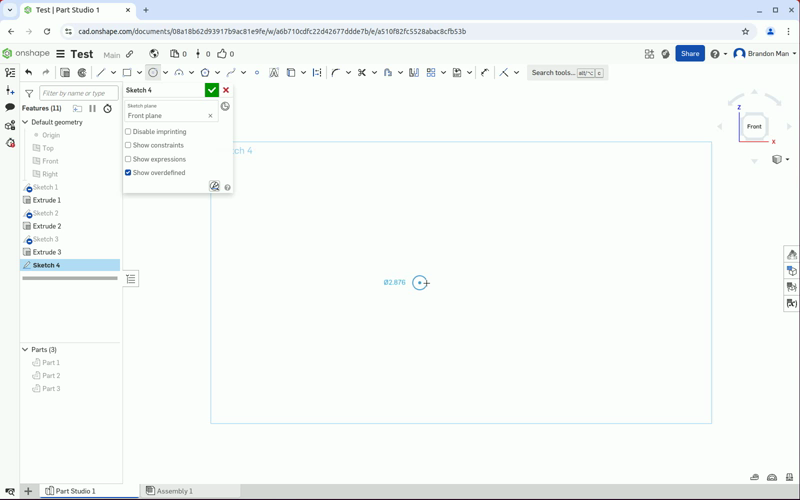
key(esc)
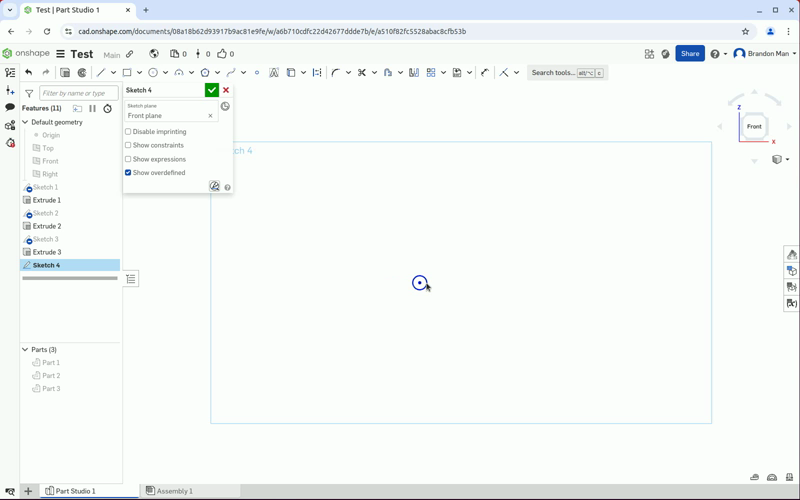
mouse_move(420, 289)
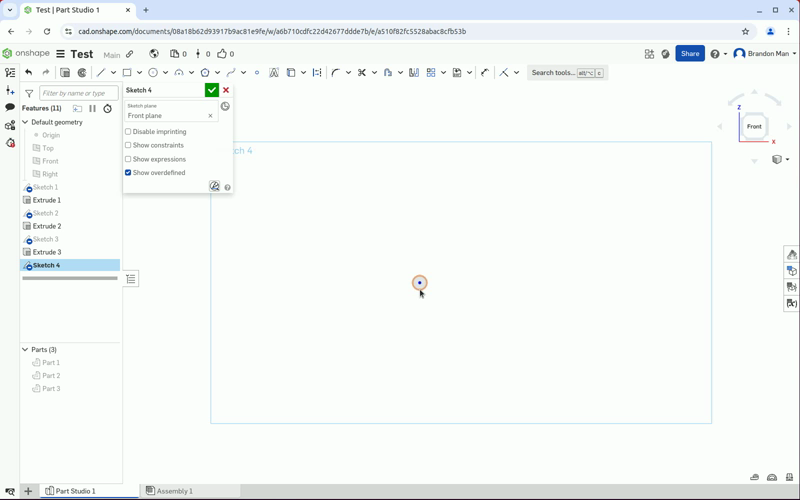
scroll(6)
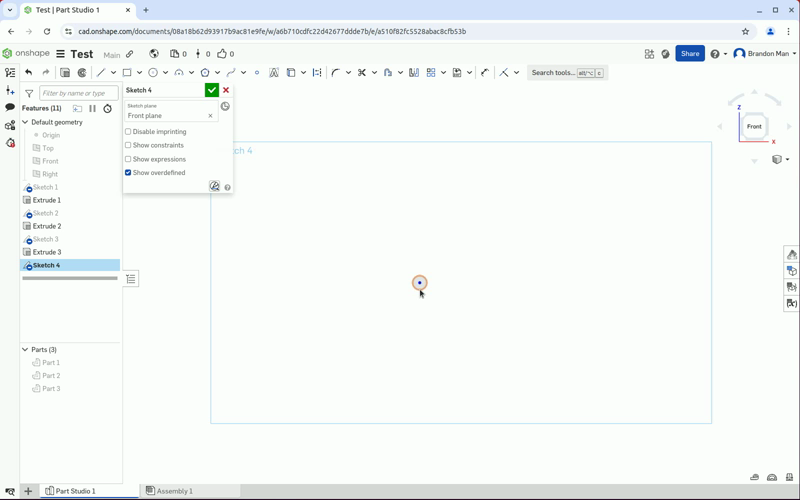
scroll(6)
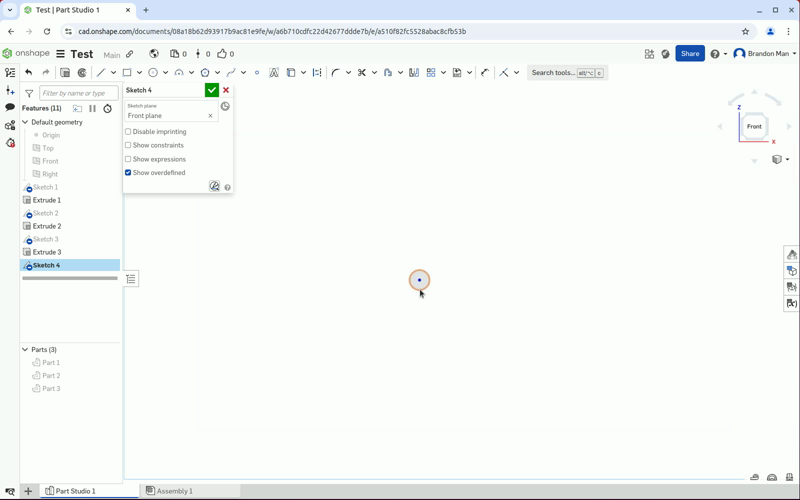
scroll(6)
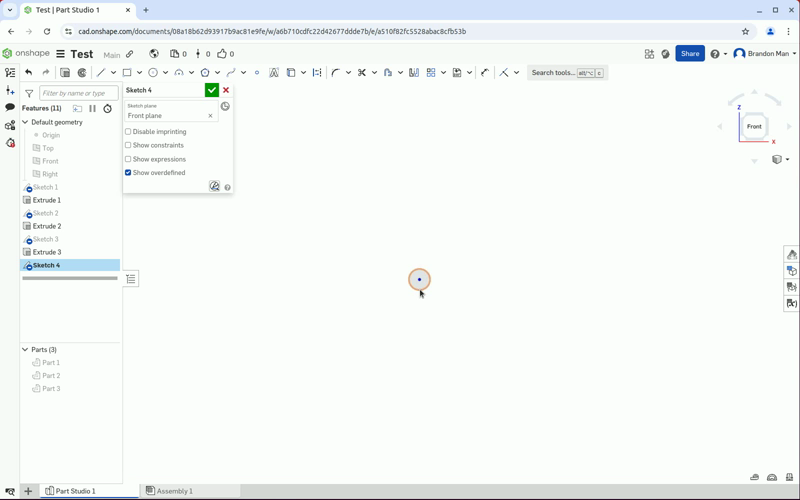
scroll(6)
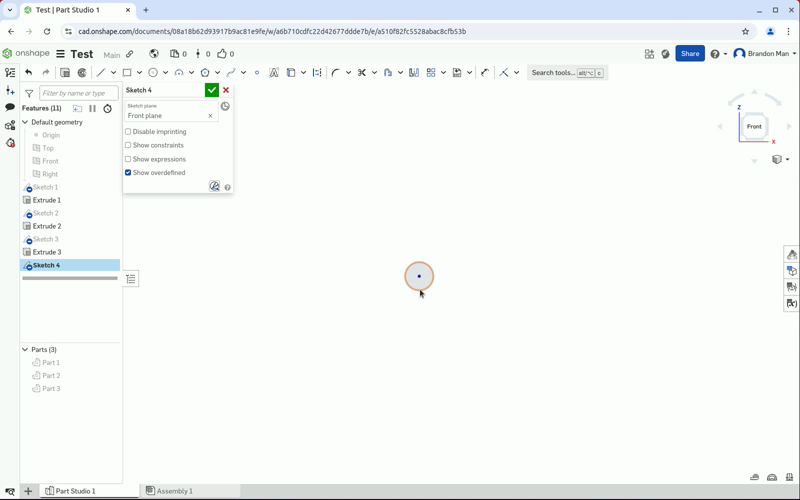
scroll(6)
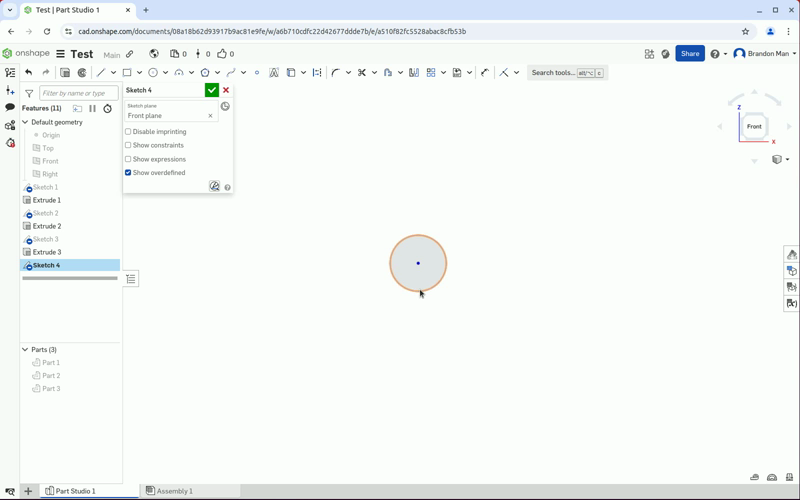
scroll(6)
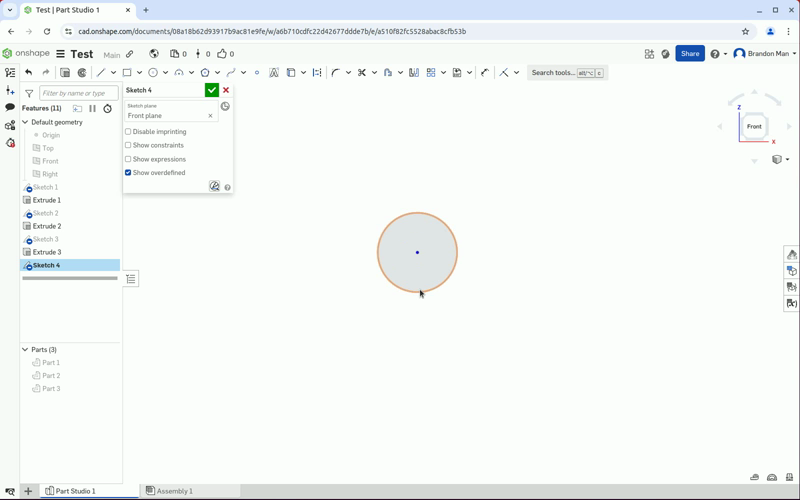
scroll(6)
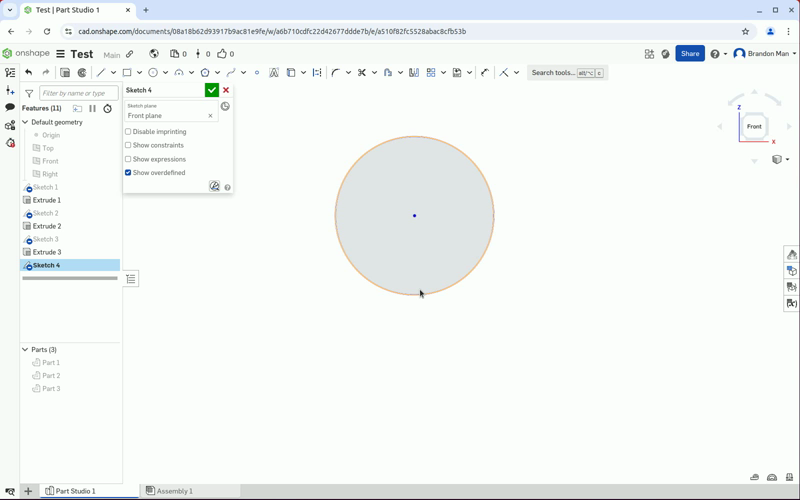
click(420, 289)
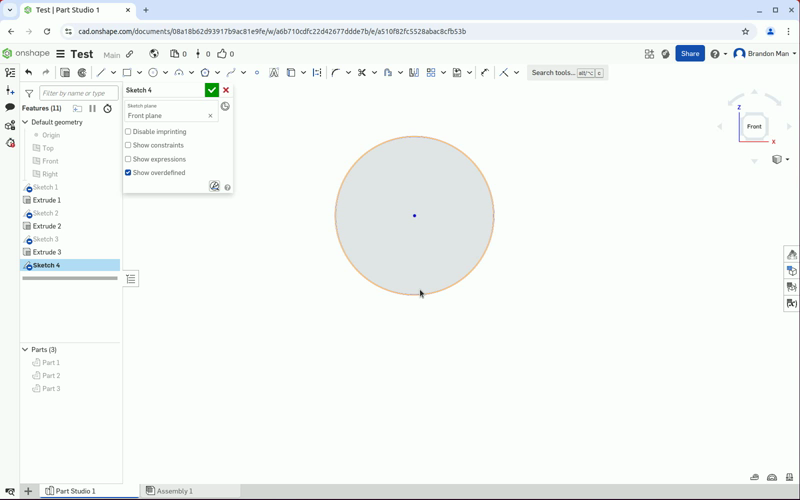
scroll(-6)
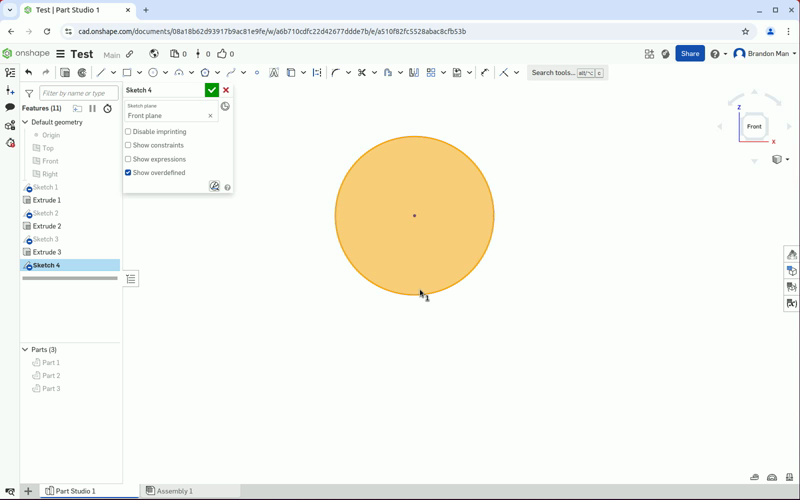
scroll(-6)
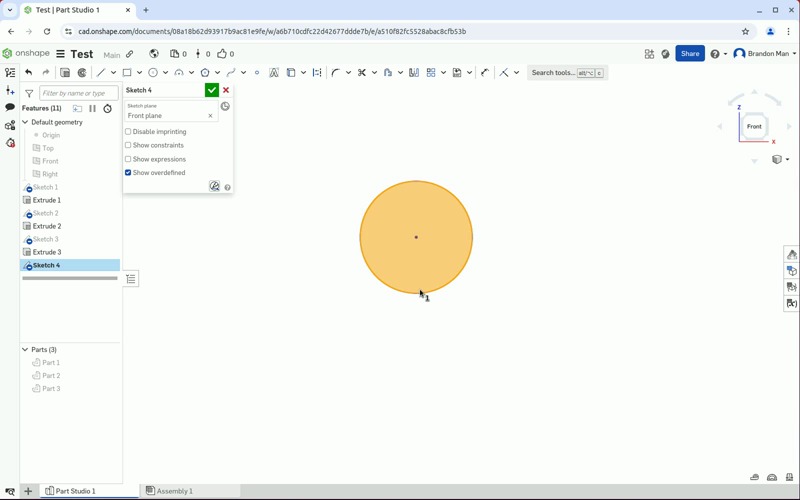
scroll(-6)
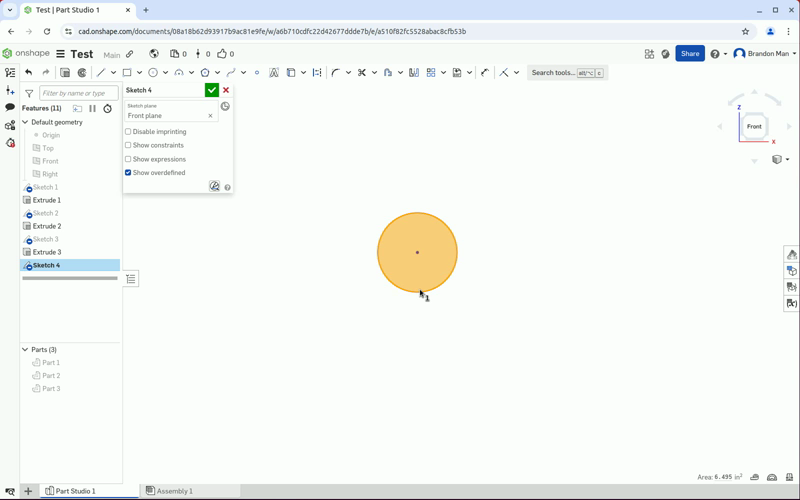
scroll(-6)
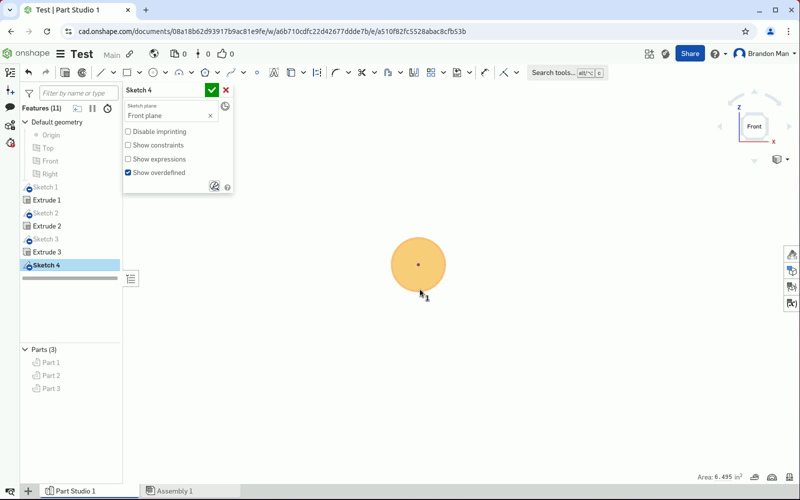
scroll(-6)
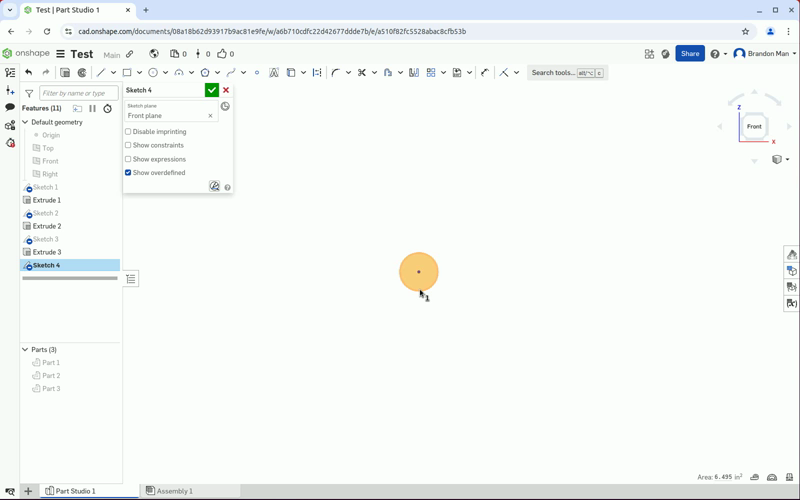
scroll(-6)
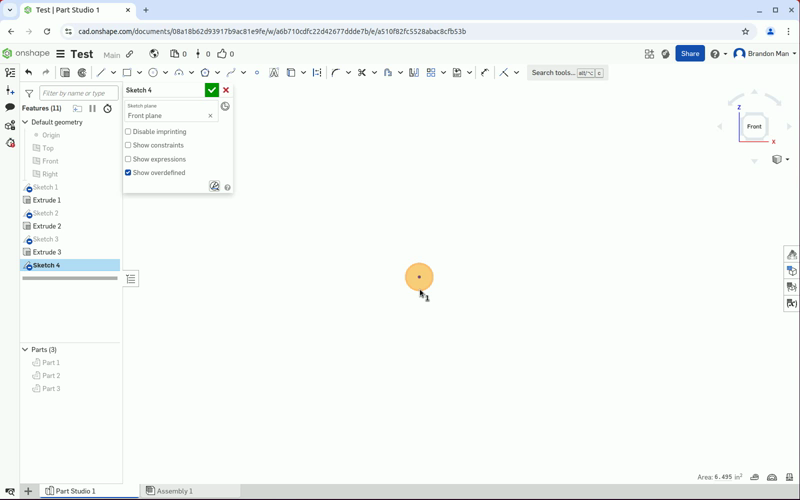
scroll(-6)
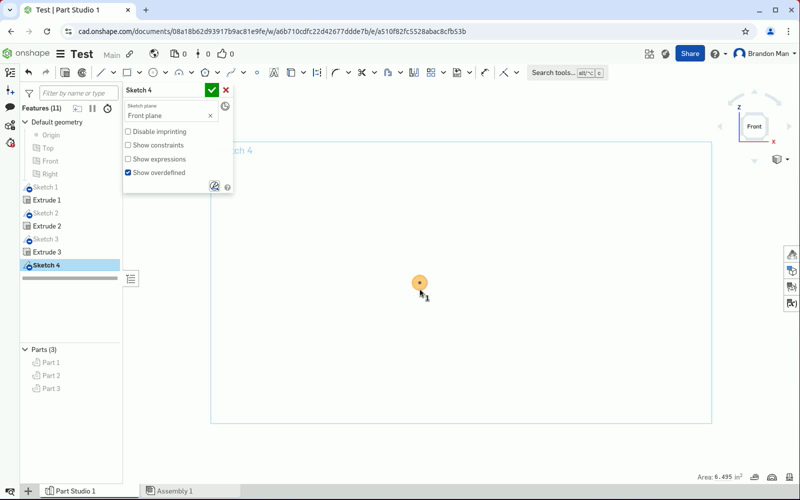
mouse_move(73, 352)
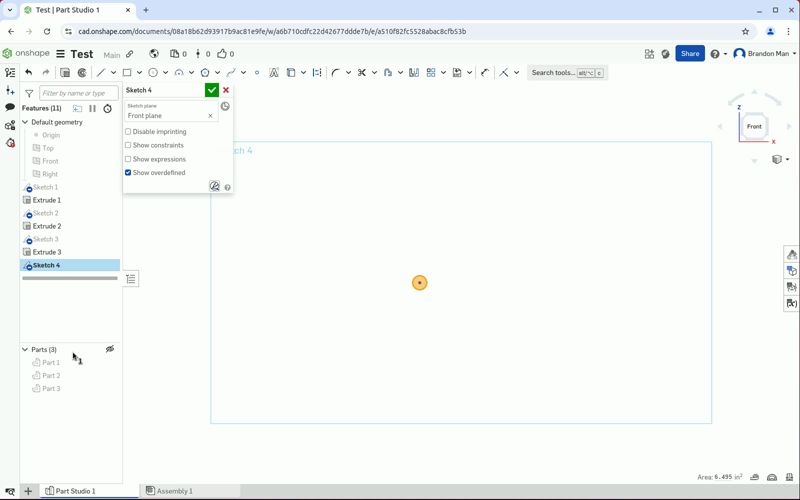
key(shift+y)
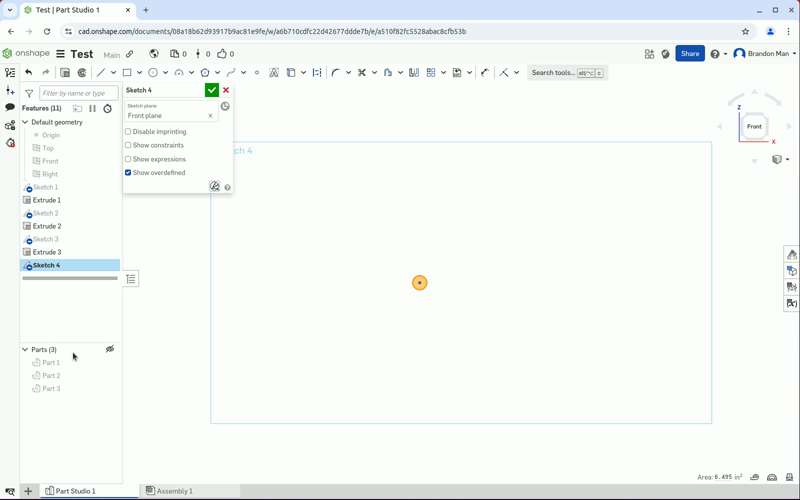
key(shift+e)
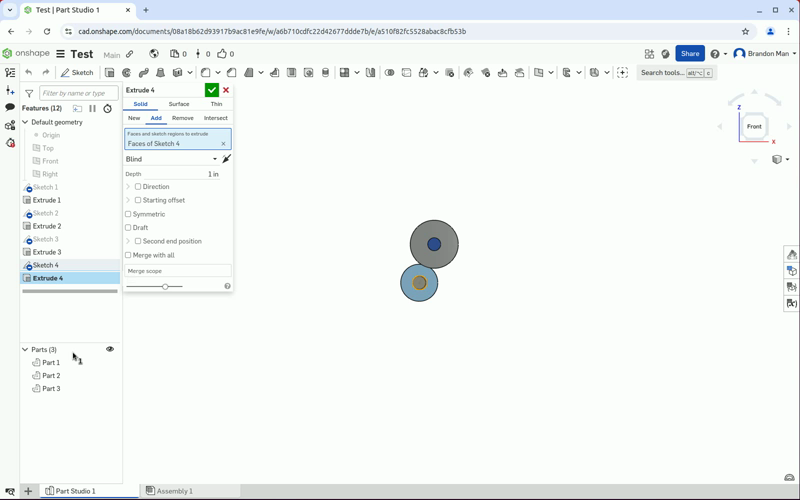
mouse_move(143, 106)
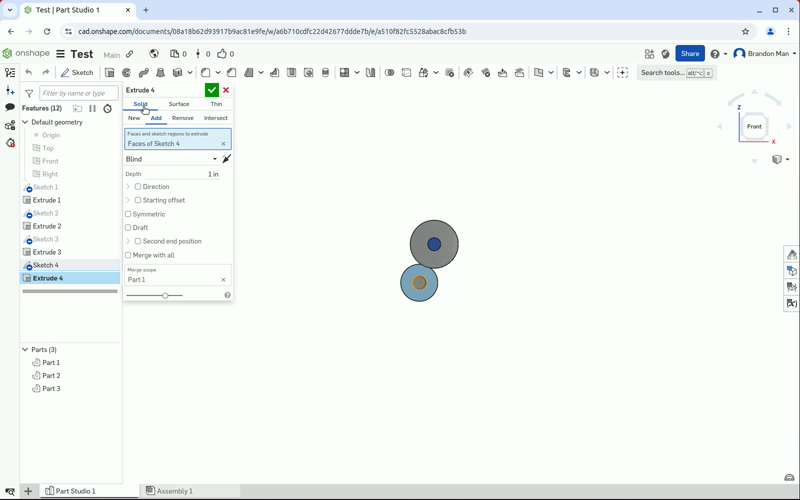
click(143, 106)
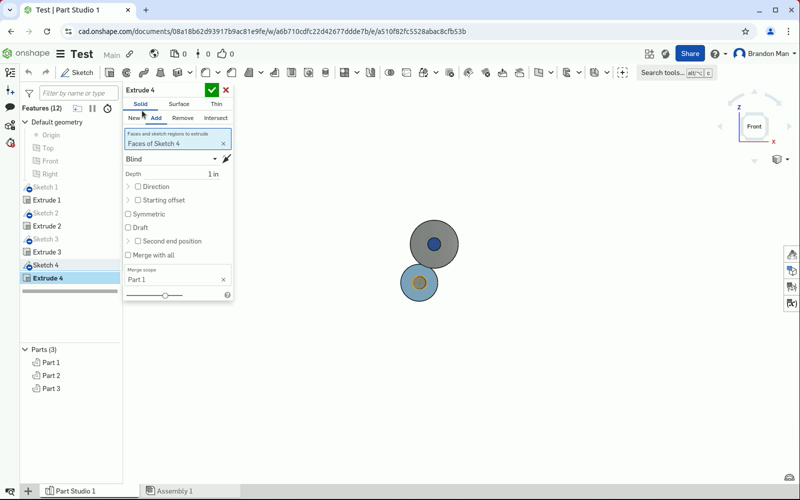
mouse_move(137, 120)
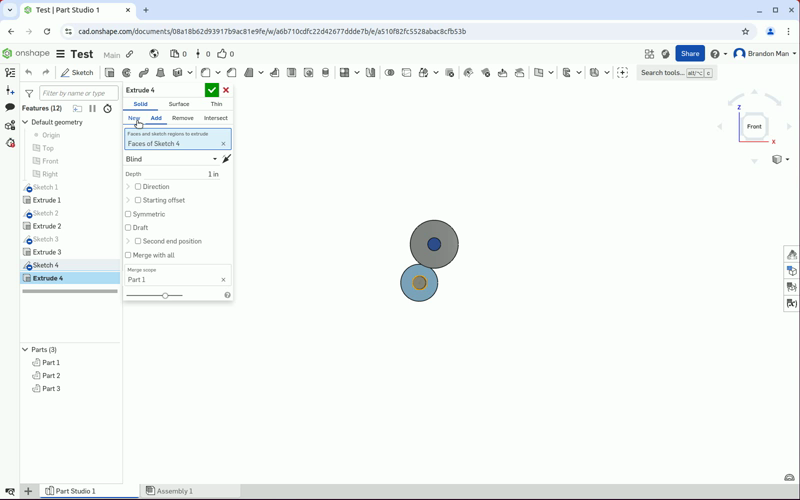
click(137, 120)
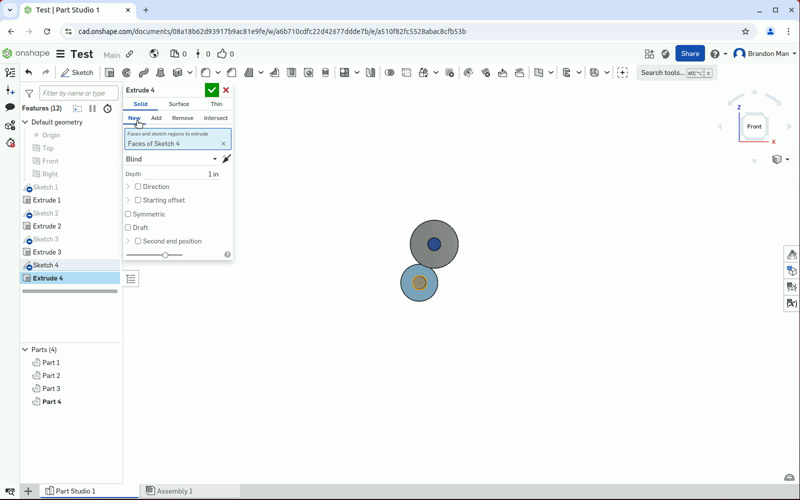
key(tab, 4)
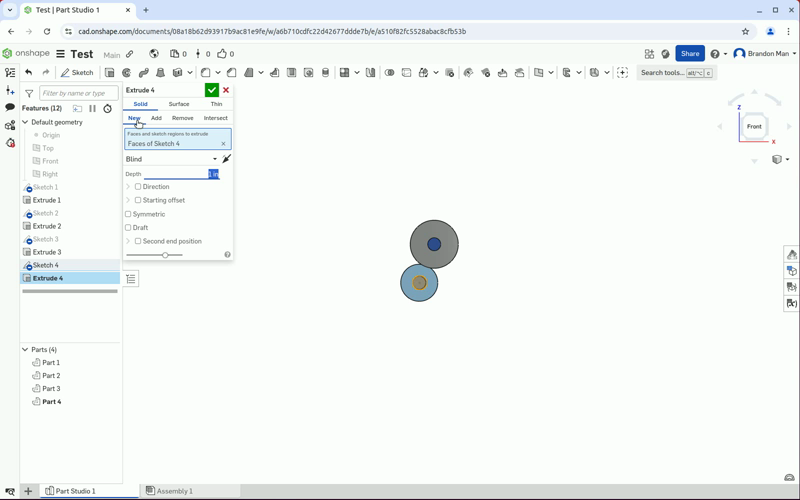
text(15.646)
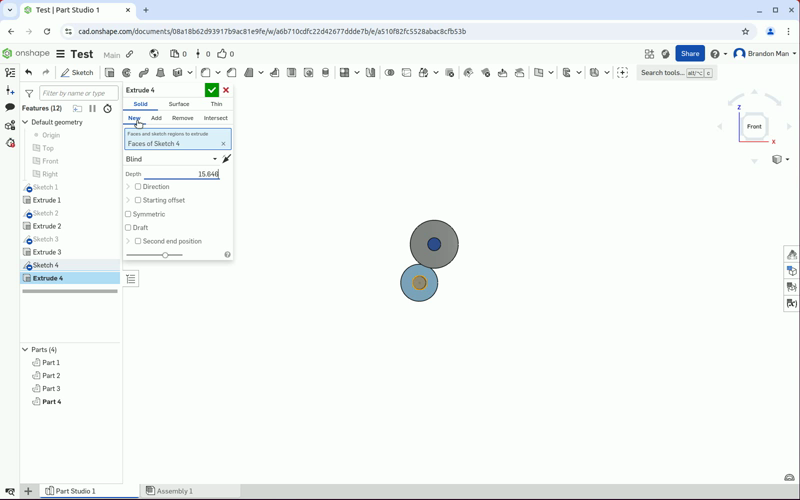
key(tab, 3)
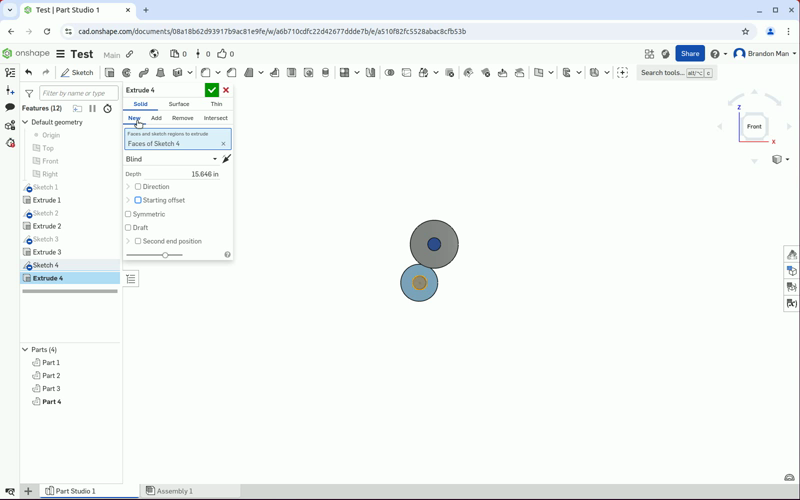
key(tab, 2)
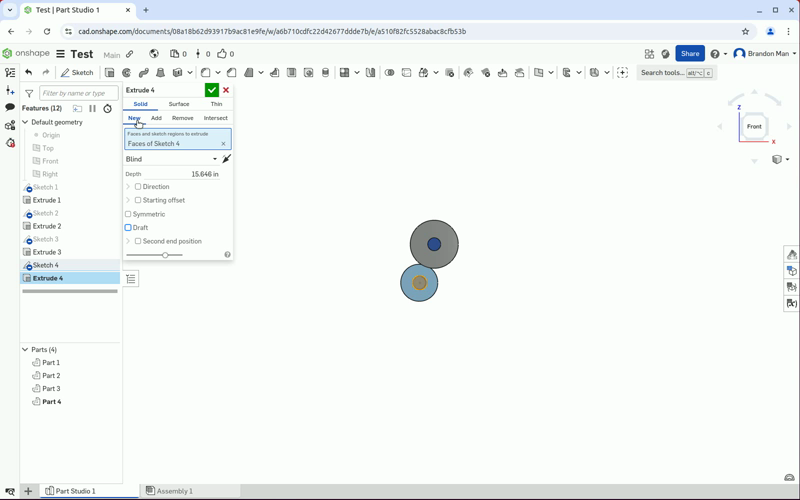
key(space)
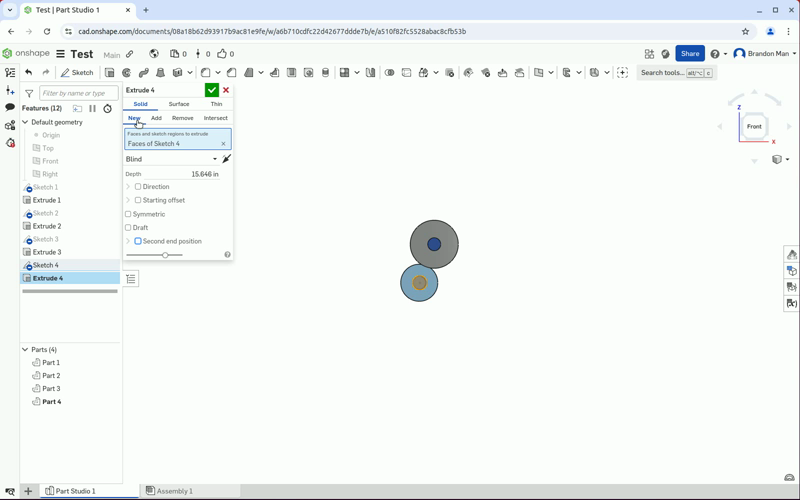
key(tab, 3)
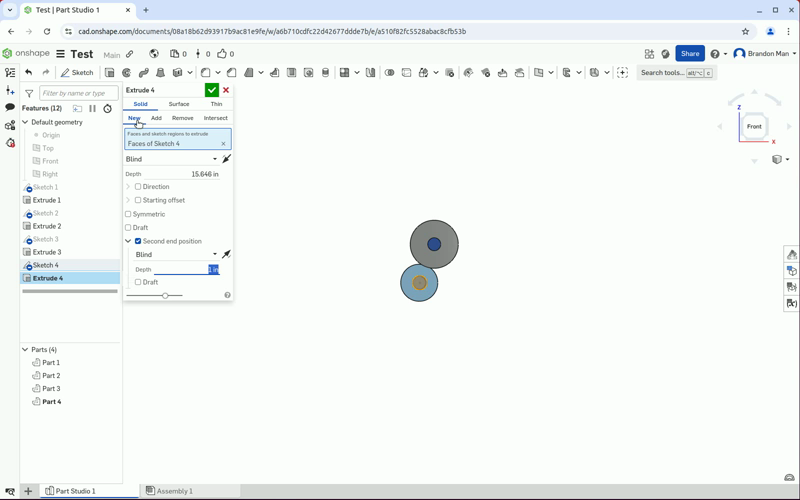
text(8.666)
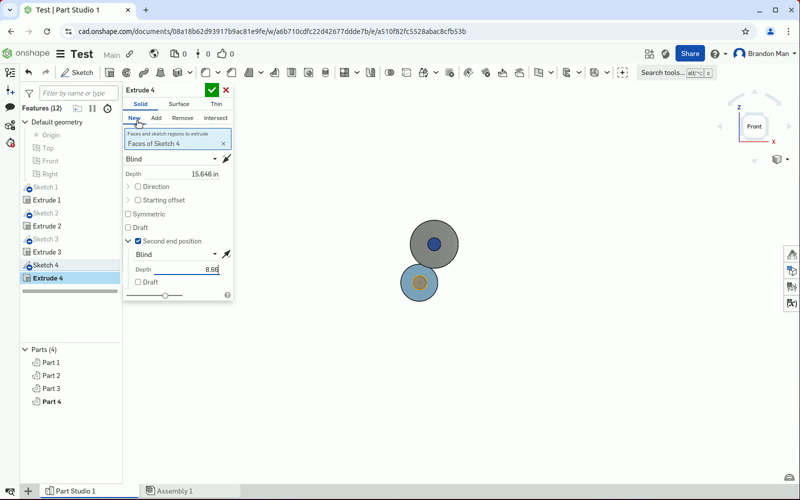
key(enter)
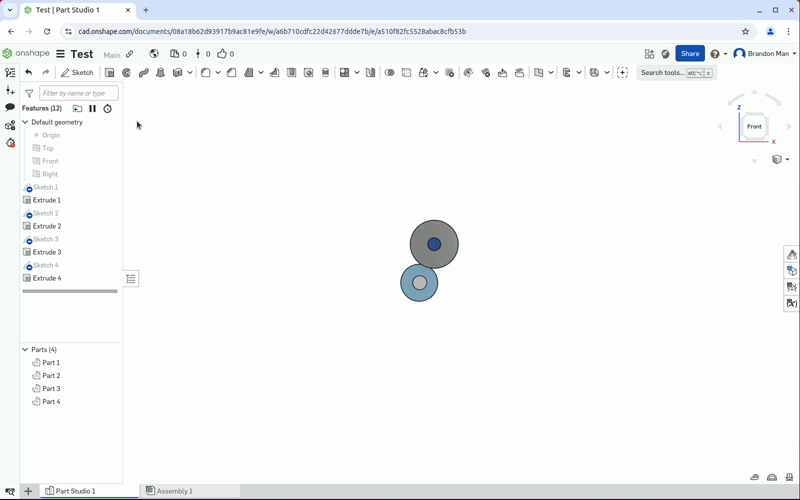
key(shift+h)
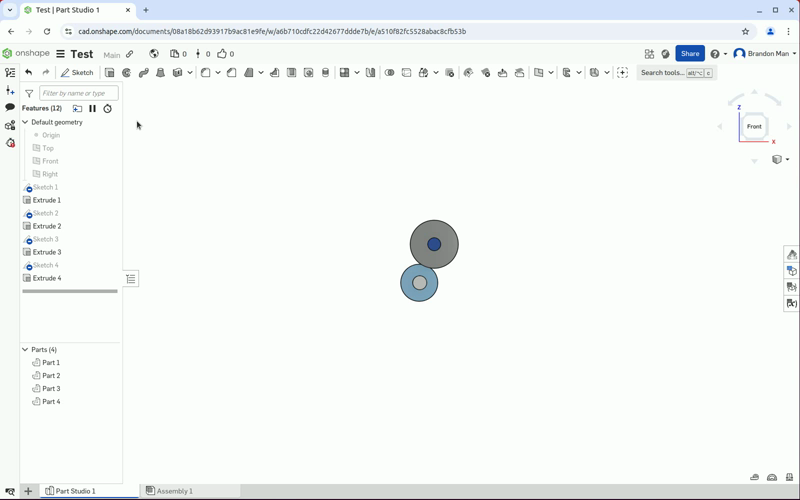
key(shift+h)
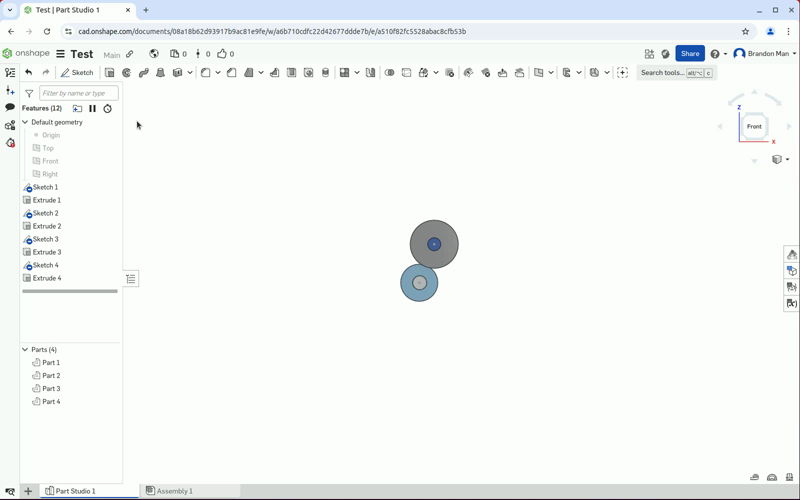
key(shift+7)
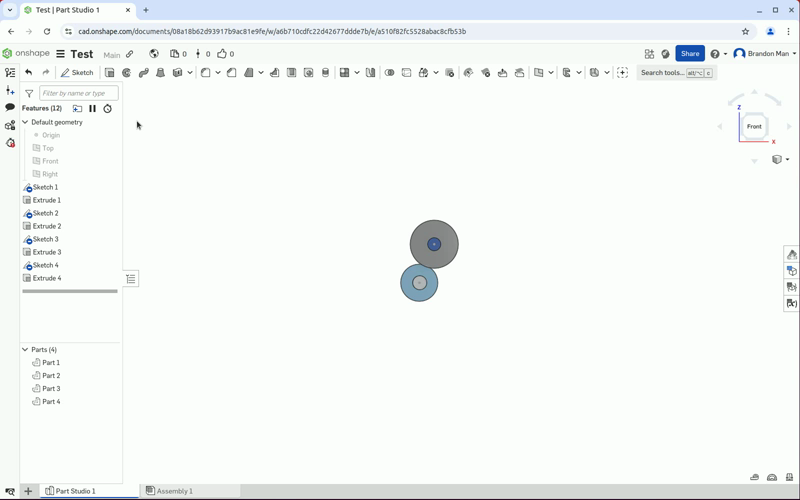
key(left, 2)
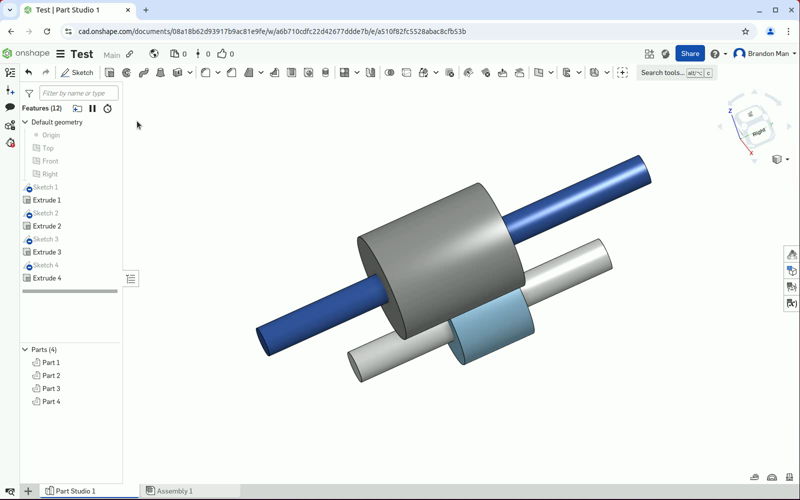
key(down, 2)
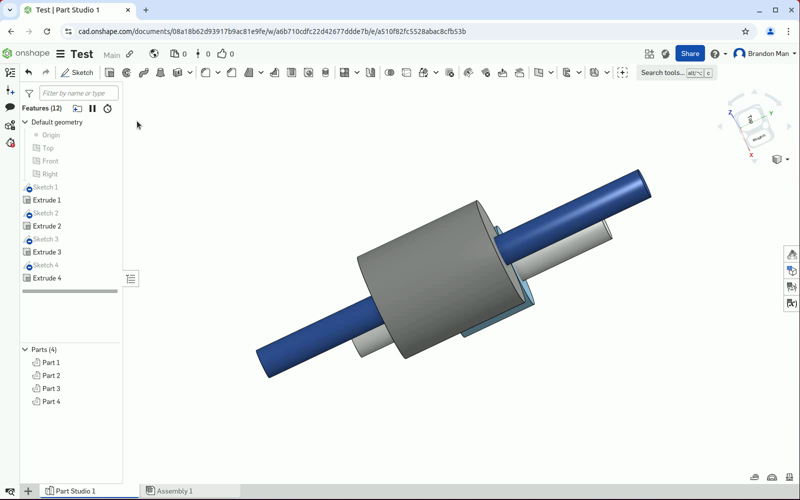
key(up, 2)
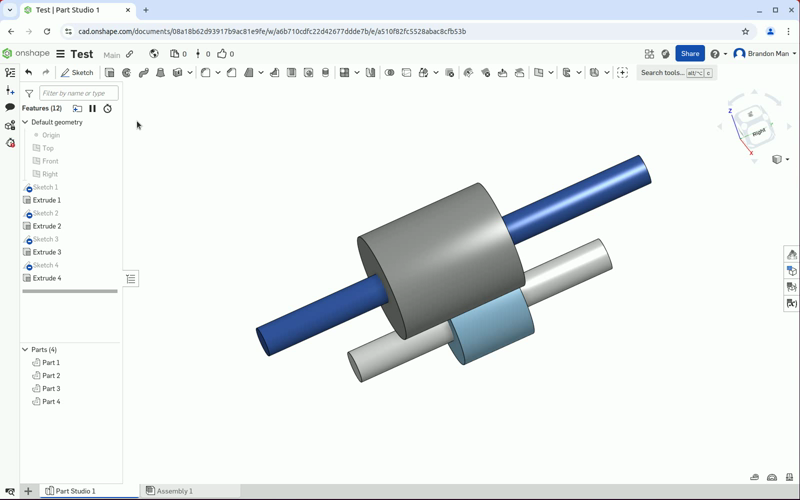
key(right, 2)
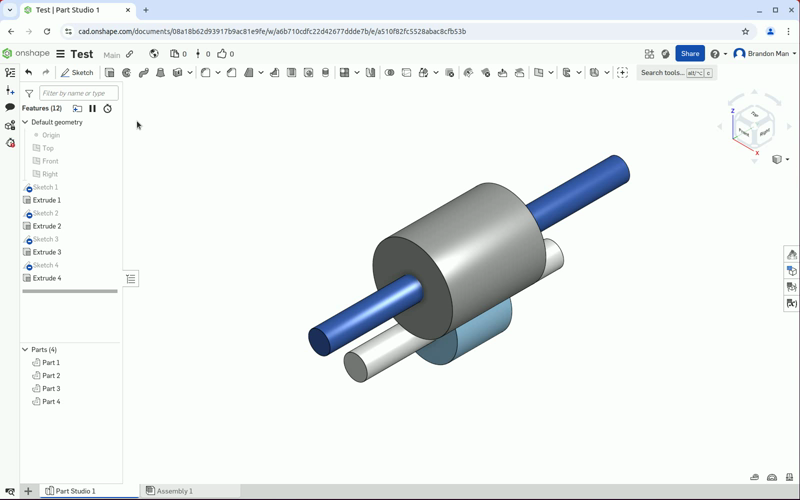
mouse_move(73, 189)
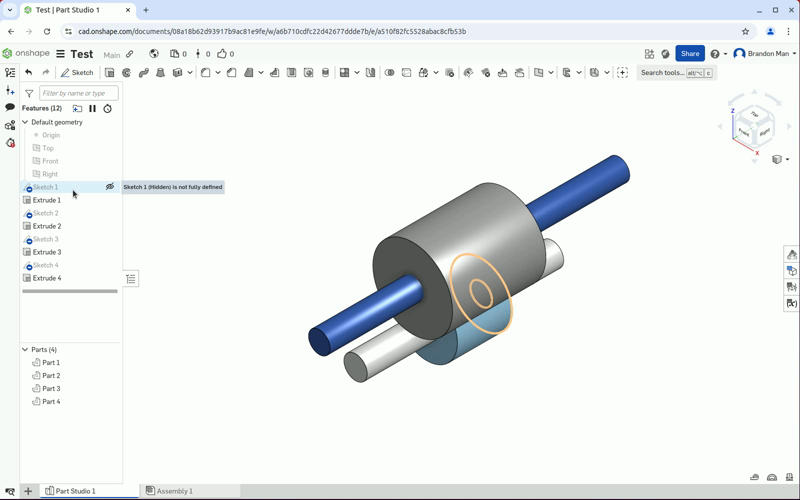
click(73, 189)